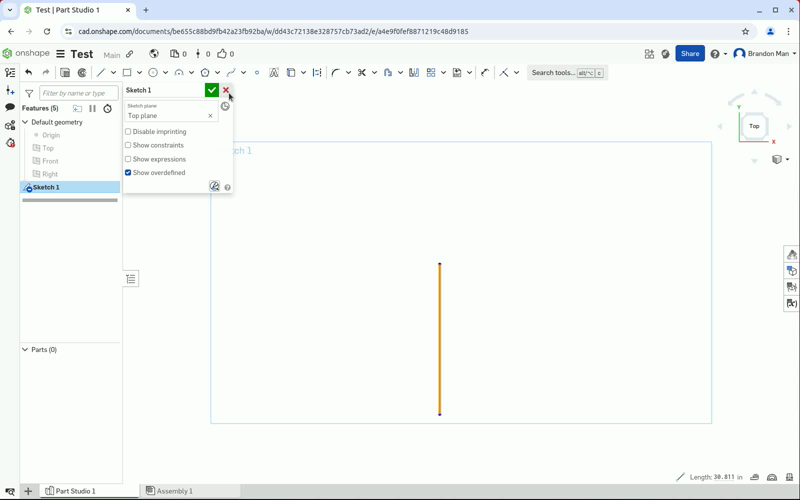
key(shift+h)
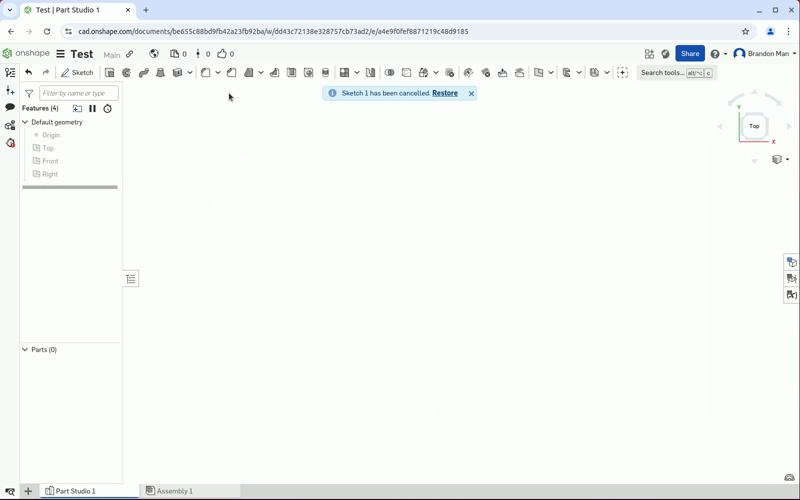
mouse_move(73, 352)
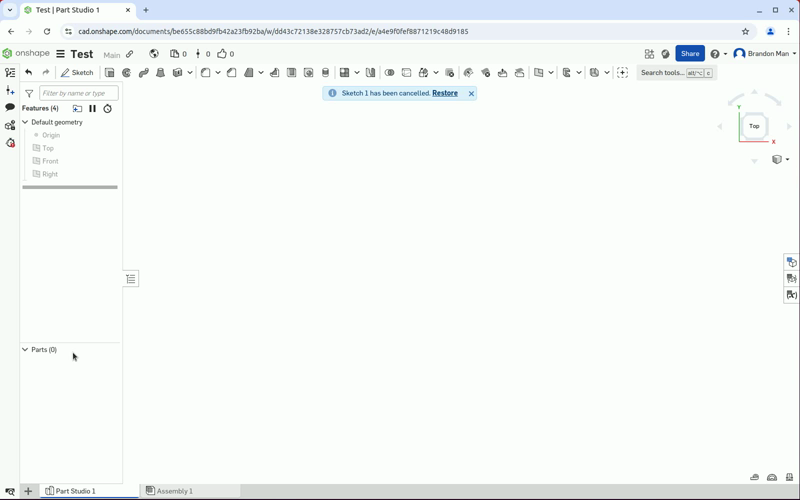
key(y)
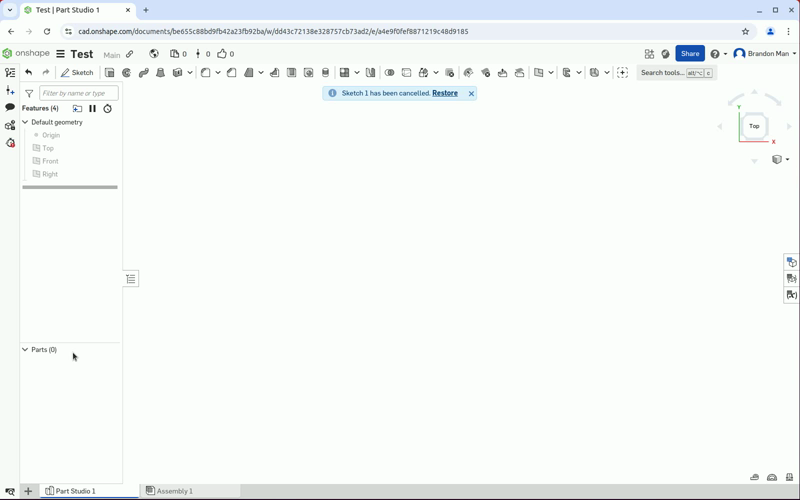
key(shift+p)
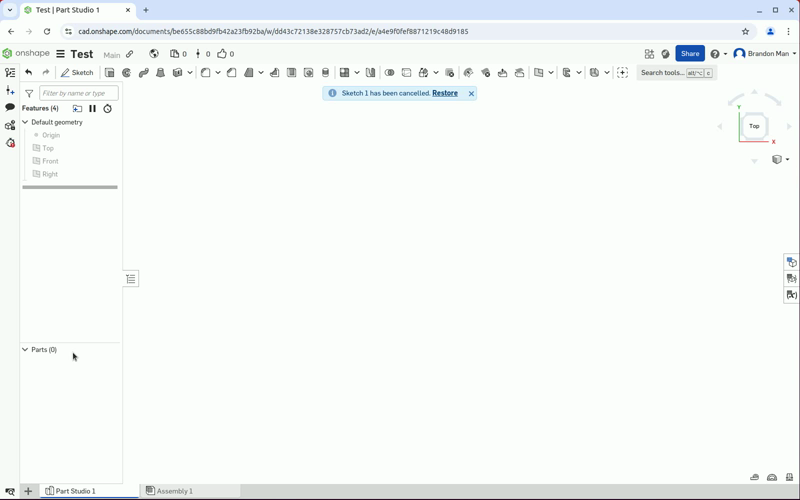
key(space)
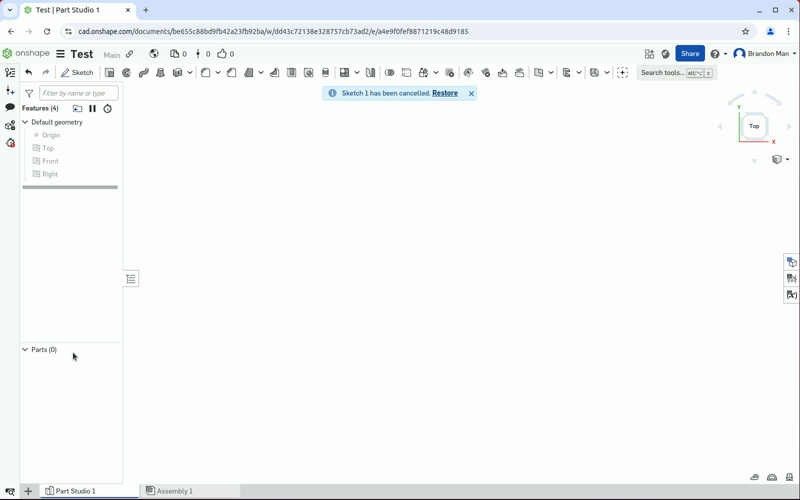
key_down(shift)
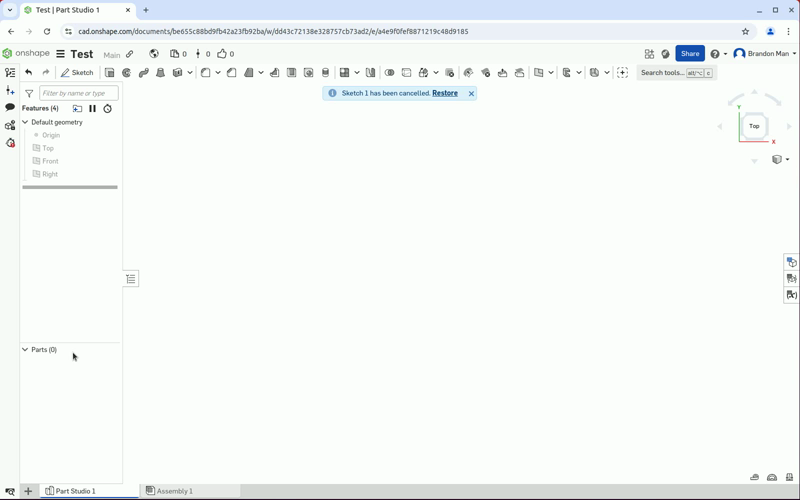
key(up)
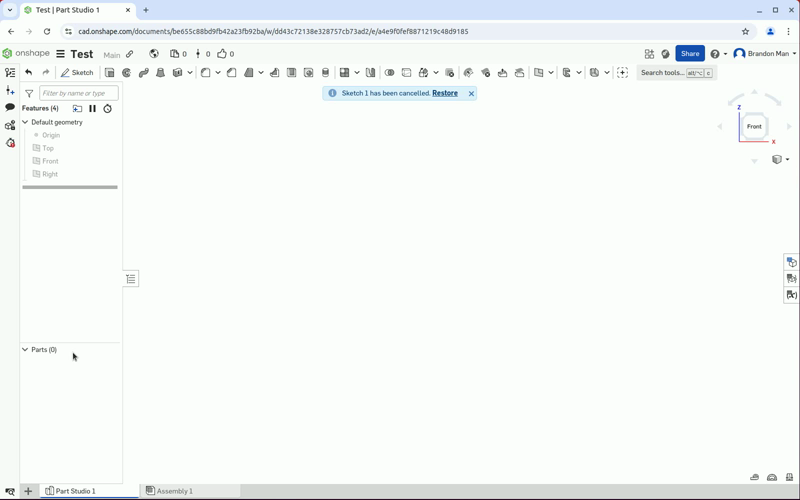
key_up(shift)
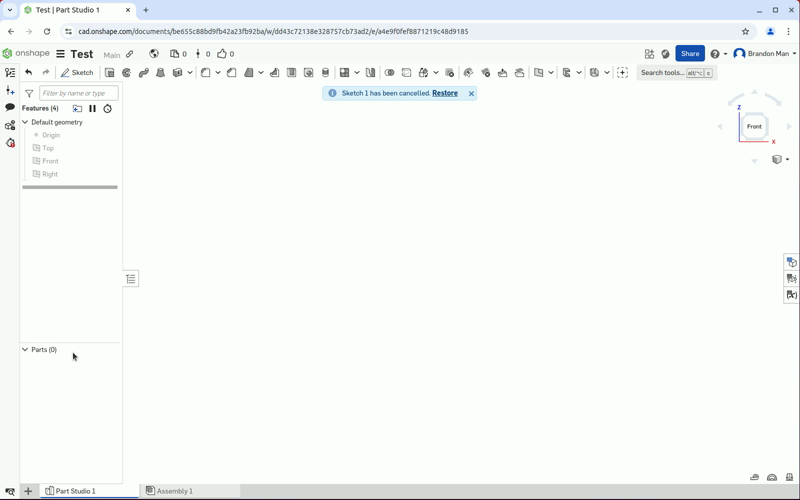
key(space)
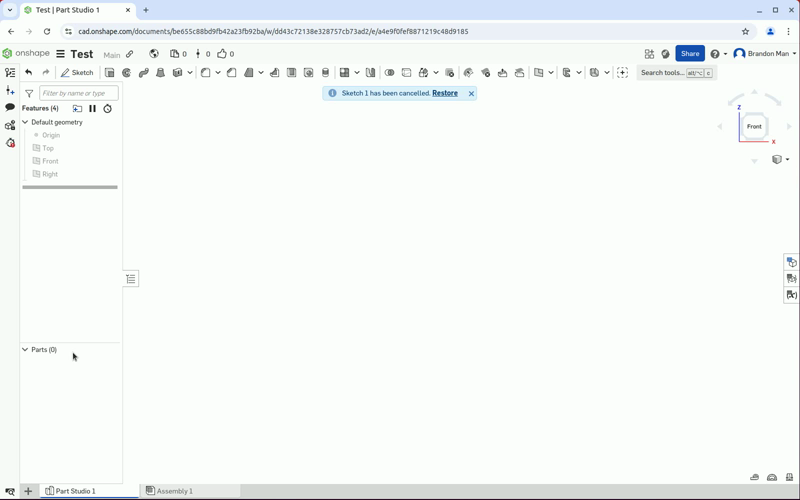
key_down(shift)
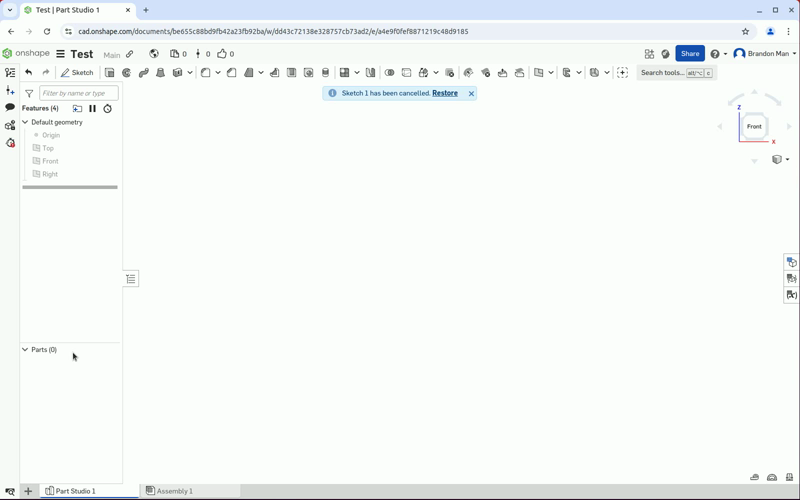
key(left)
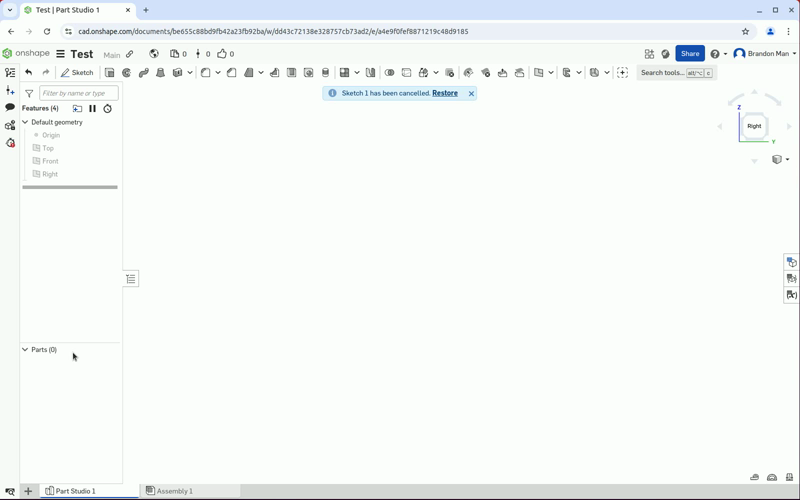
key_up(shift)
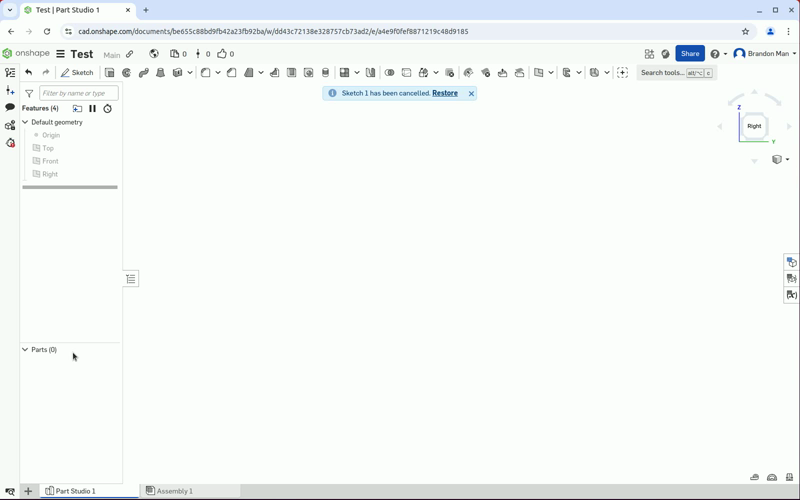
mouse_move(73, 352)
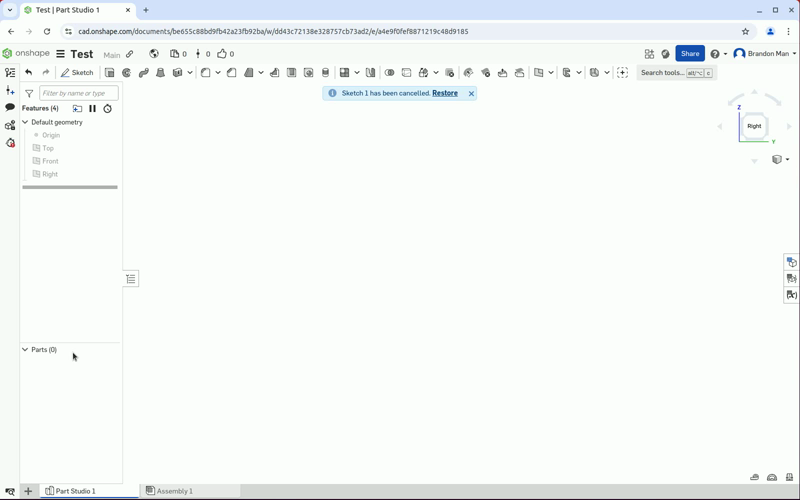
key(shift+y)
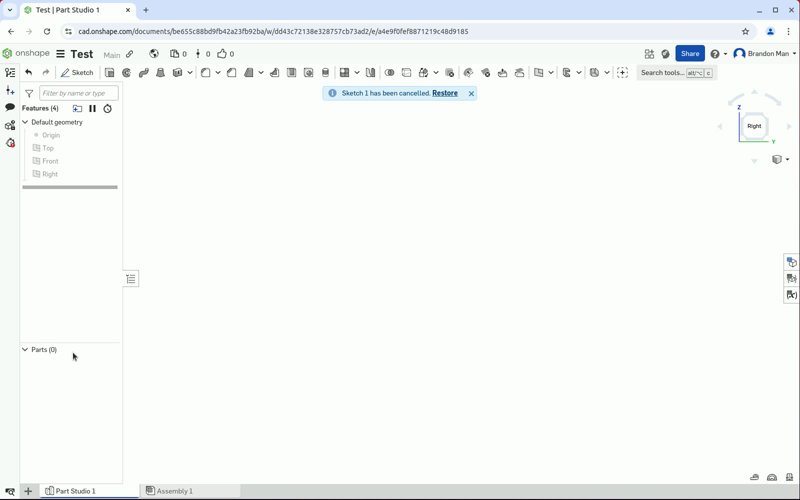
key(shift+s)
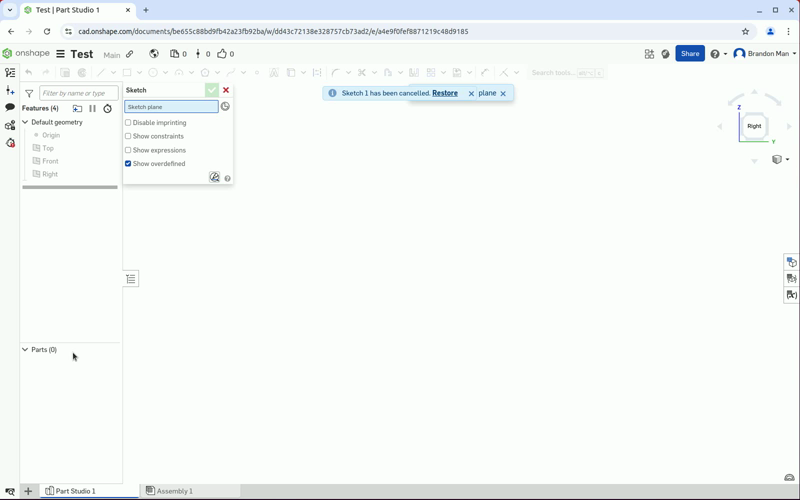
mouse_move(73, 176)
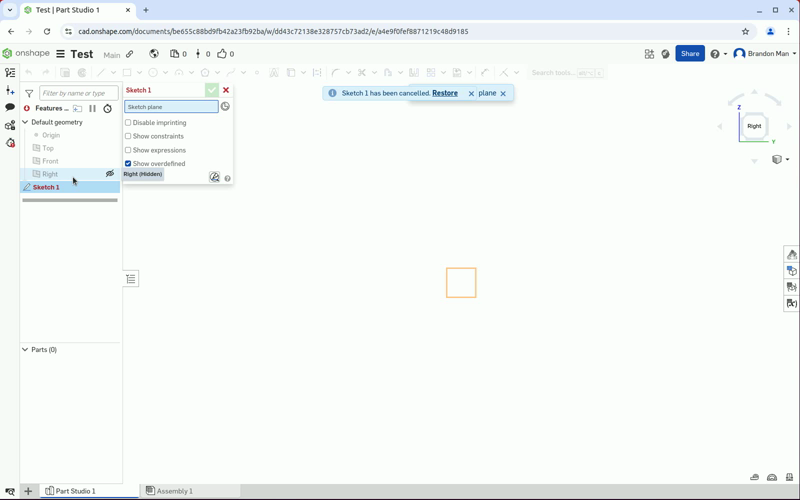
click(73, 176)
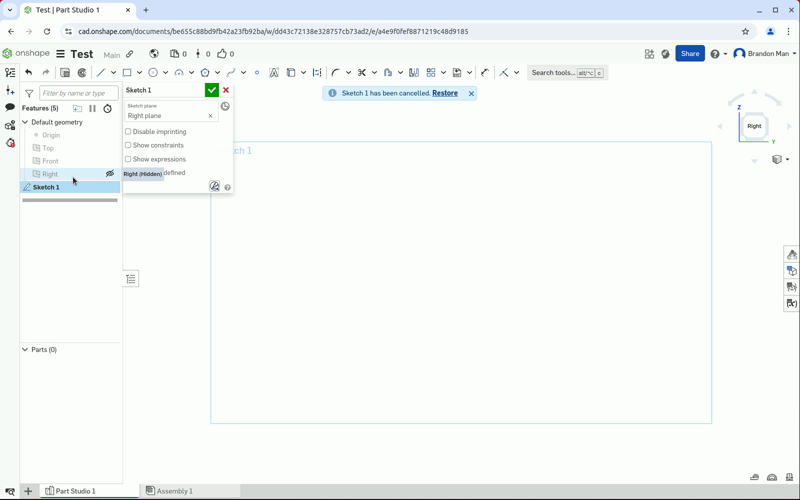
mouse_move(73, 352)
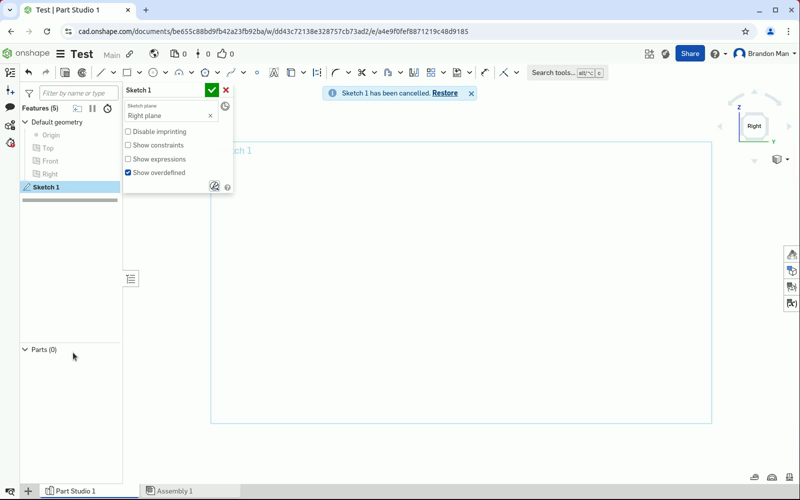
key(y)
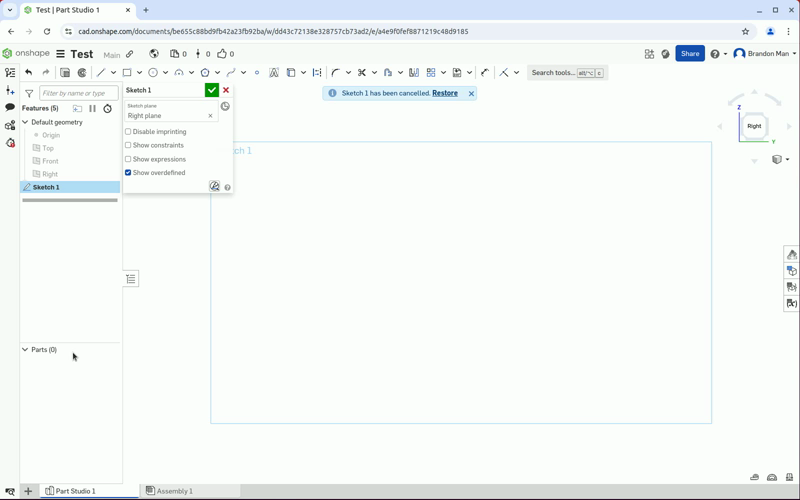
key(l)
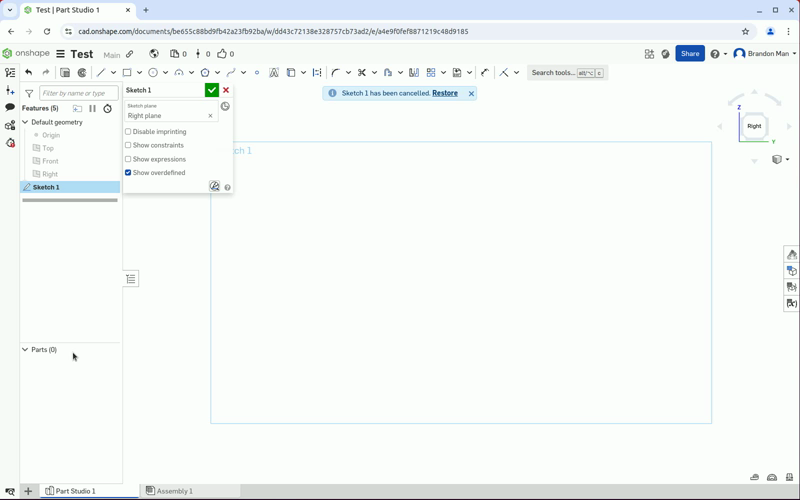
key_down(shift)
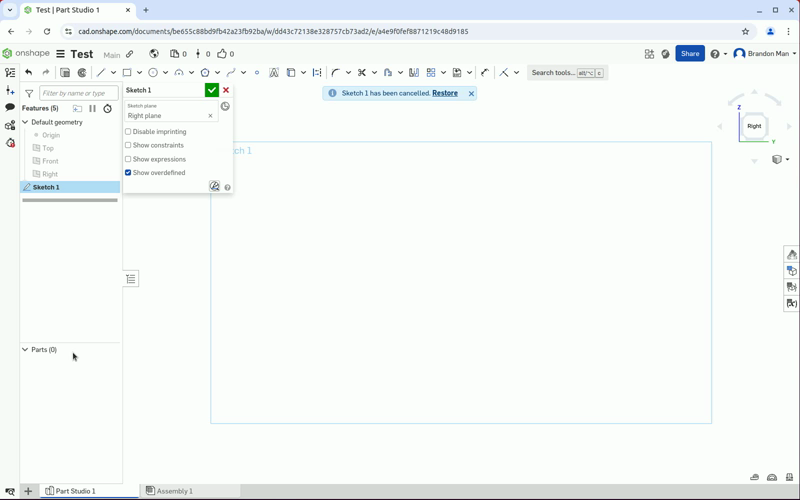
mouse_move(365, 311)
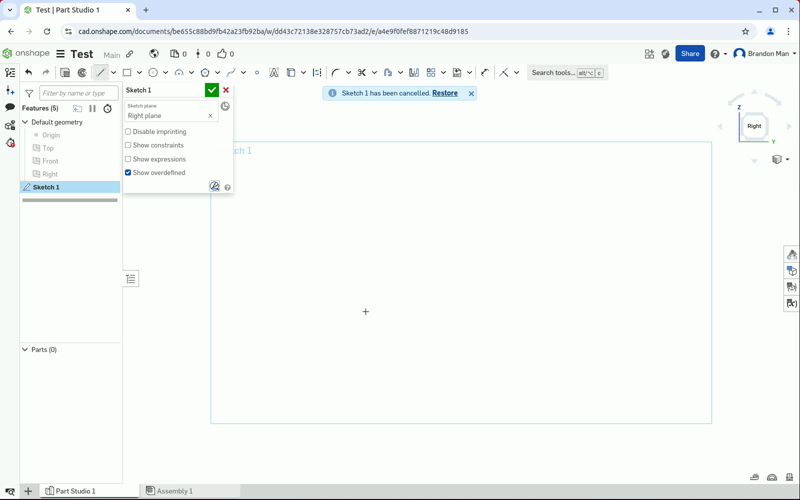
click(365, 311)
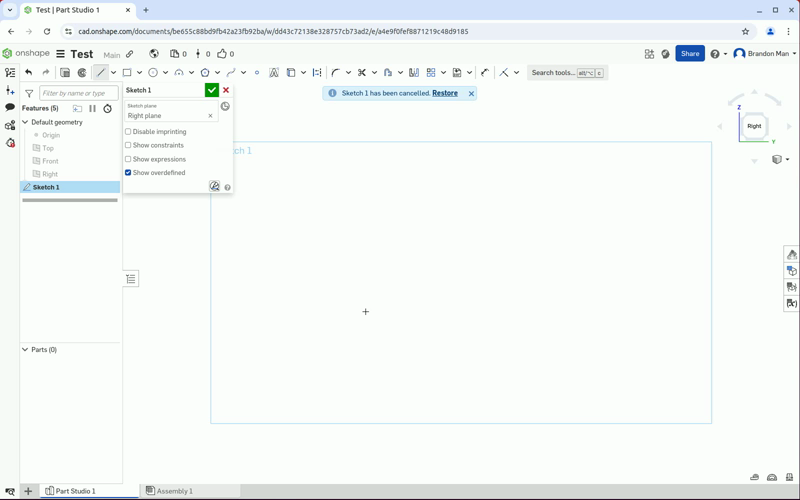
key_up(shift)
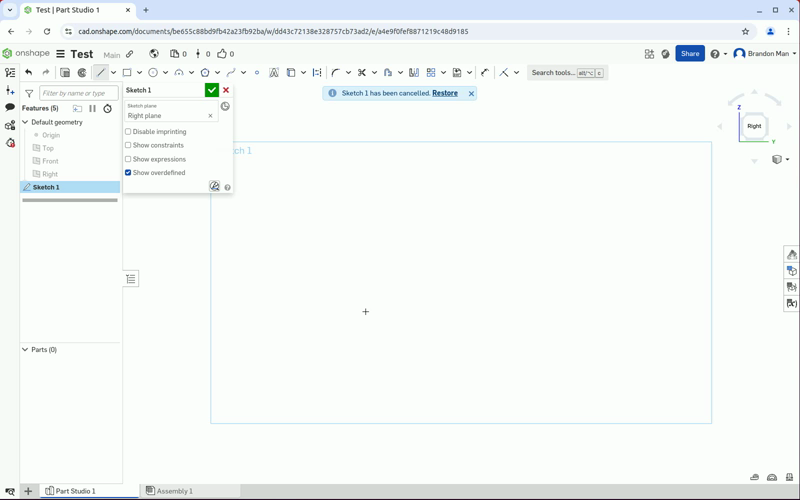
key_down(shift)
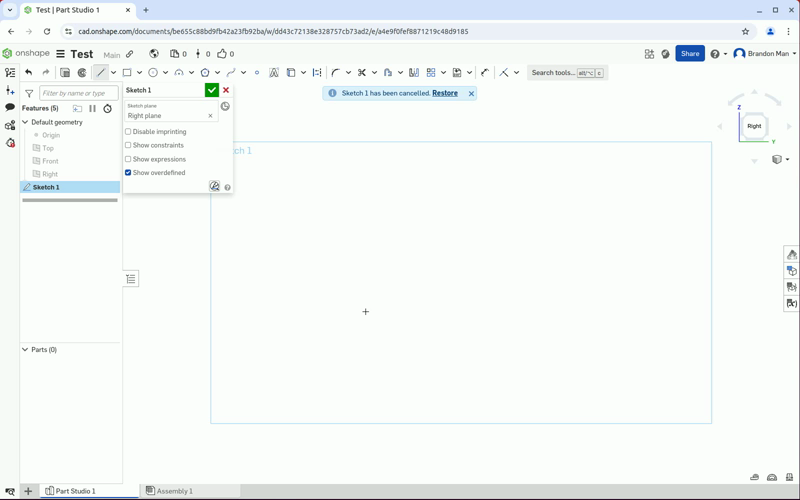
mouse_move(487, 311)
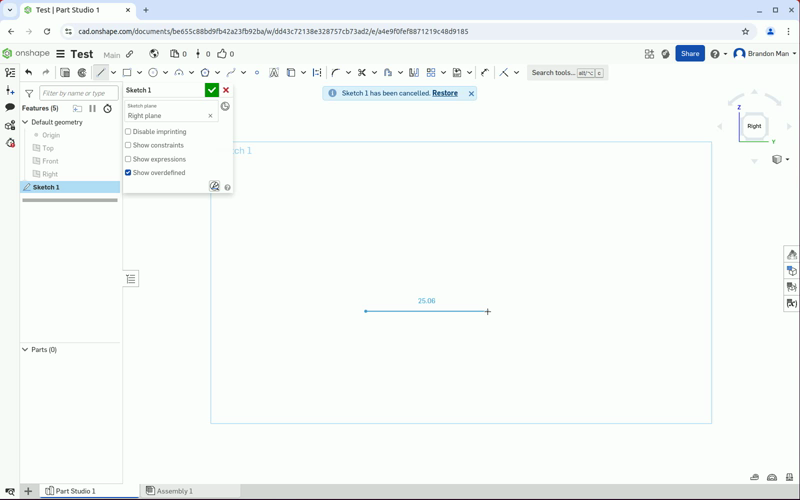
click(487, 311)
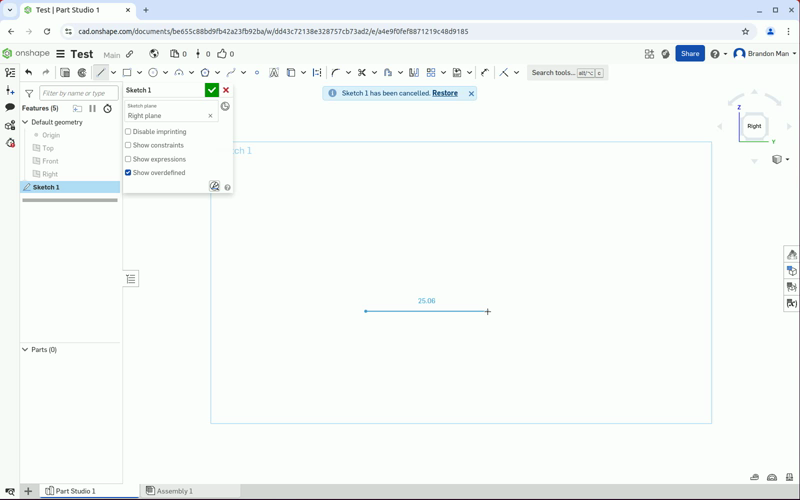
key_up(shift)
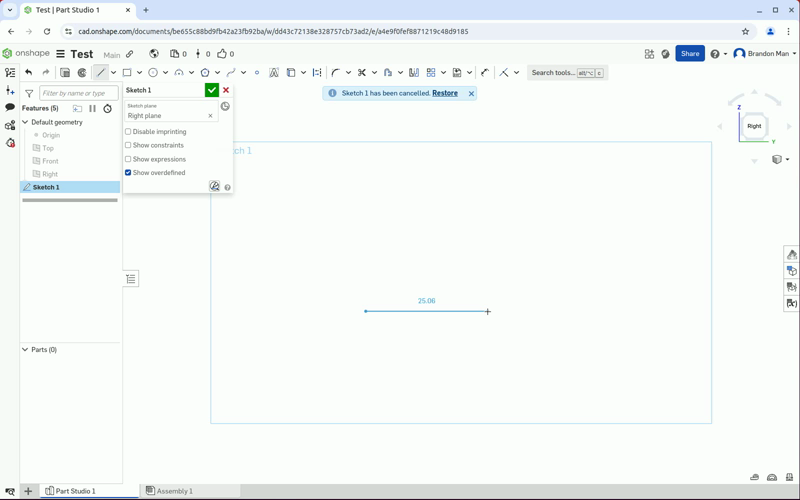
key_down(shift)
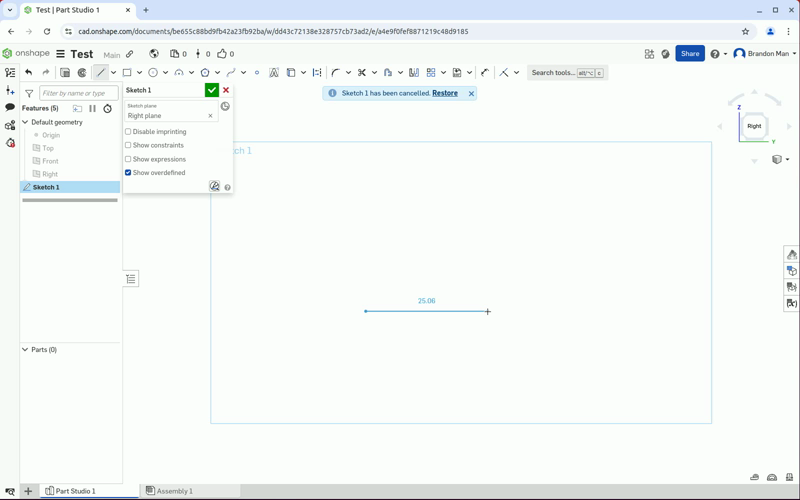
mouse_move(500, 389)
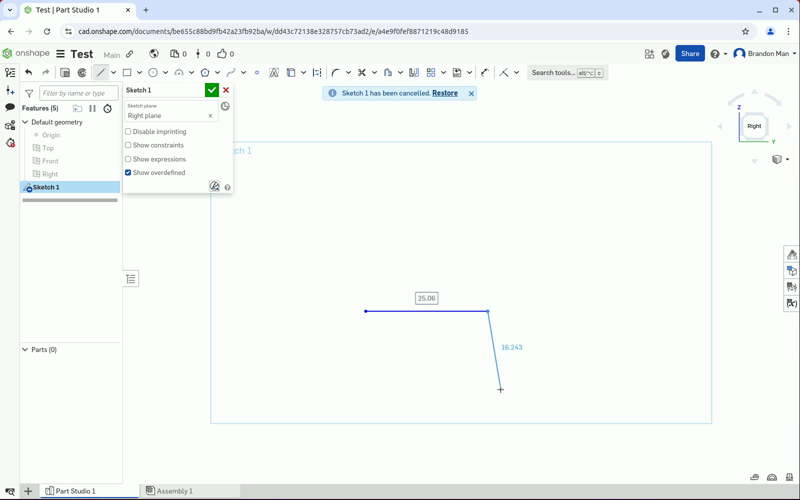
click(500, 389)
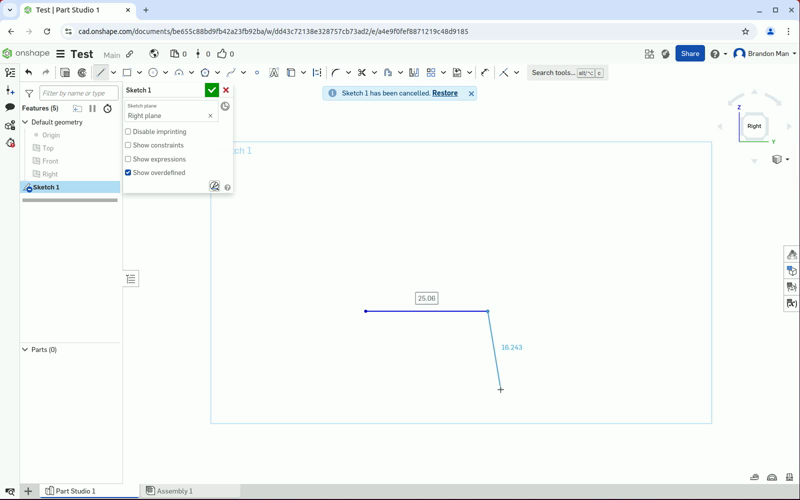
key_up(shift)
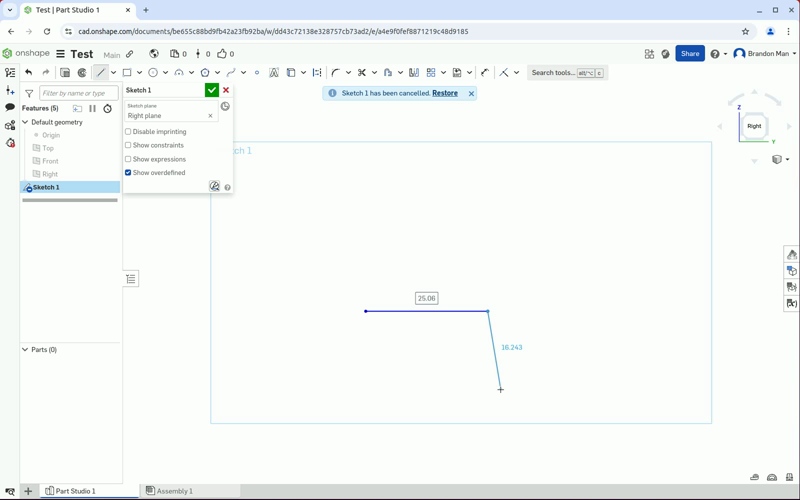
key_down(shift)
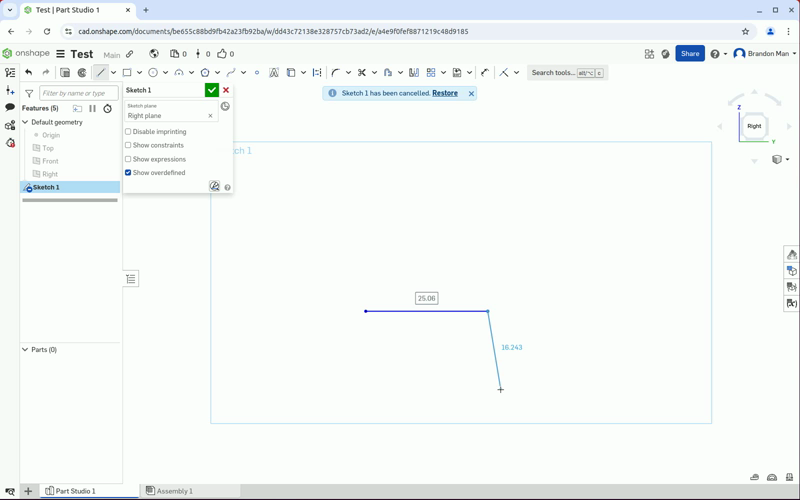
mouse_move(563, 389)
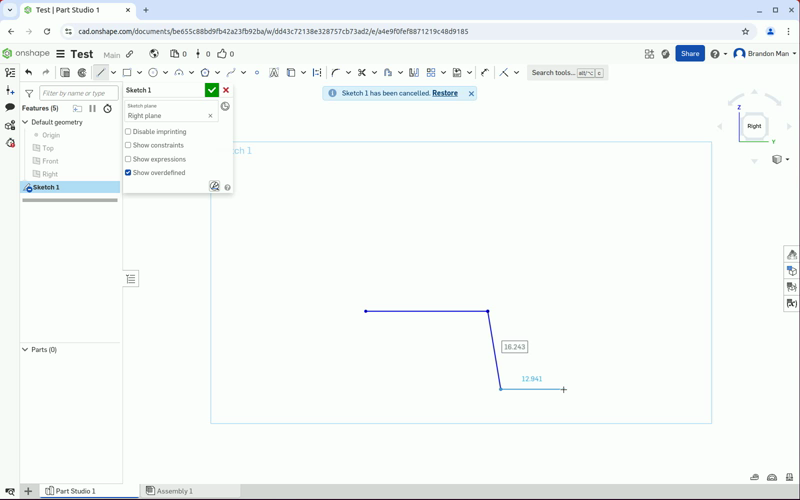
click(563, 389)
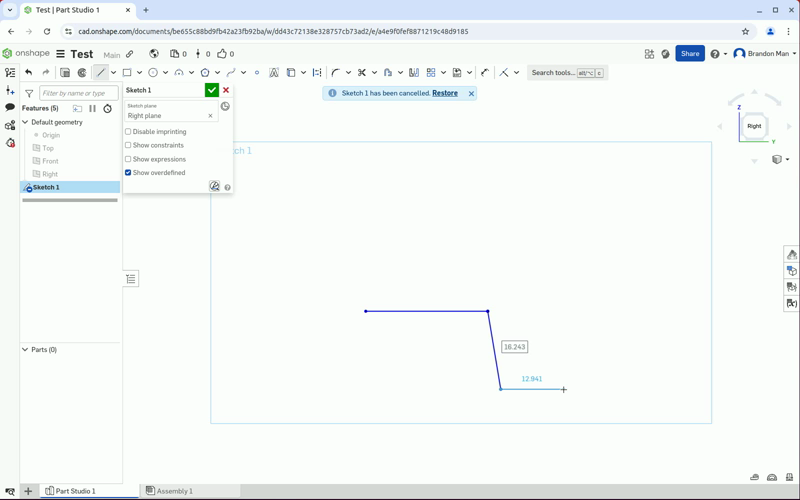
key_up(shift)
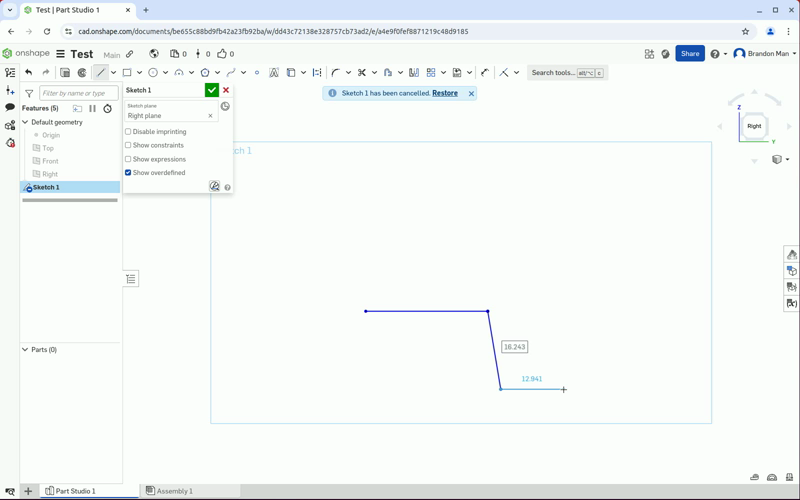
key_down(shift)
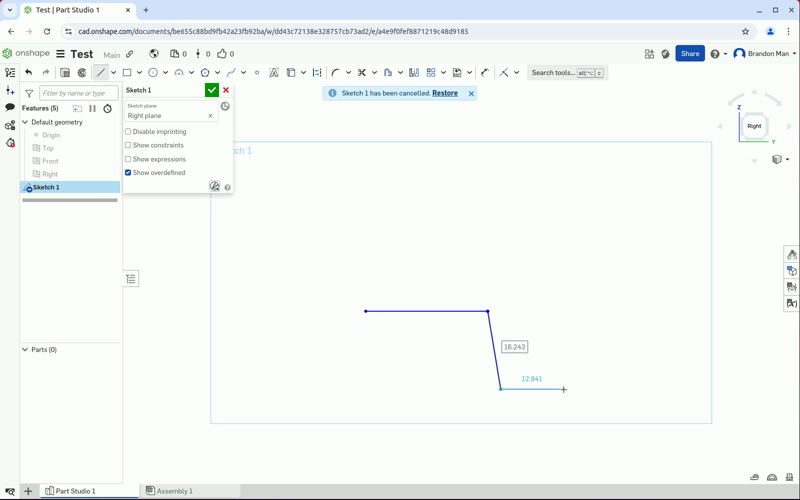
mouse_move(589, 389)
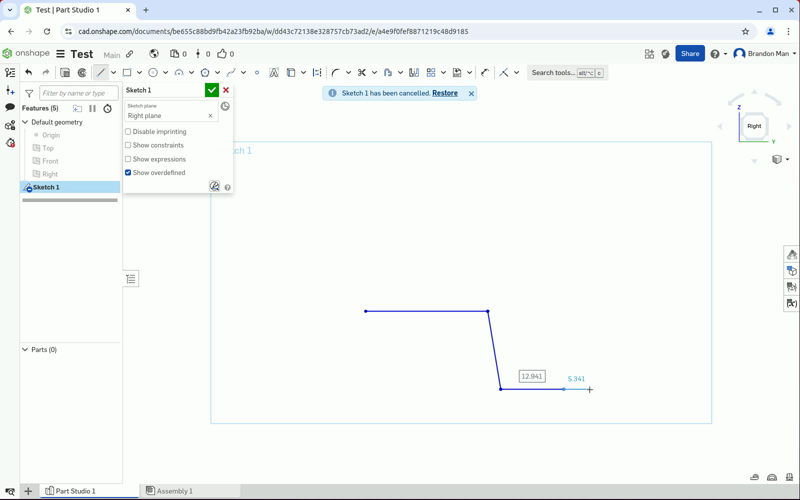
mouse_move(572, 389)
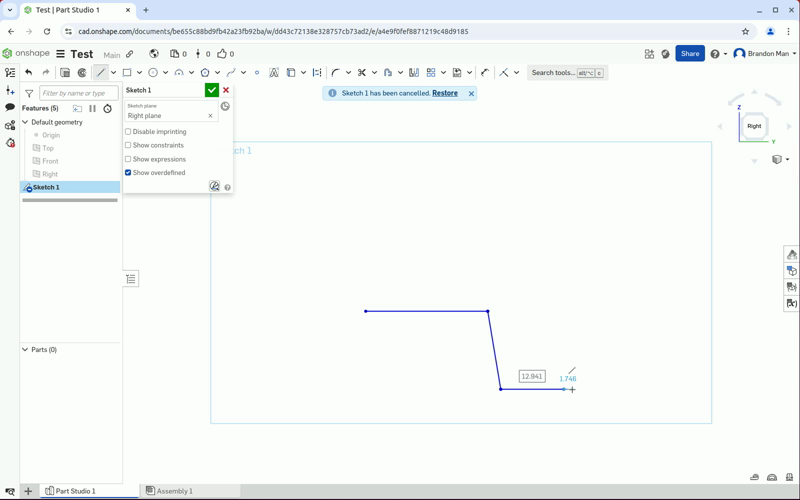
click(572, 389)
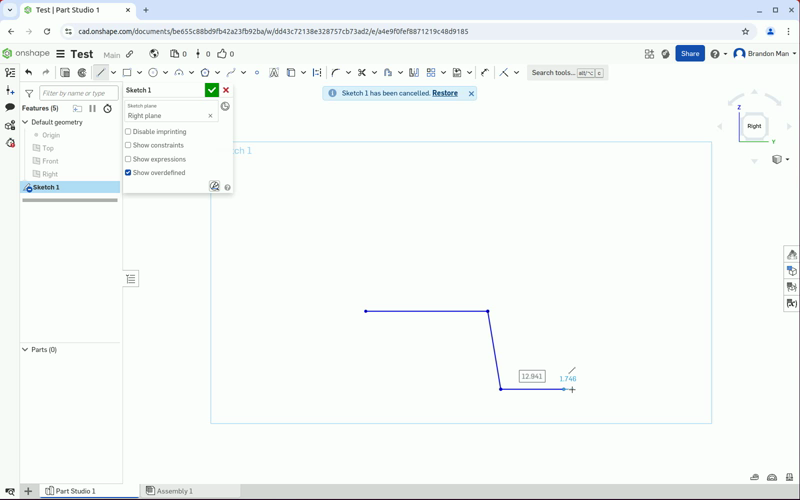
key_up(shift)
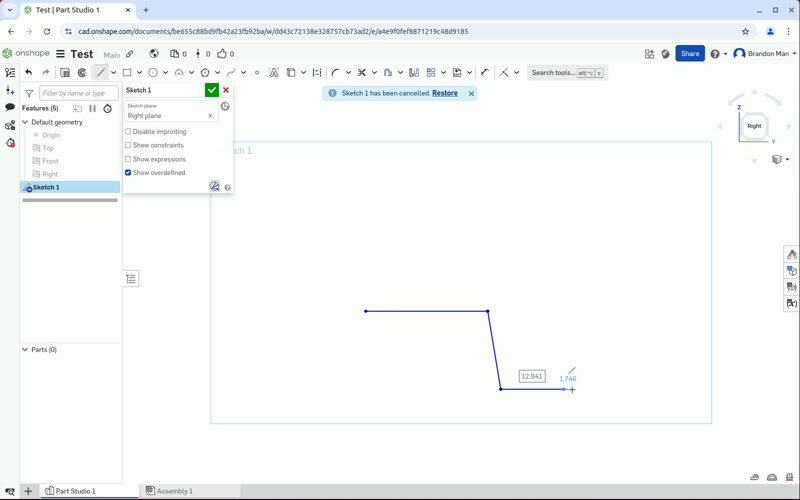
key_down(shift)
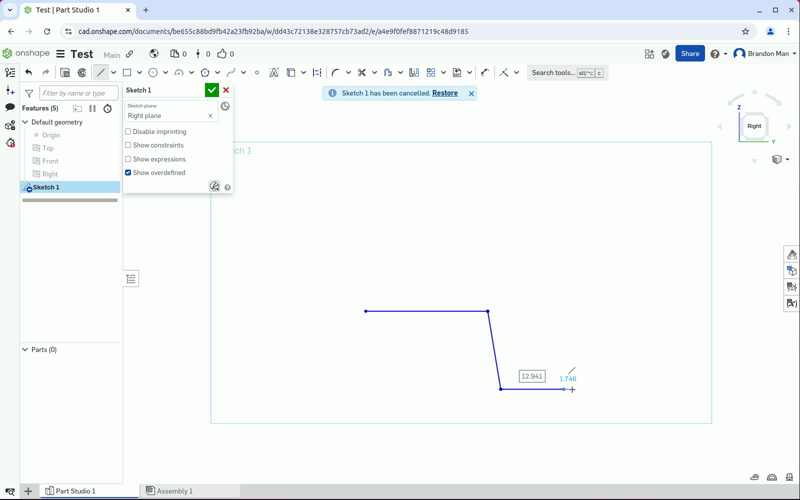
mouse_move(559, 311)
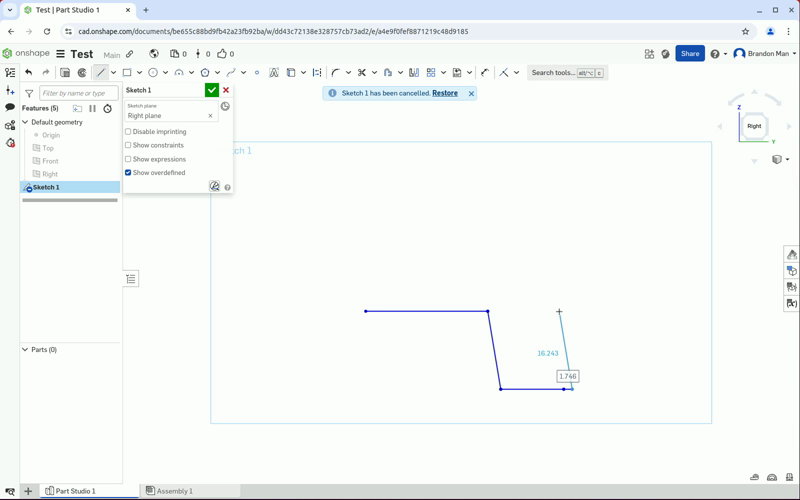
click(559, 311)
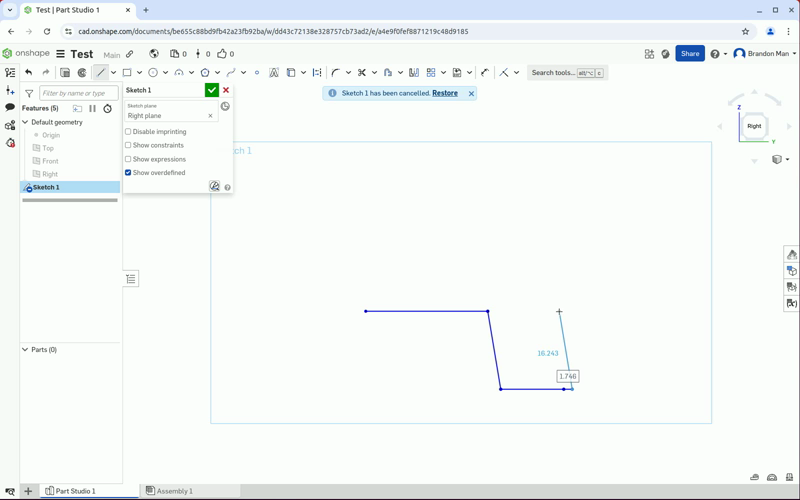
key_up(shift)
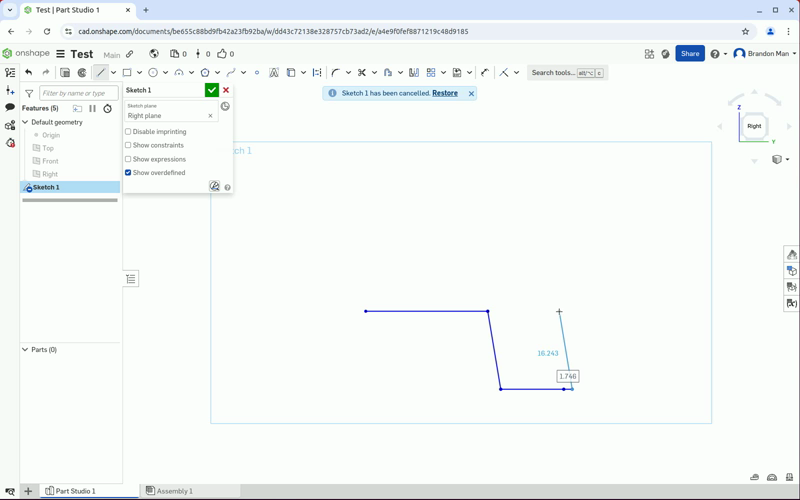
key_down(shift)
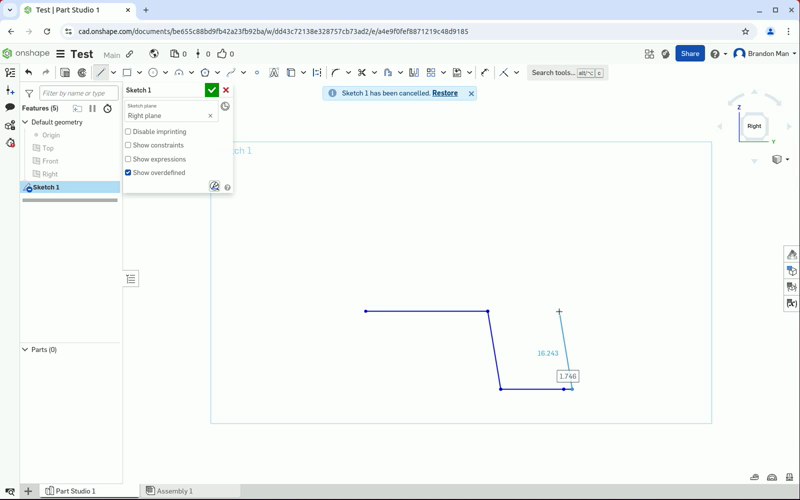
mouse_move(589, 311)
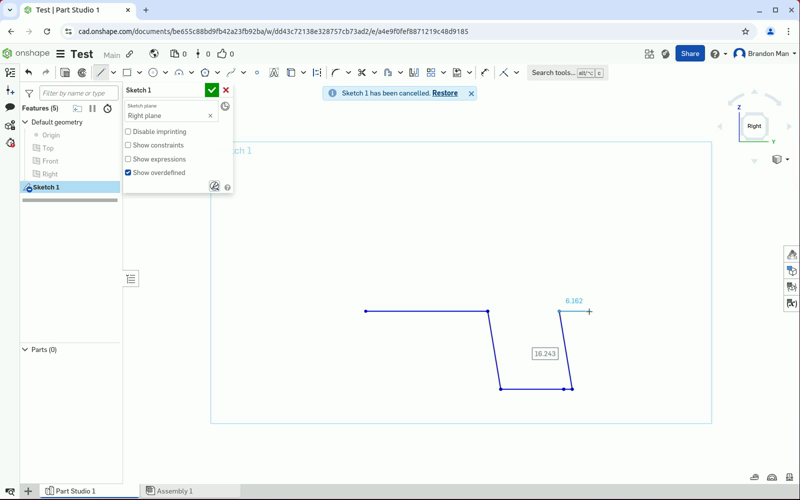
mouse_move(559, 263)
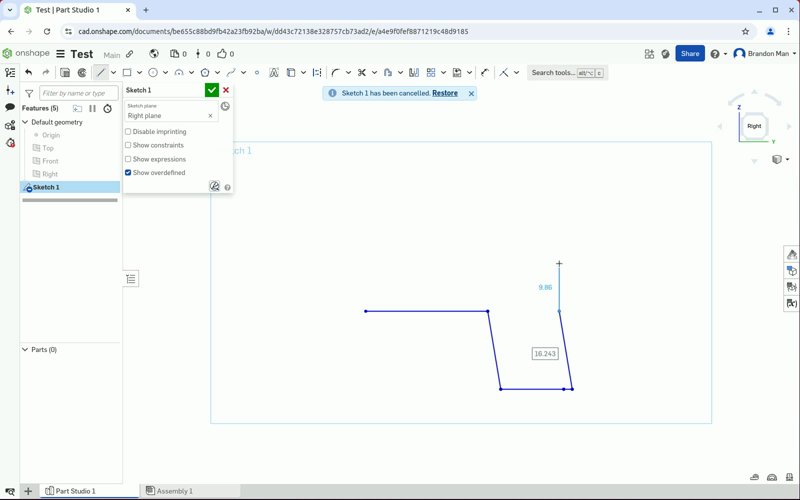
click(559, 263)
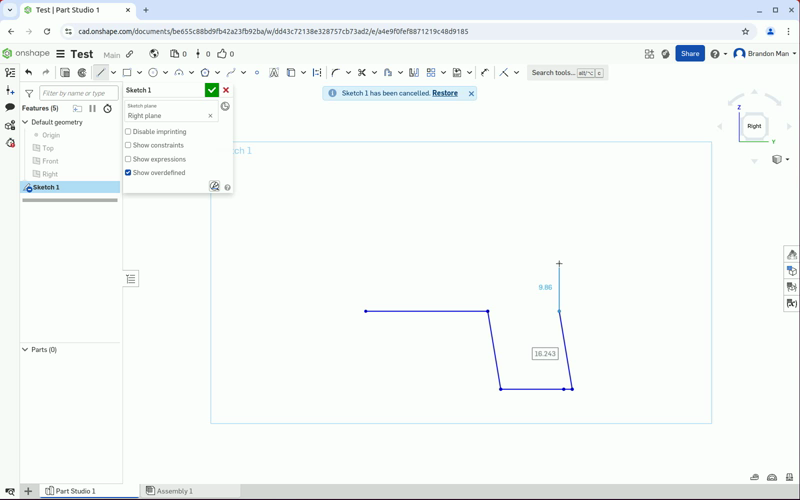
key_up(shift)
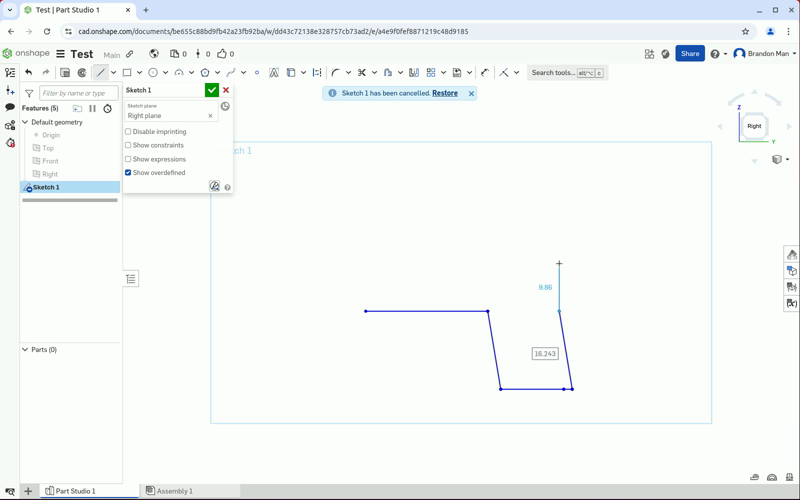
key_down(shift)
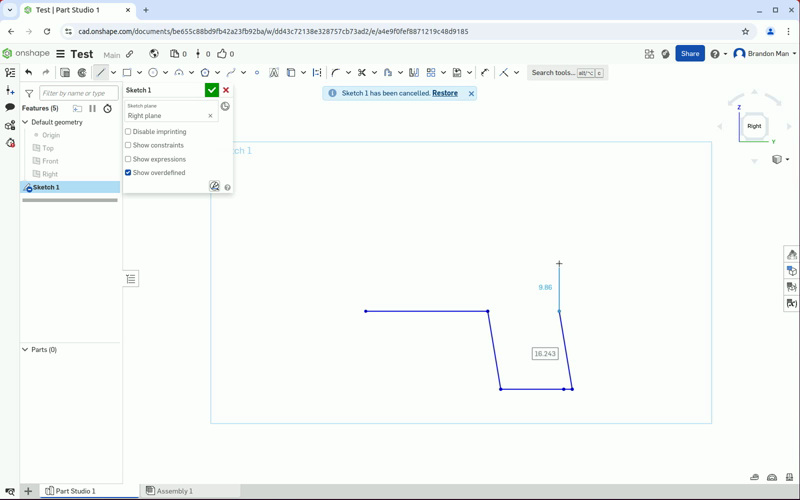
mouse_move(589, 263)
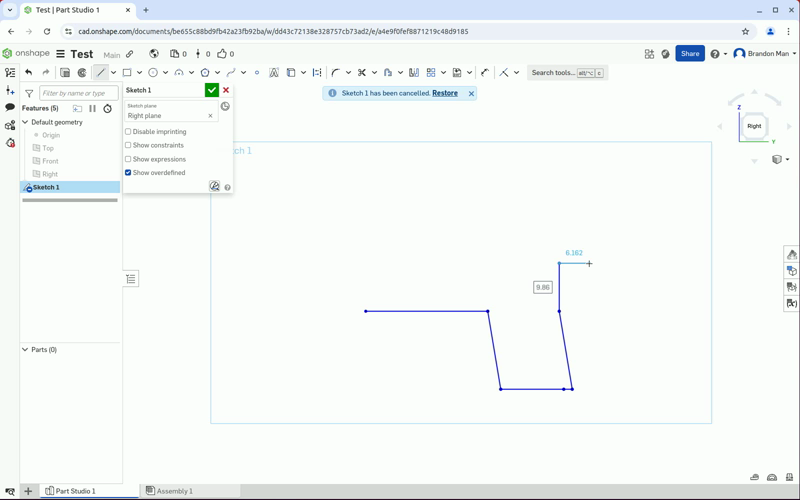
mouse_move(559, 213)
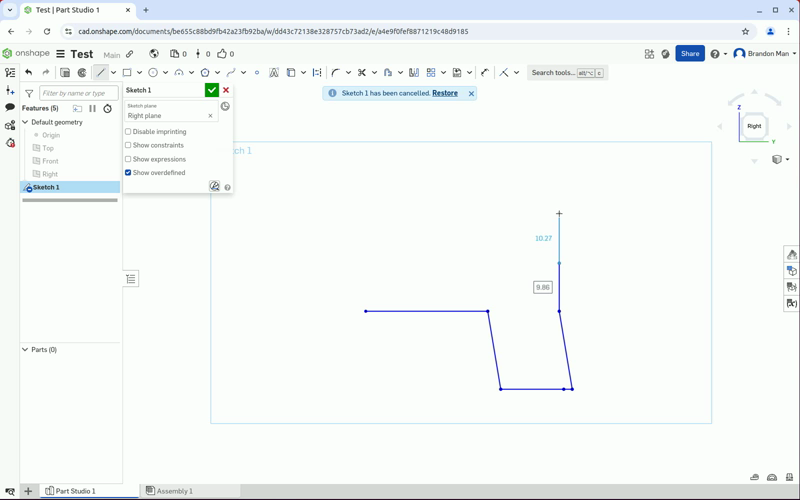
click(559, 213)
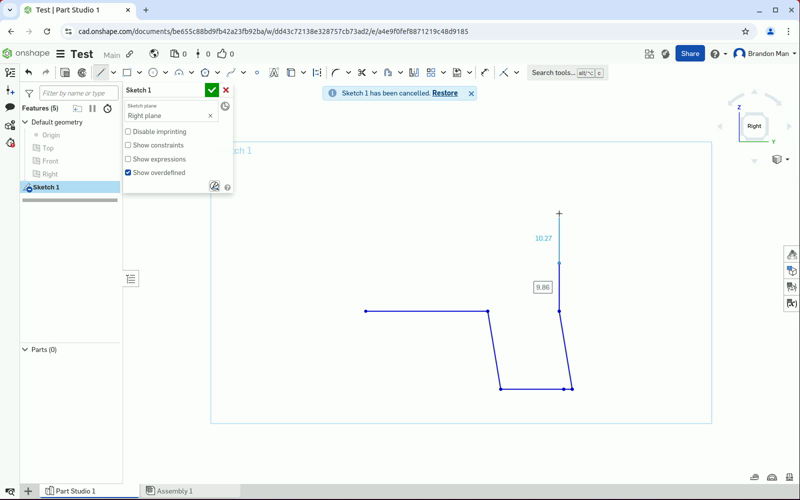
key_up(shift)
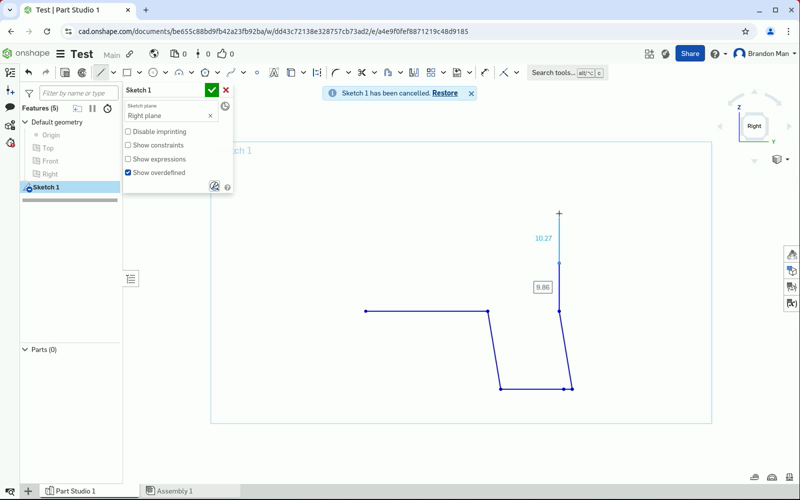
key_down(shift)
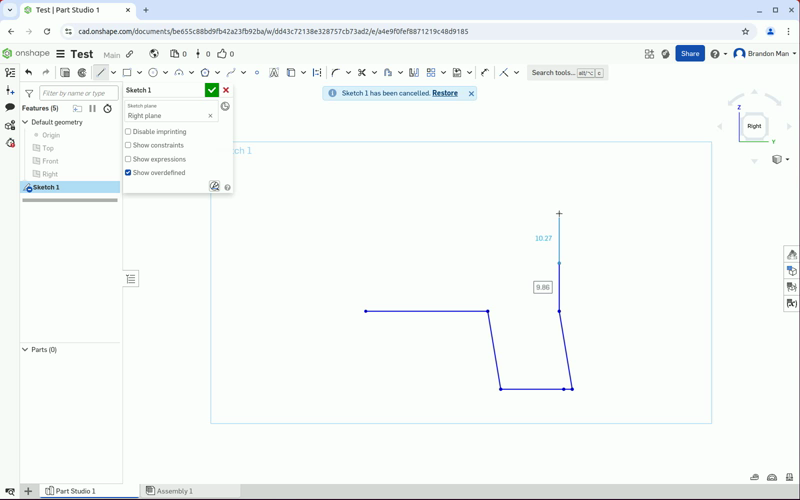
mouse_move(487, 213)
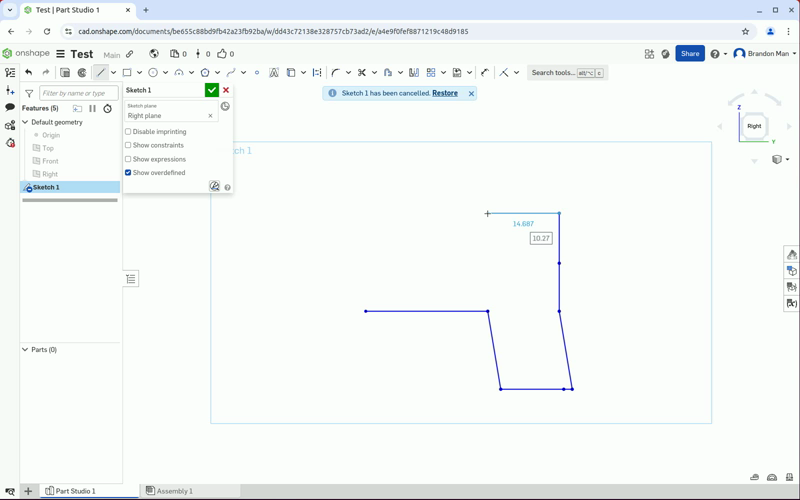
click(487, 213)
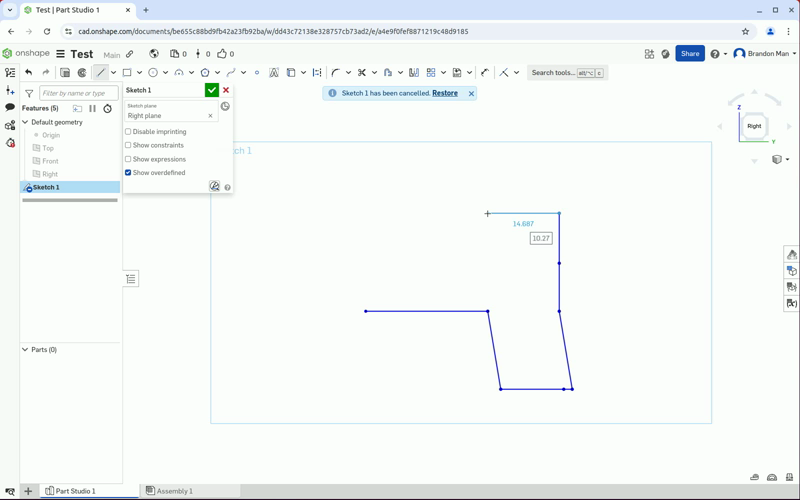
key_up(shift)
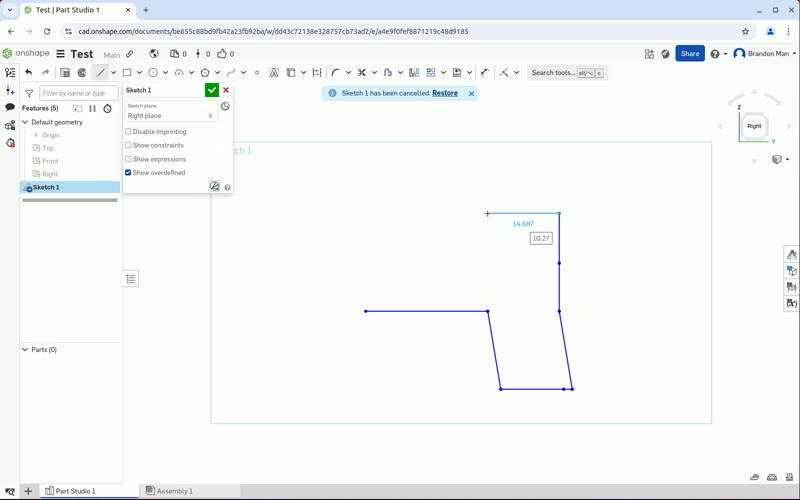
key_down(shift)
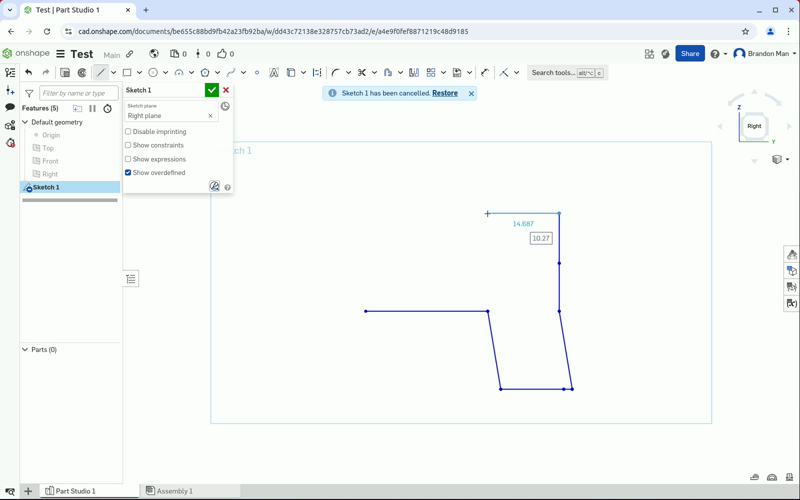
mouse_move(517, 213)
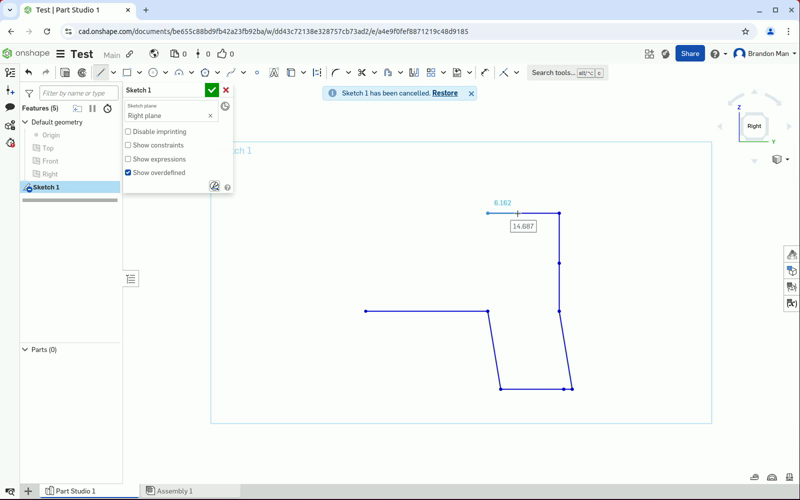
mouse_move(487, 263)
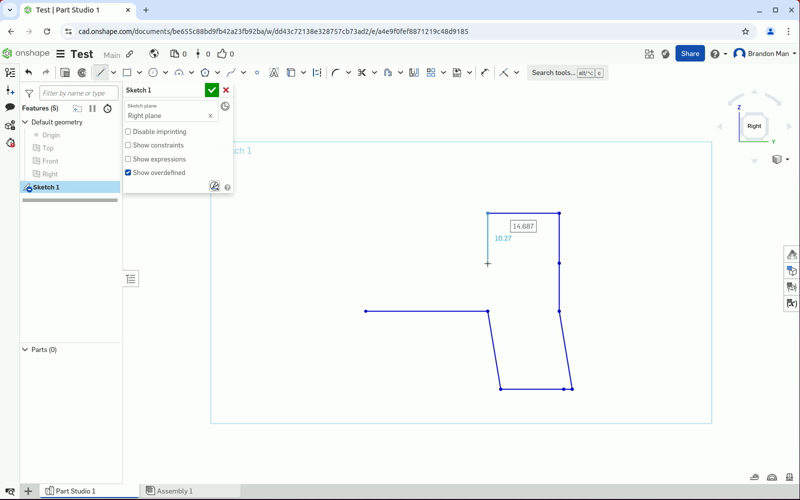
click(487, 263)
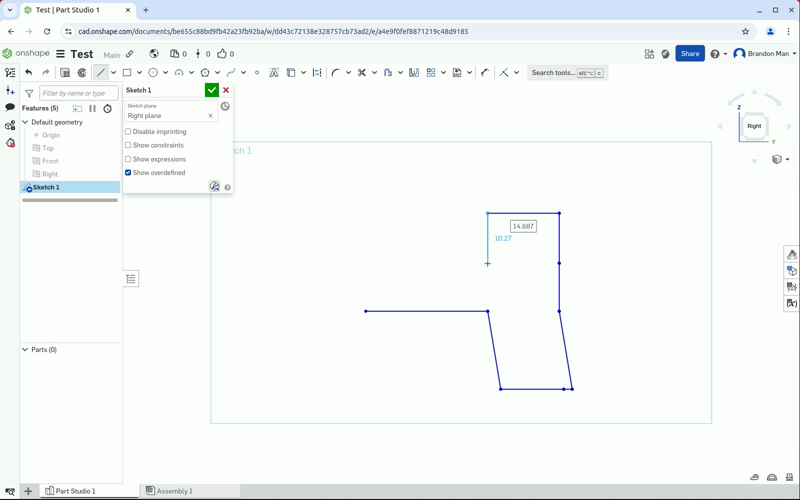
key_up(shift)
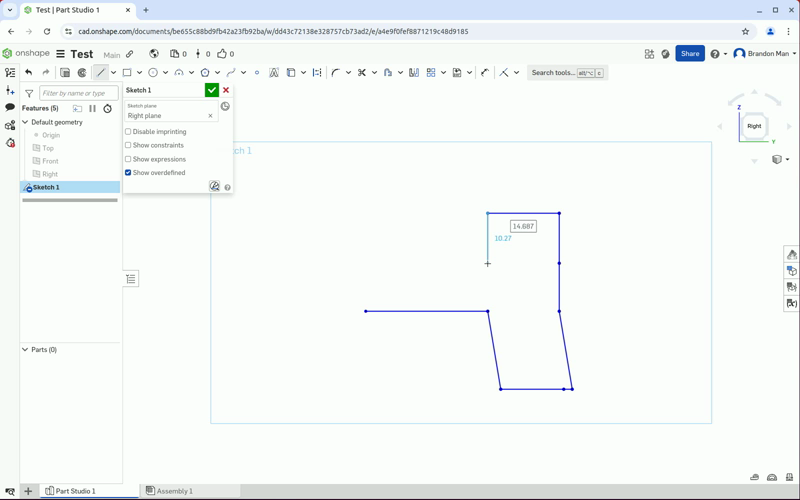
key_down(shift)
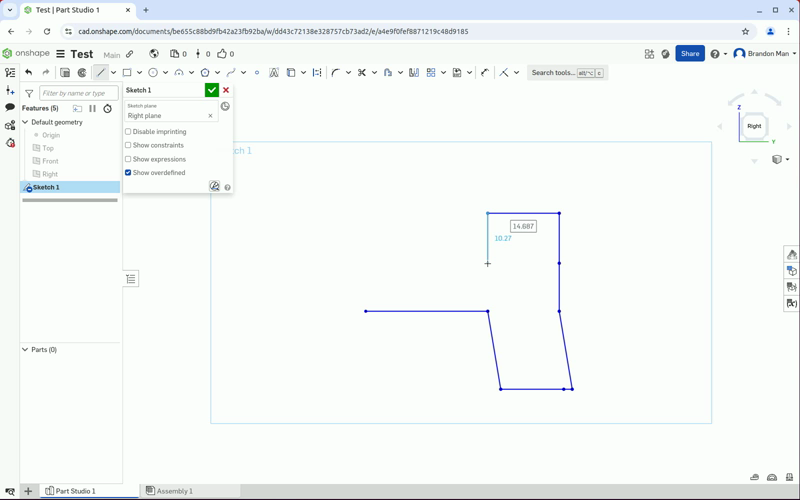
mouse_move(365, 263)
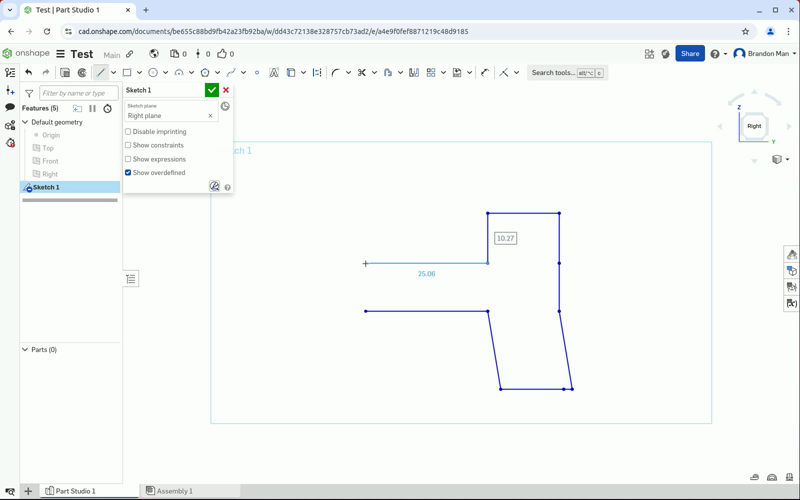
click(365, 263)
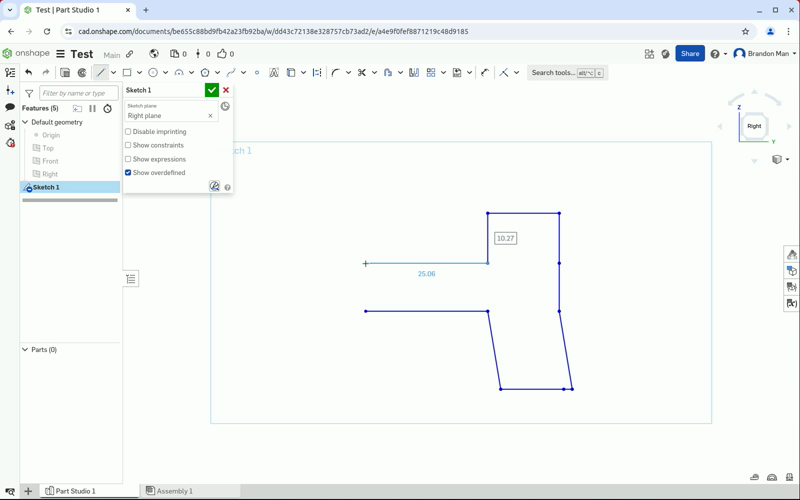
key_up(shift)
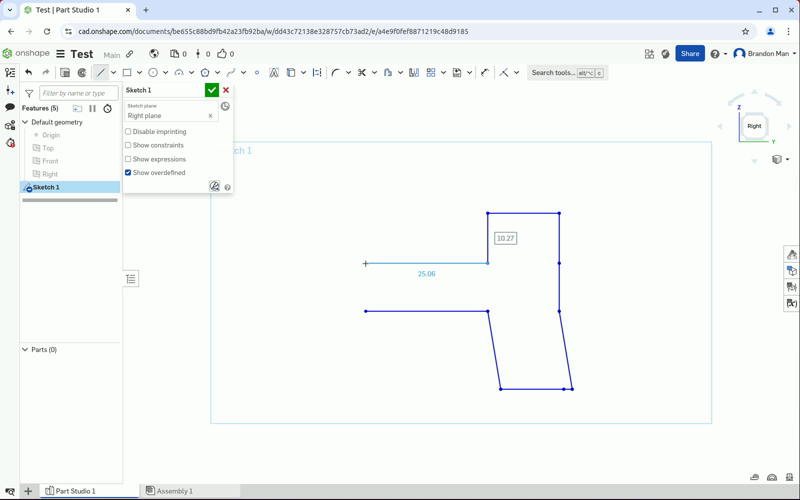
mouse_move(395, 263)
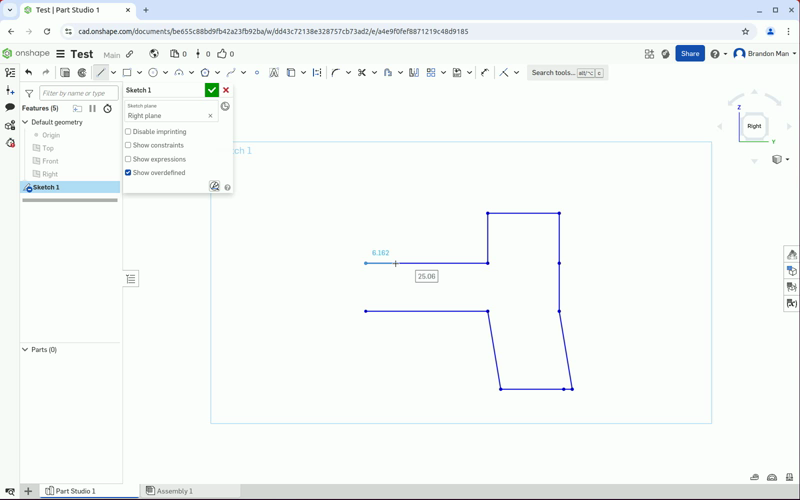
key_down(shift)
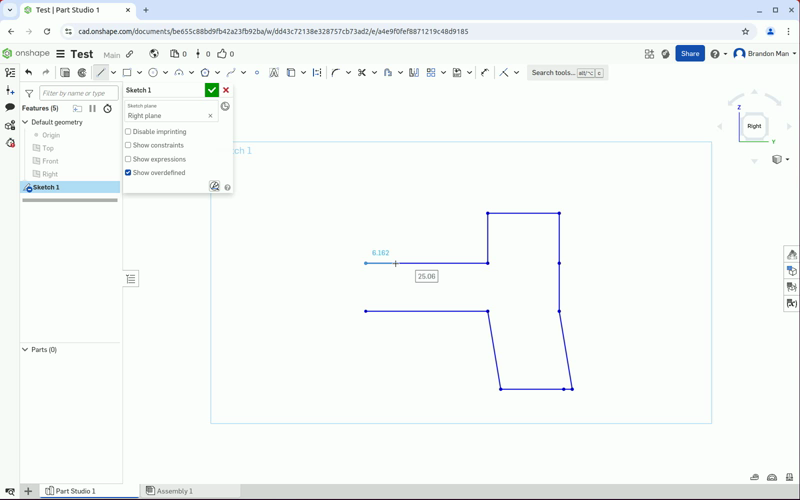
mouse_move(365, 311)
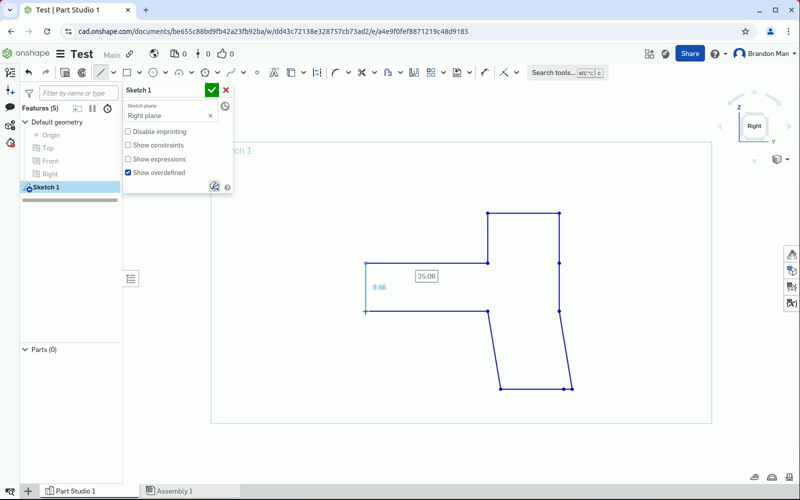
key_up(shift)
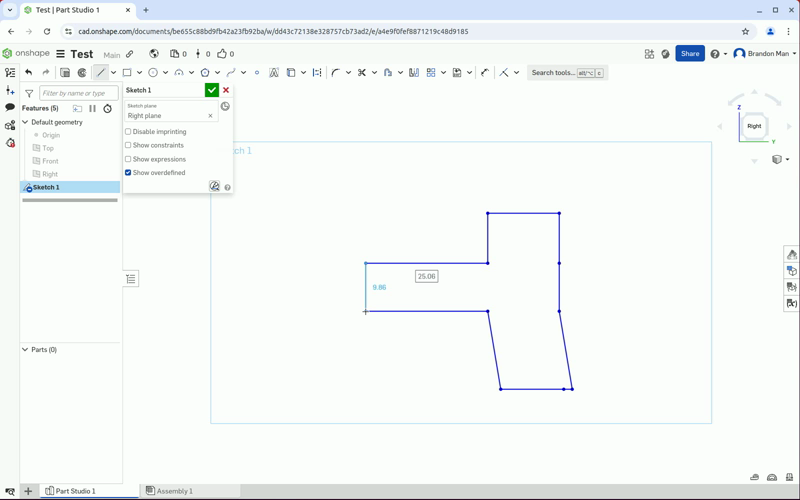
click(365, 311)
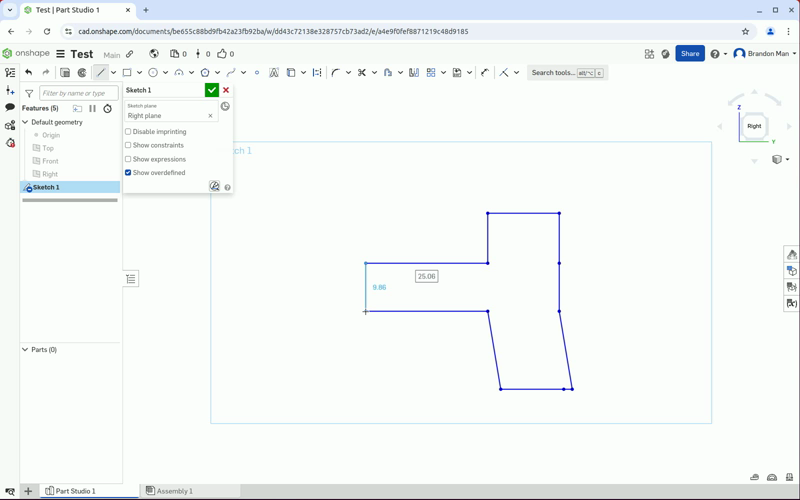
key(esc)
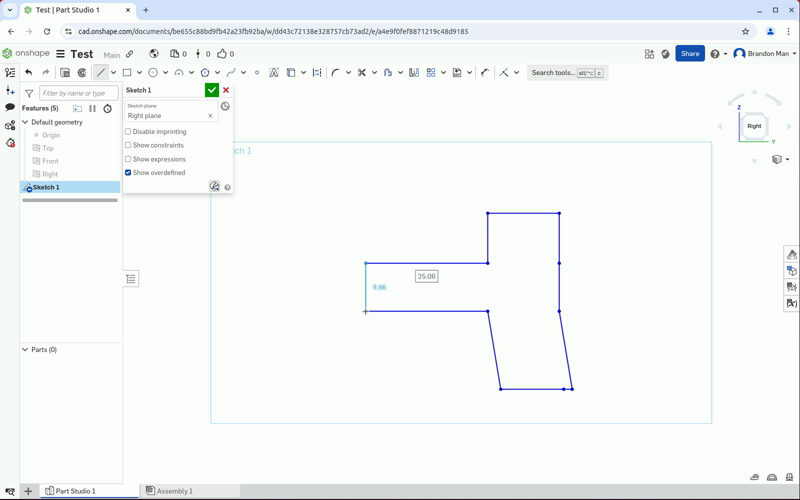
mouse_move(542, 330)
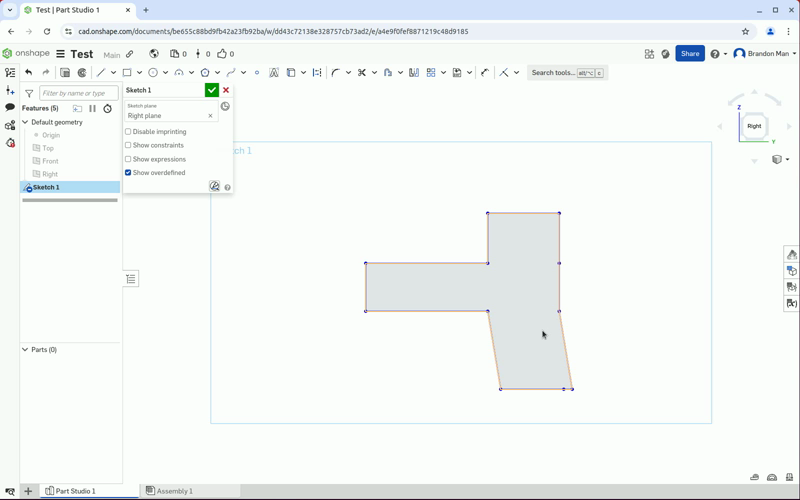
click(542, 330)
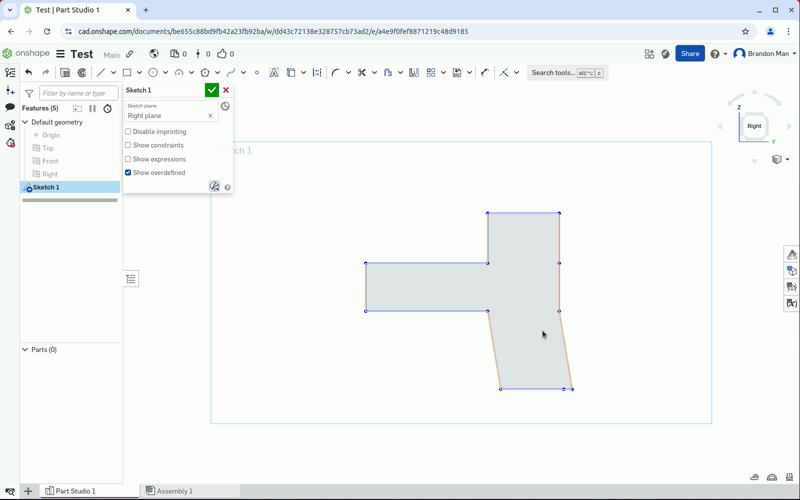
mouse_move(73, 352)
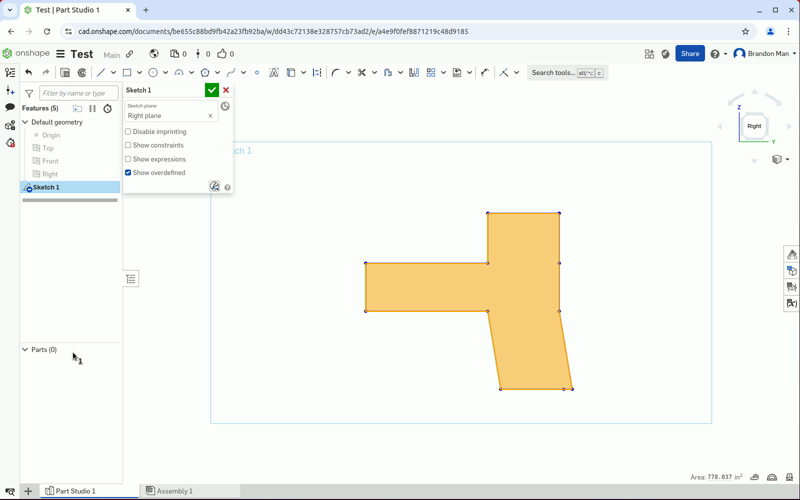
key(shift+y)
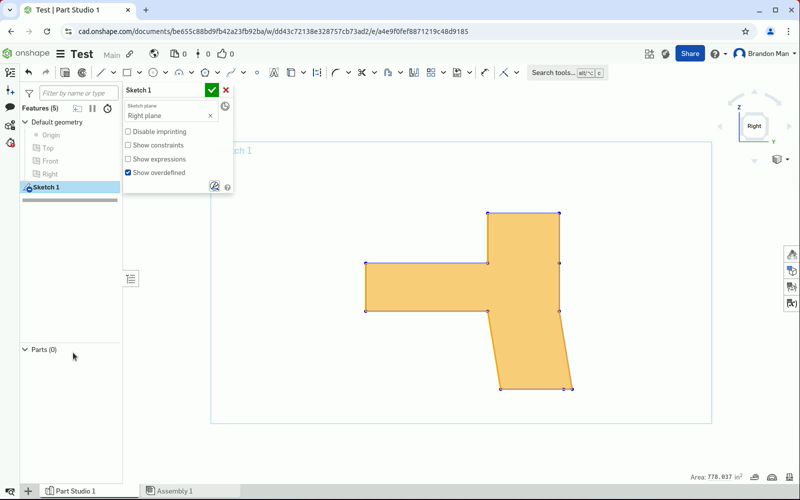
key(shift+e)
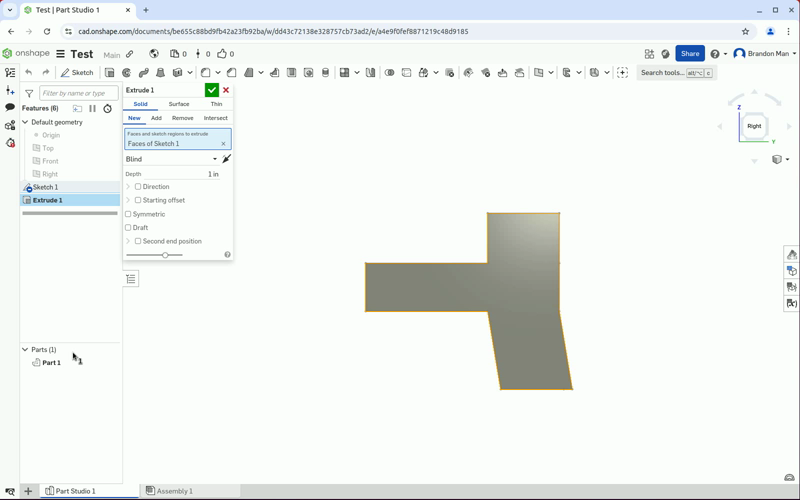
mouse_move(143, 106)
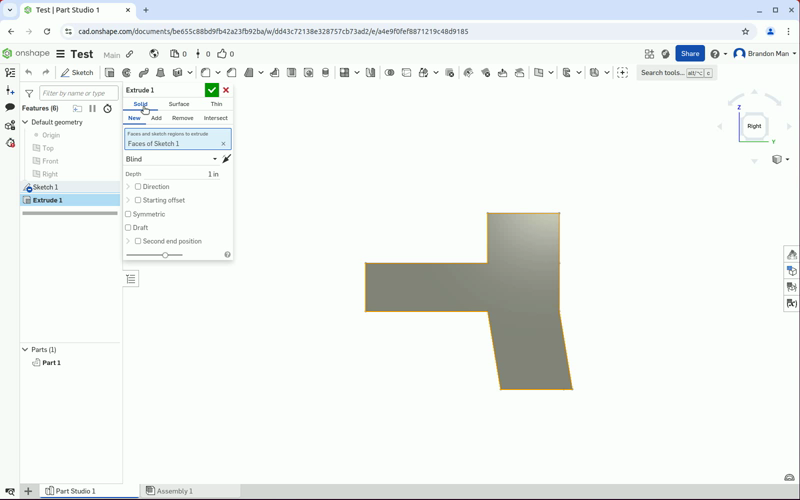
click(143, 106)
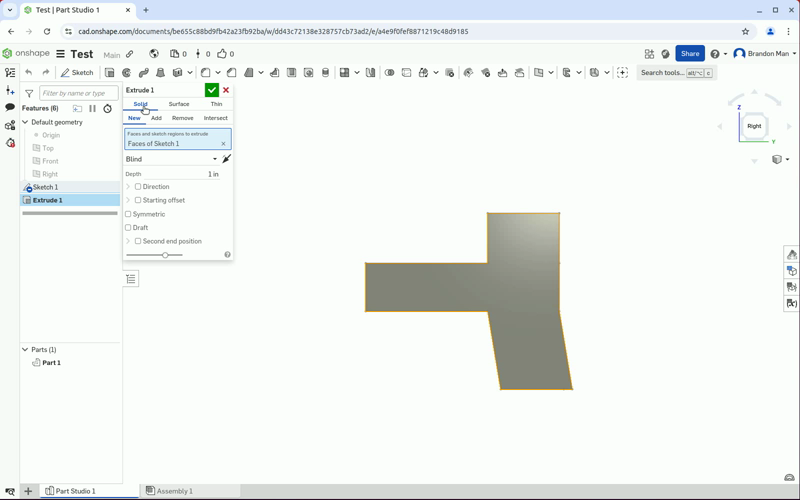
mouse_move(137, 120)
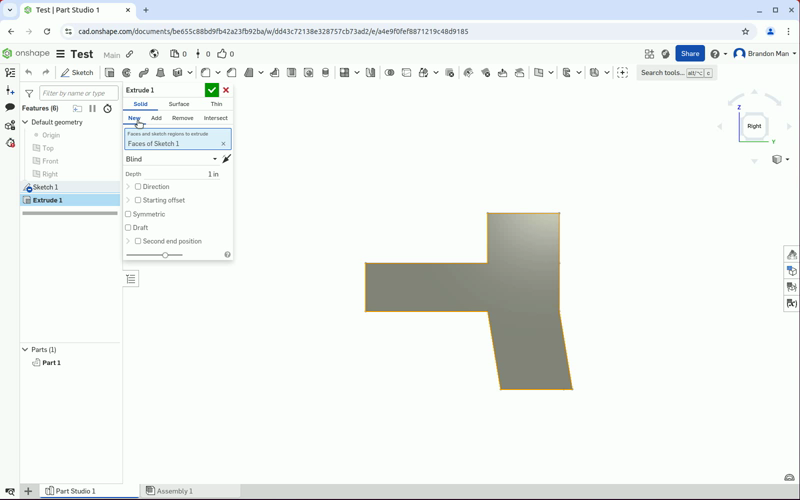
click(137, 120)
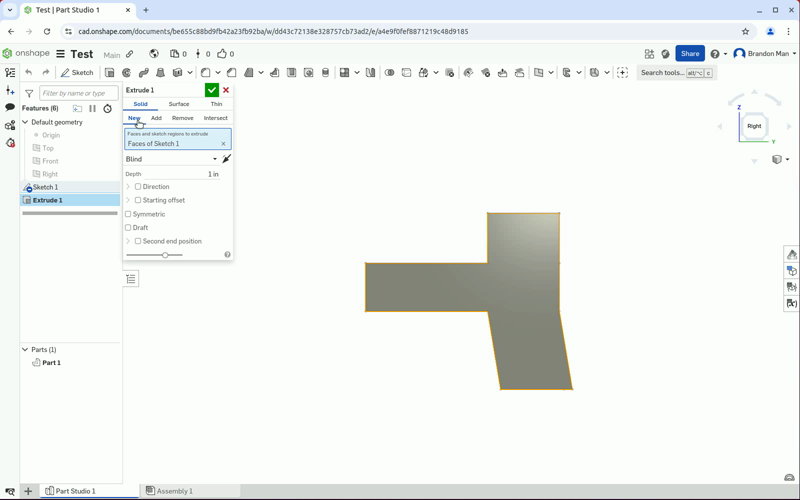
key(tab, 4)
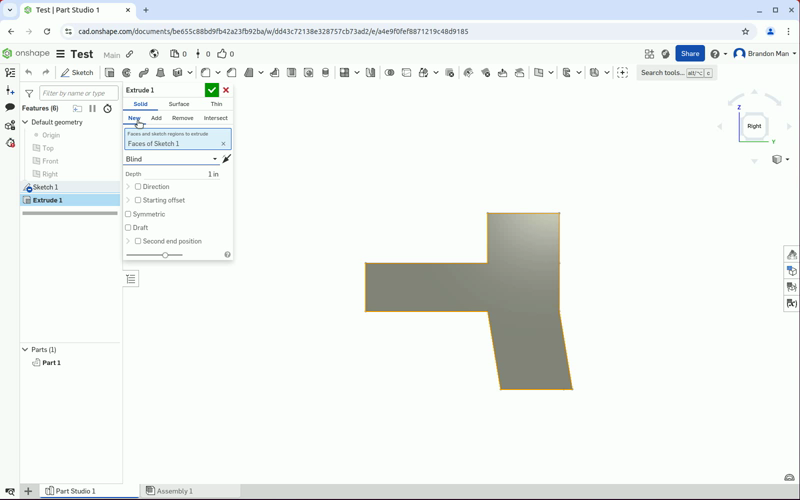
text(5.055)
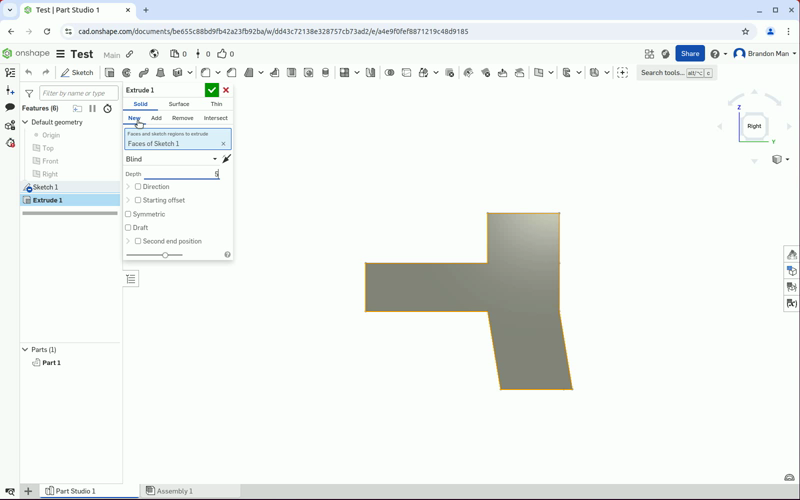
key(enter)
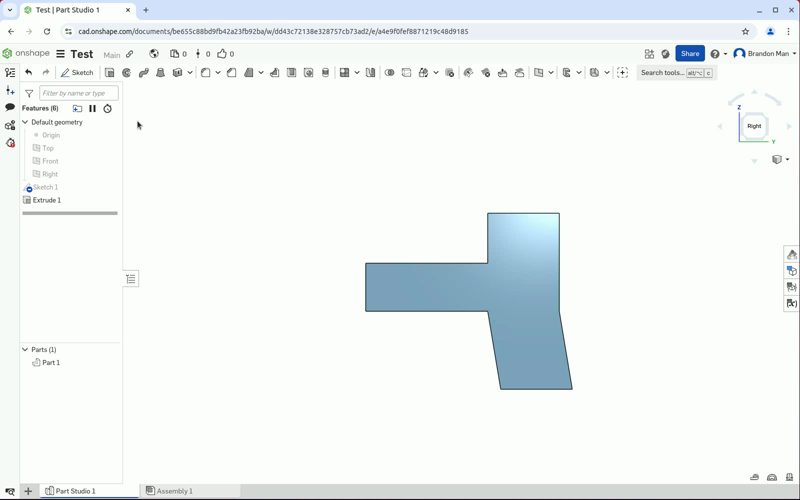
key(shift+h)
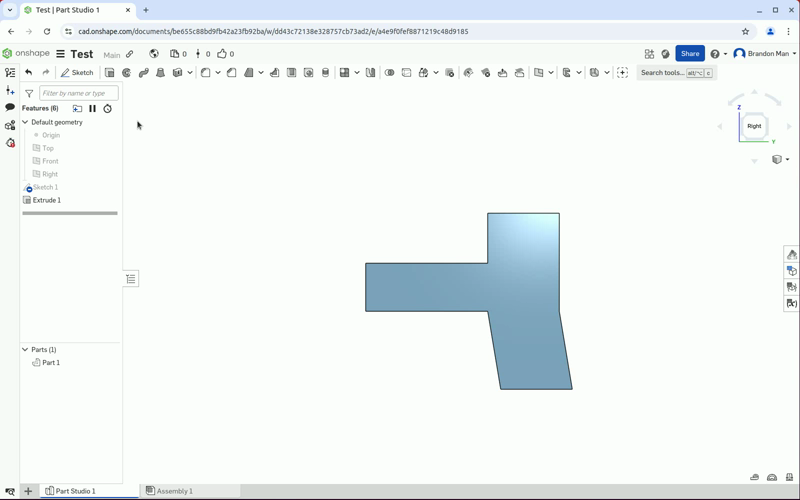
key(shift+h)
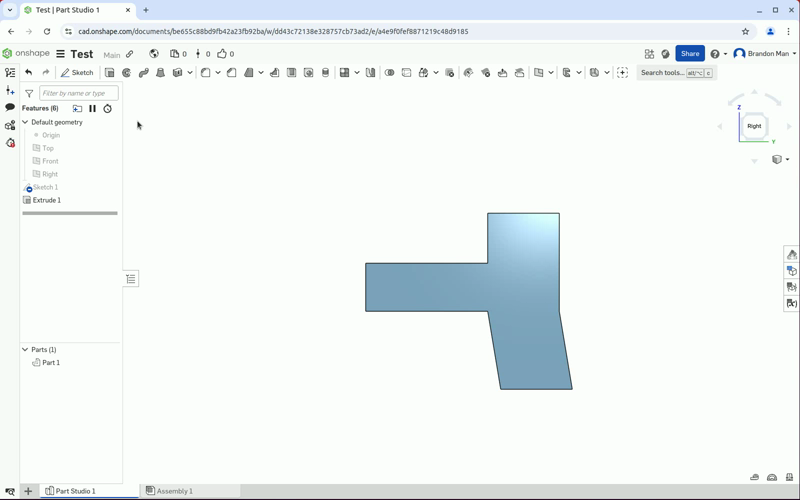
mouse_move(73, 189)
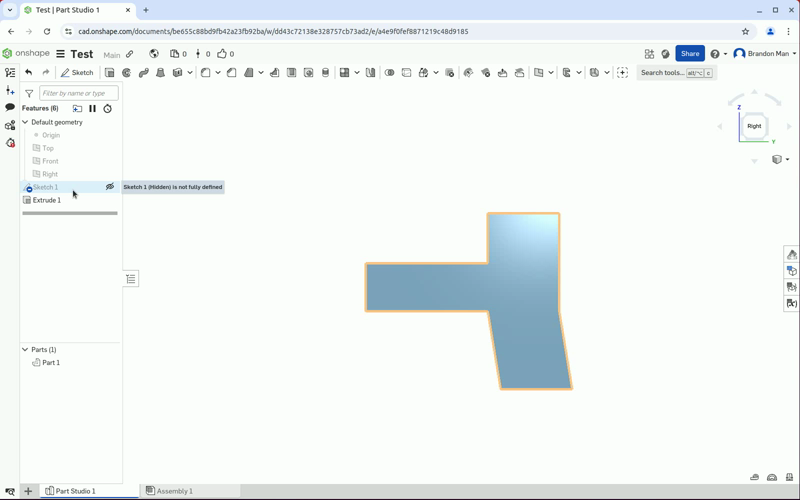
click(73, 189)
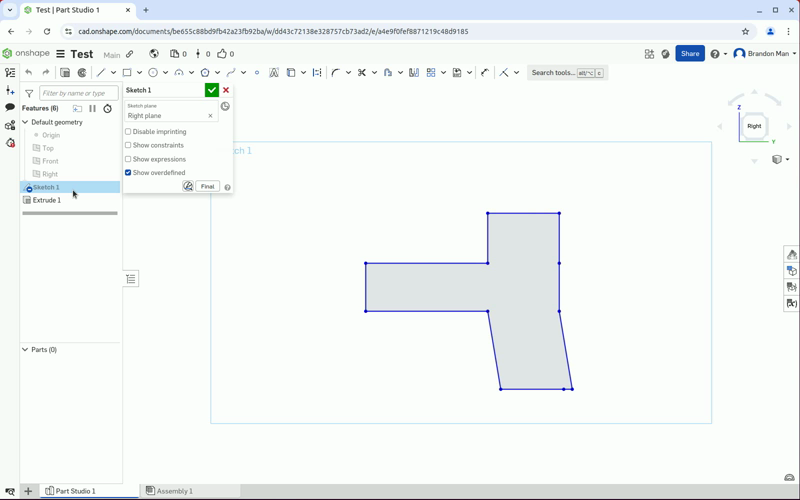
mouse_move(229, 92)
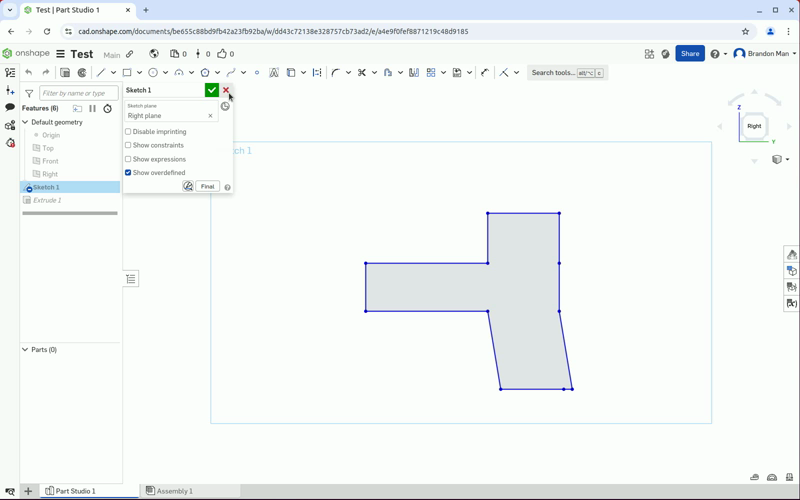
click(229, 92)
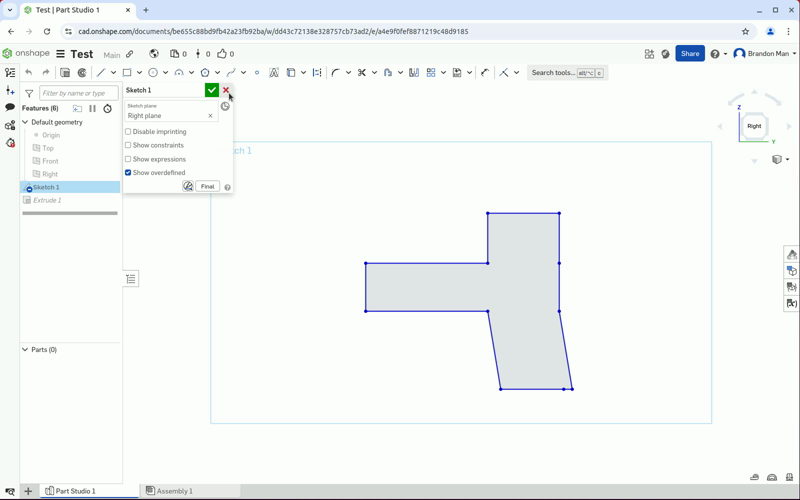
key(shift+s)
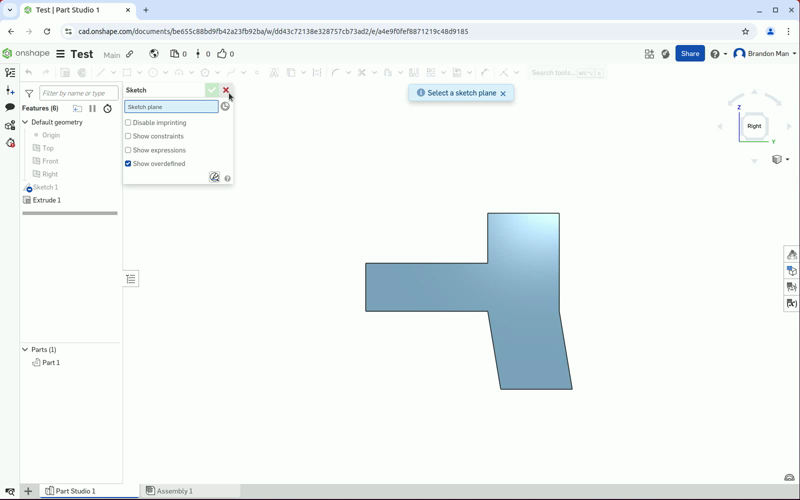
mouse_move(73, 176)
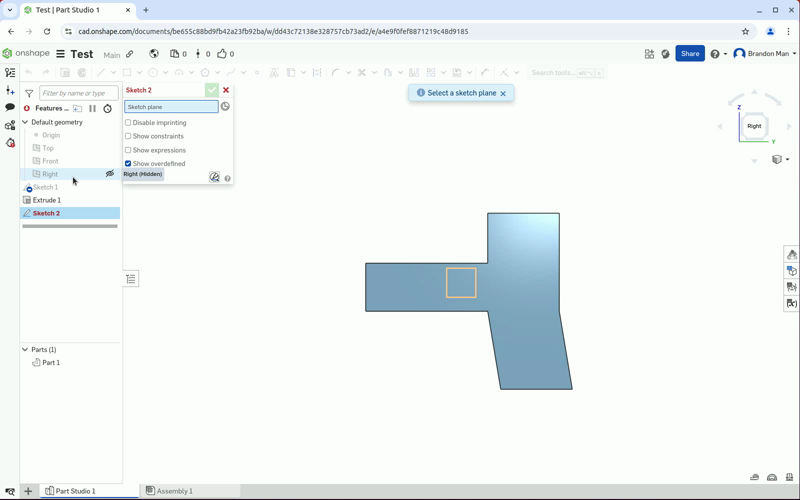
click(73, 176)
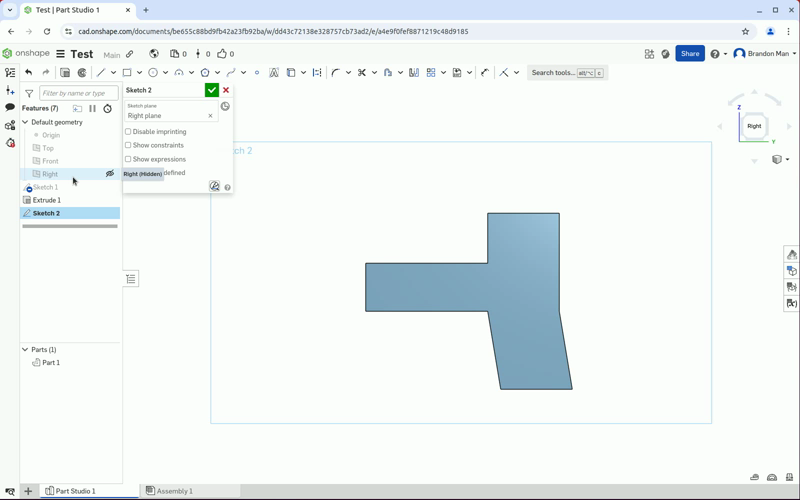
mouse_move(73, 352)
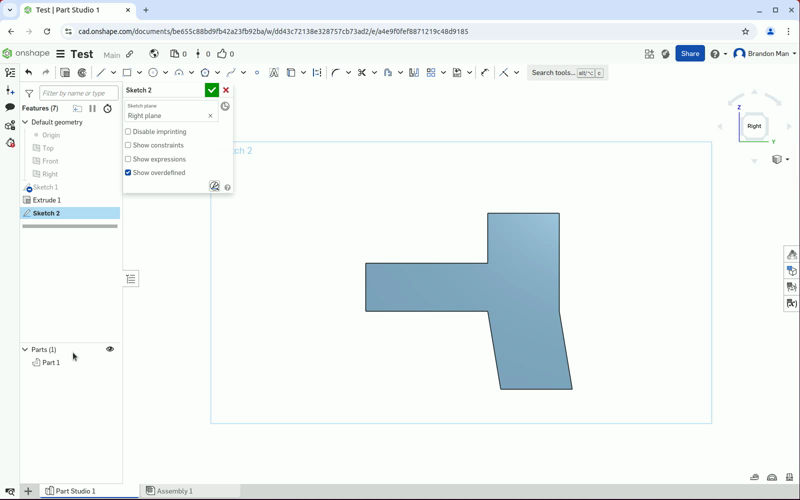
key(y)
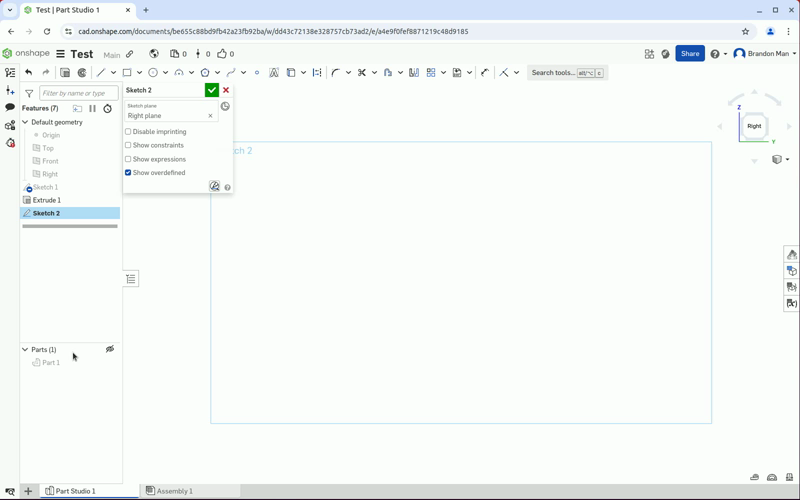
key(l)
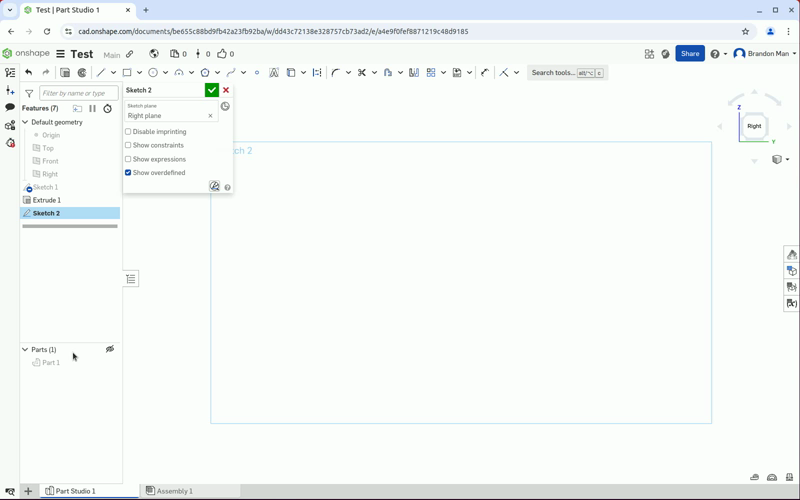
key_down(shift)
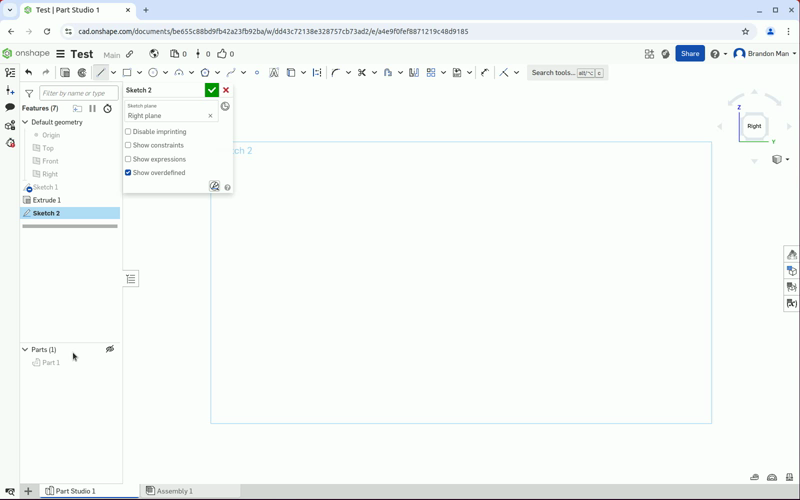
mouse_move(370, 306)
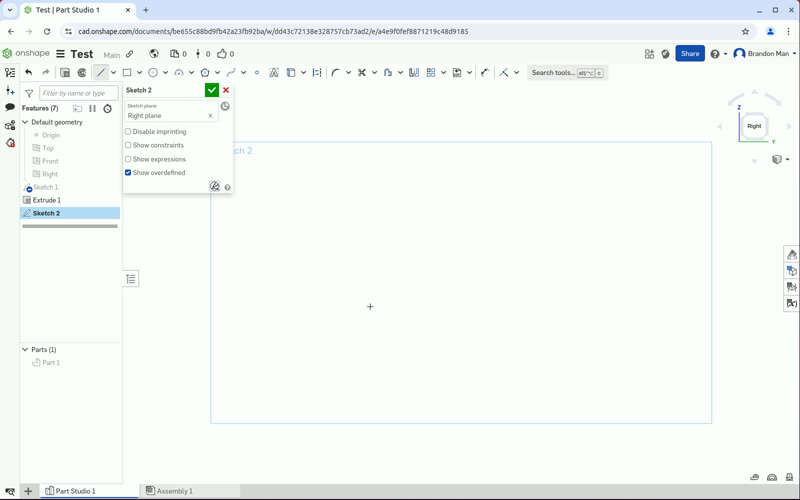
click(370, 306)
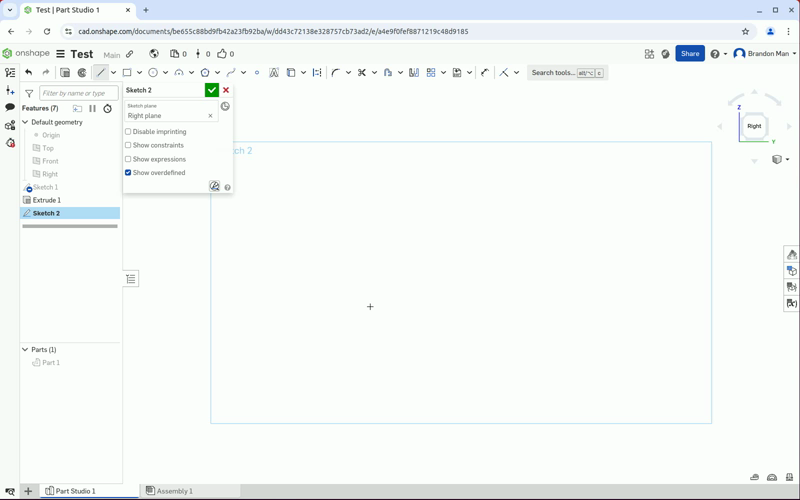
key_up(shift)
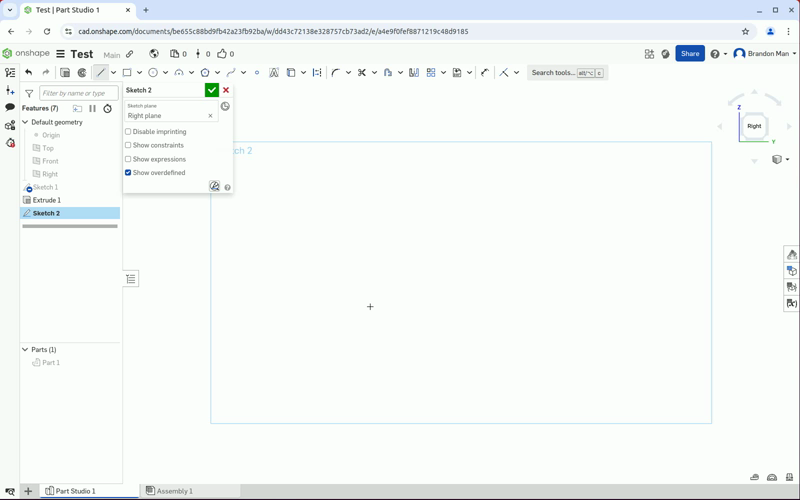
key_down(shift)
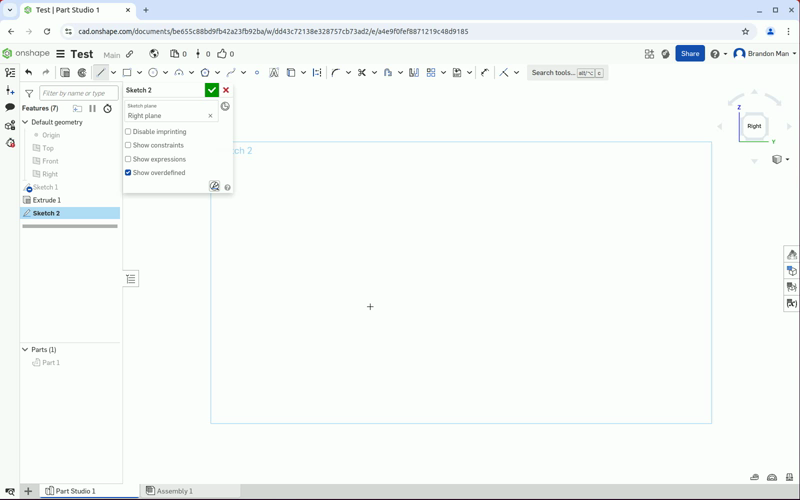
mouse_move(490, 306)
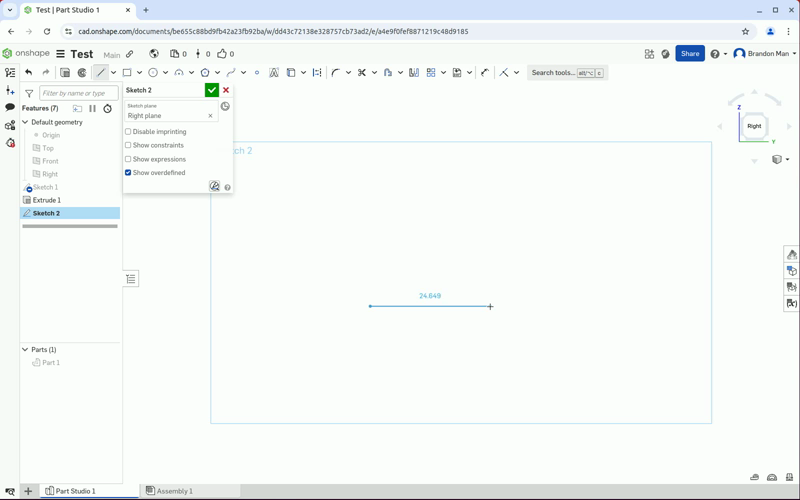
click(490, 306)
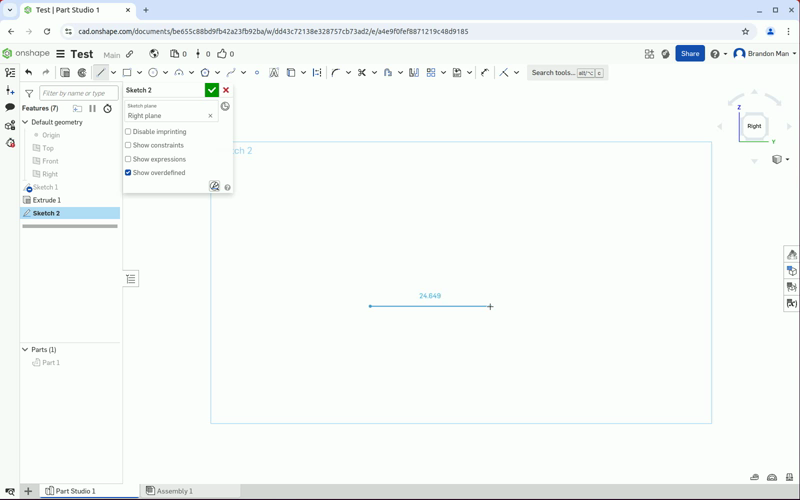
key_up(shift)
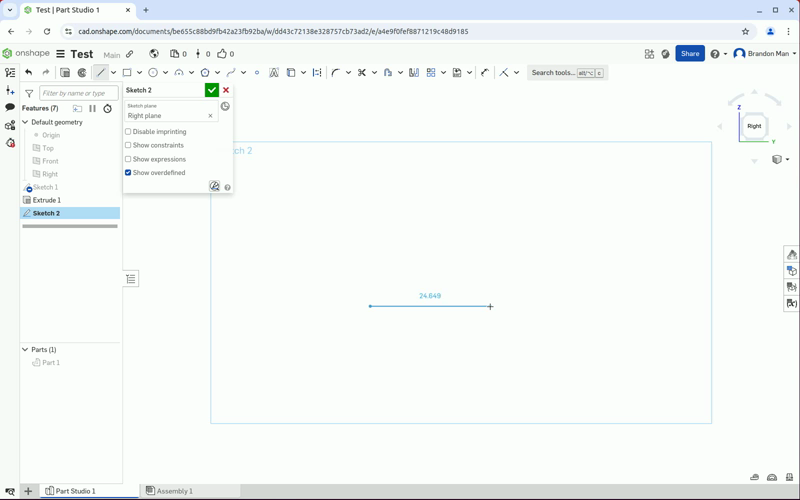
key_down(shift)
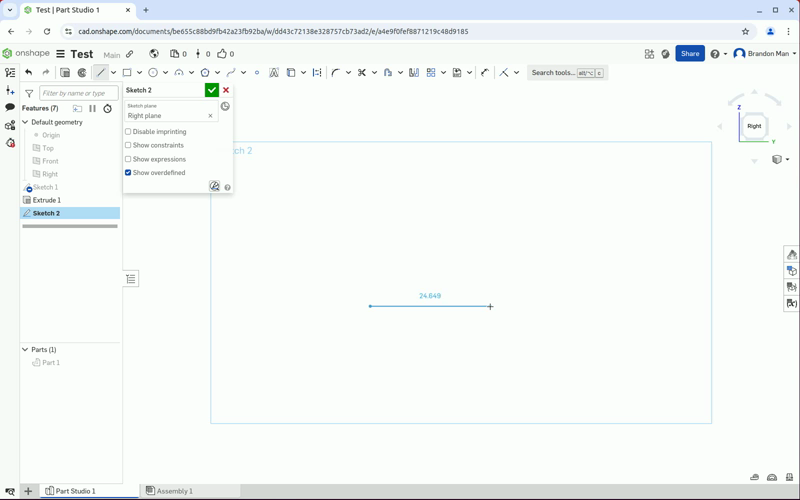
mouse_move(504, 384)
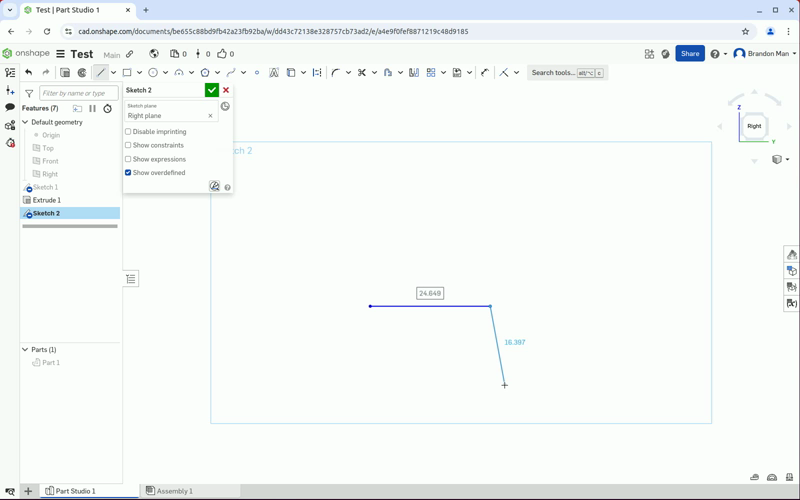
click(504, 384)
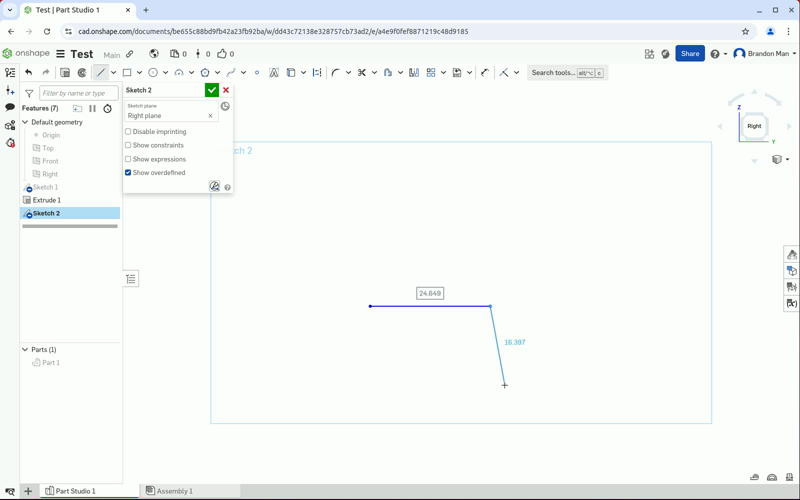
key_up(shift)
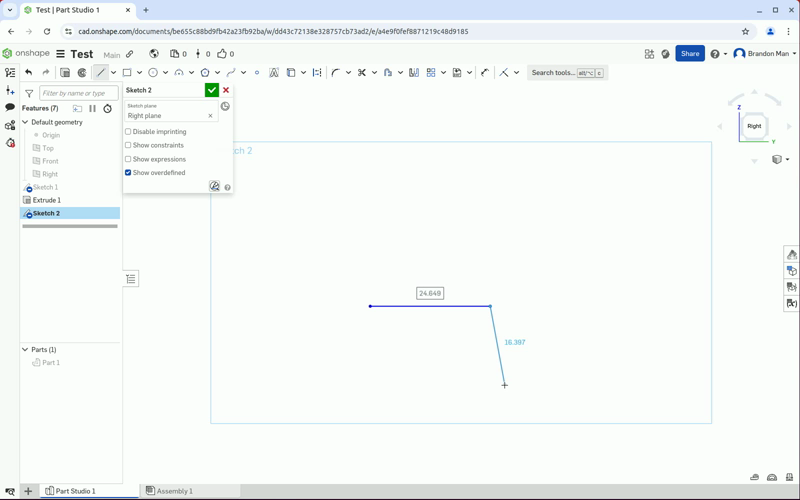
key_down(shift)
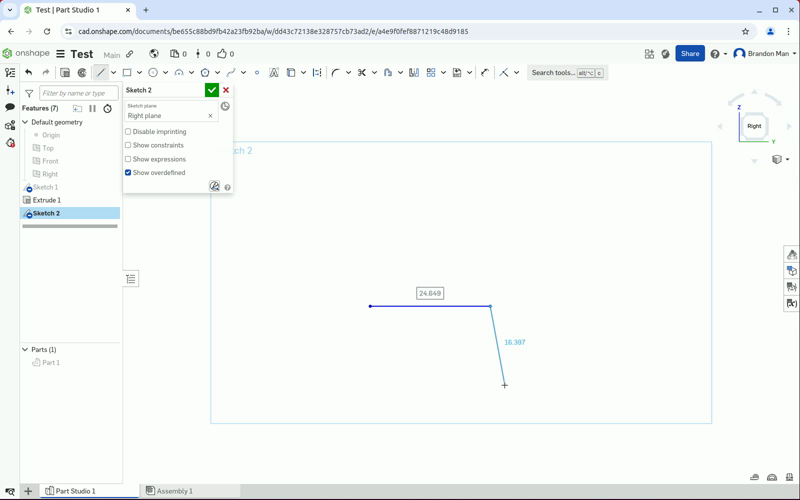
mouse_move(534, 384)
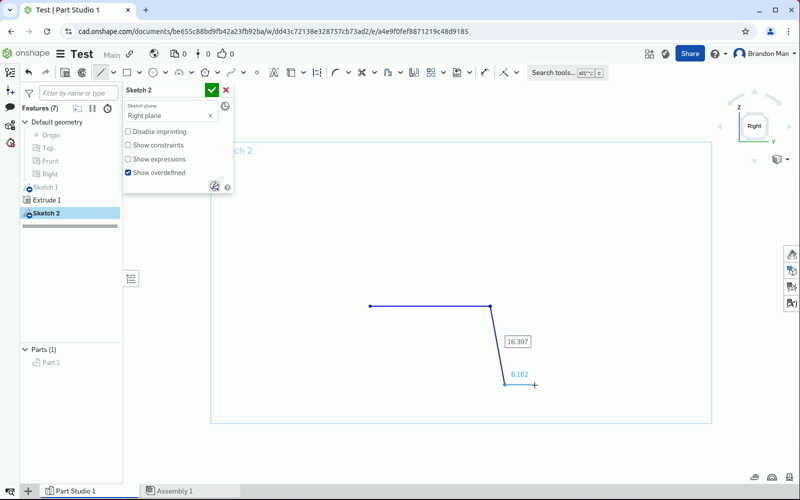
mouse_move(562, 384)
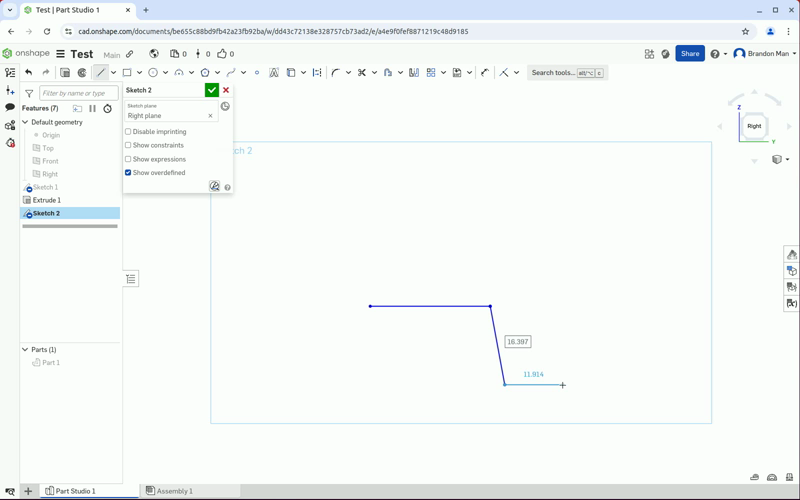
click(562, 384)
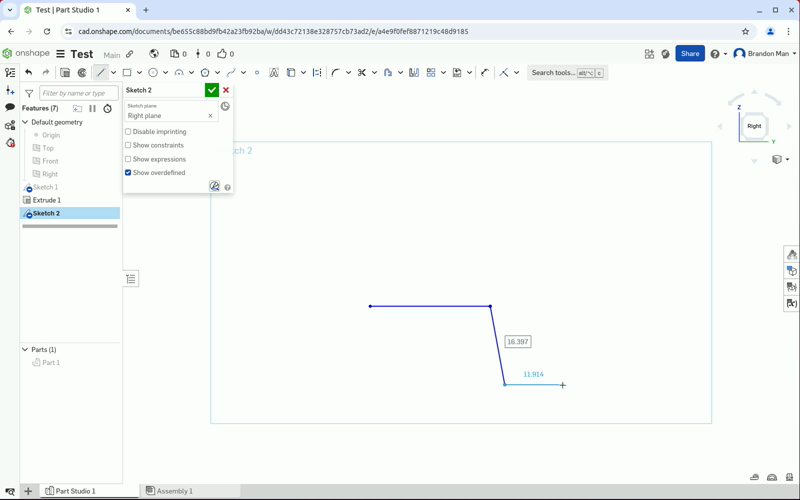
key_up(shift)
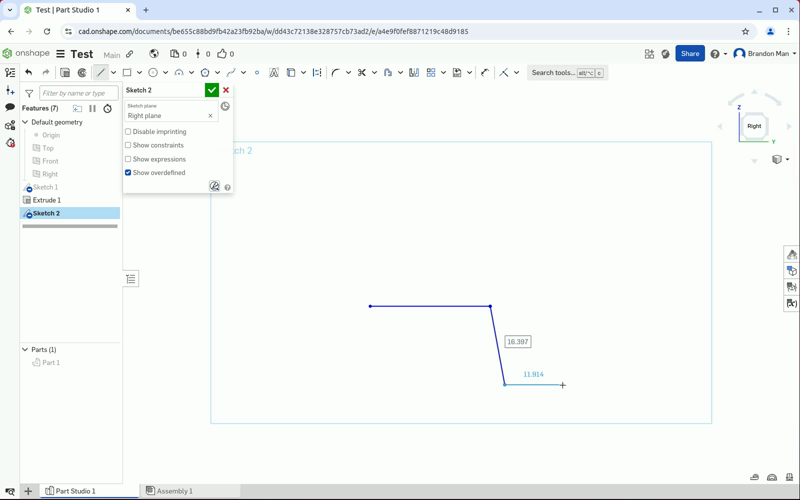
key_down(shift)
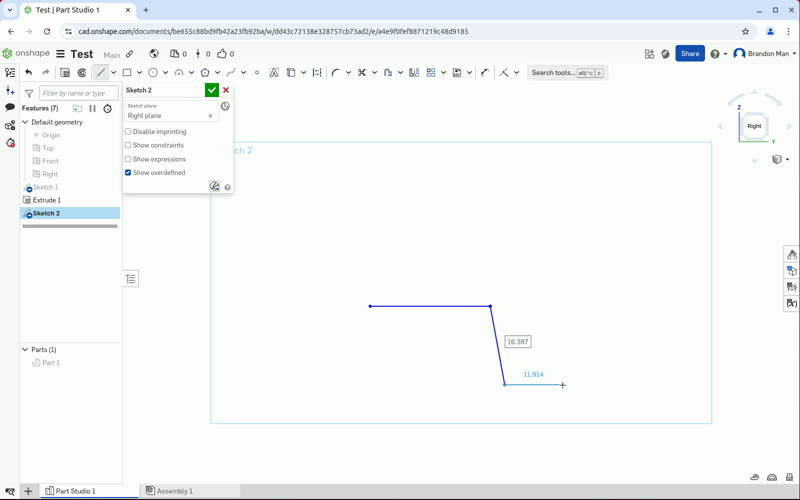
mouse_move(589, 384)
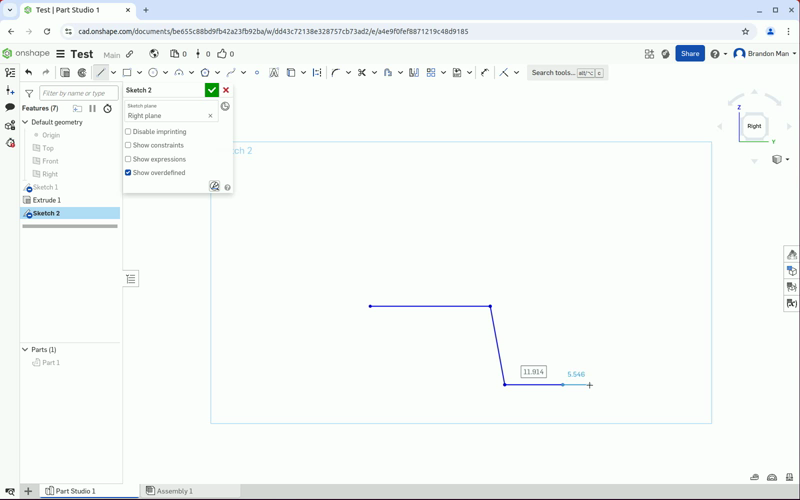
mouse_move(566, 384)
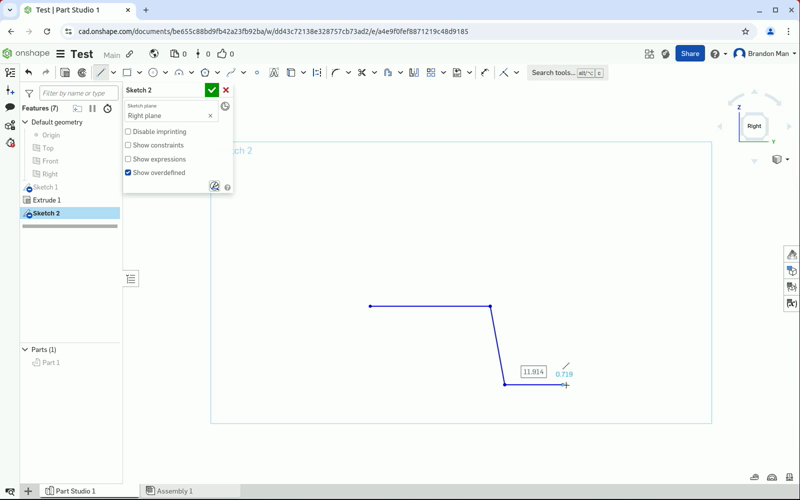
scroll(6)
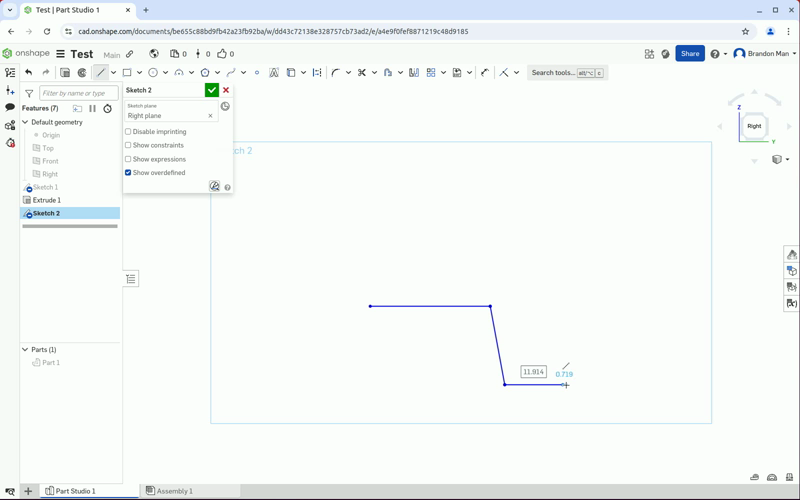
scroll(6)
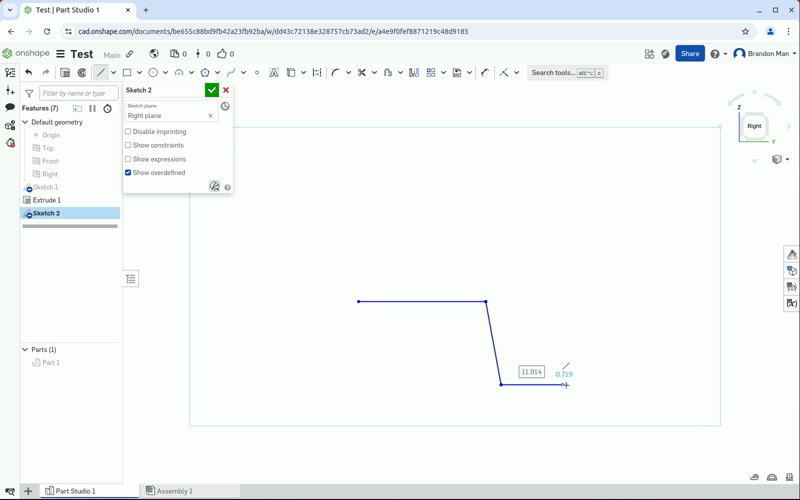
scroll(6)
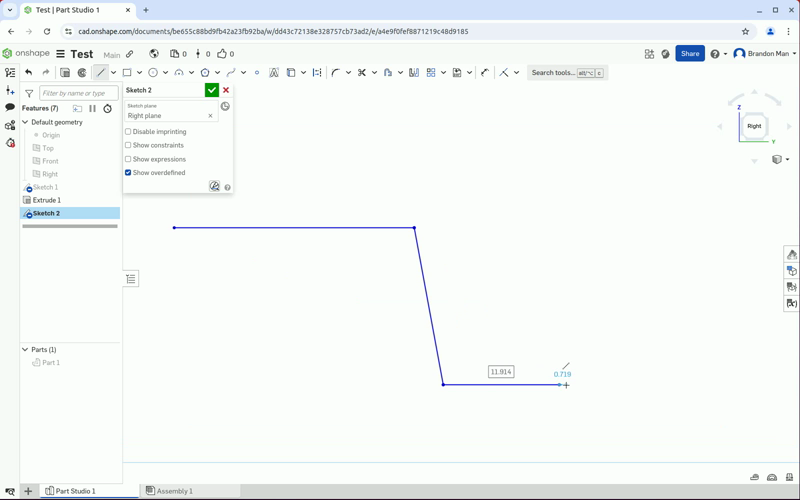
scroll(6)
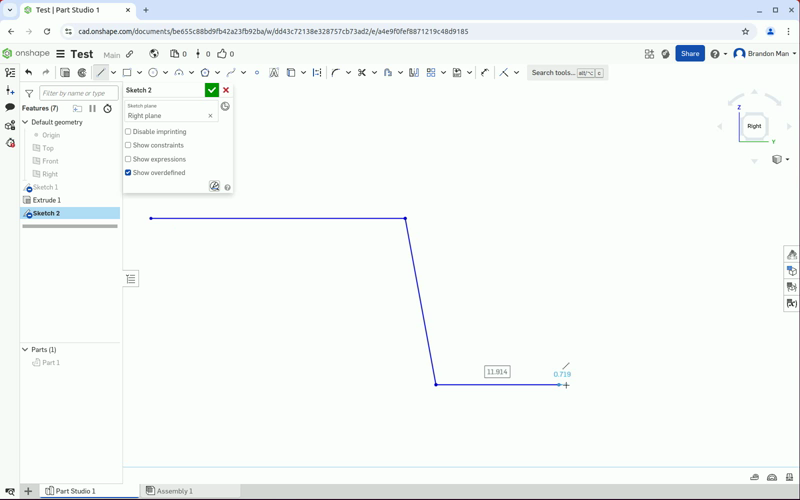
scroll(6)
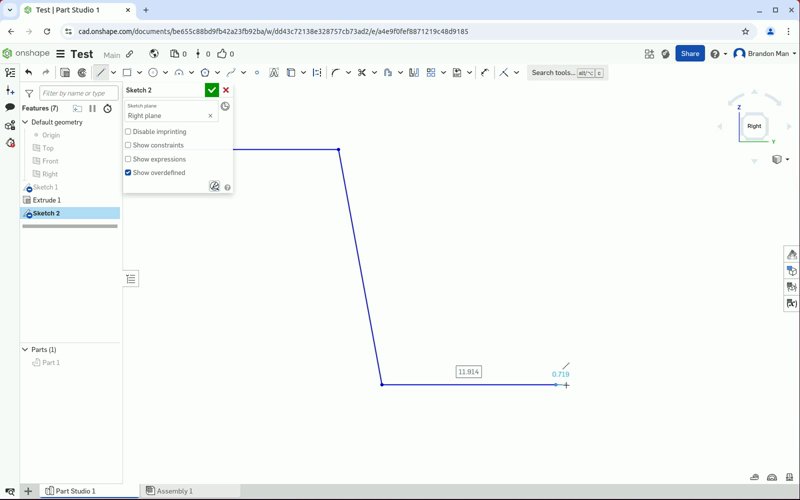
scroll(6)
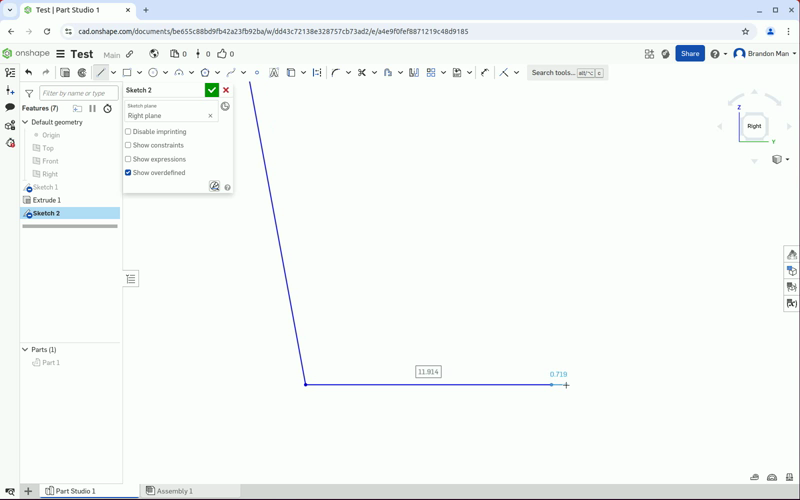
scroll(6)
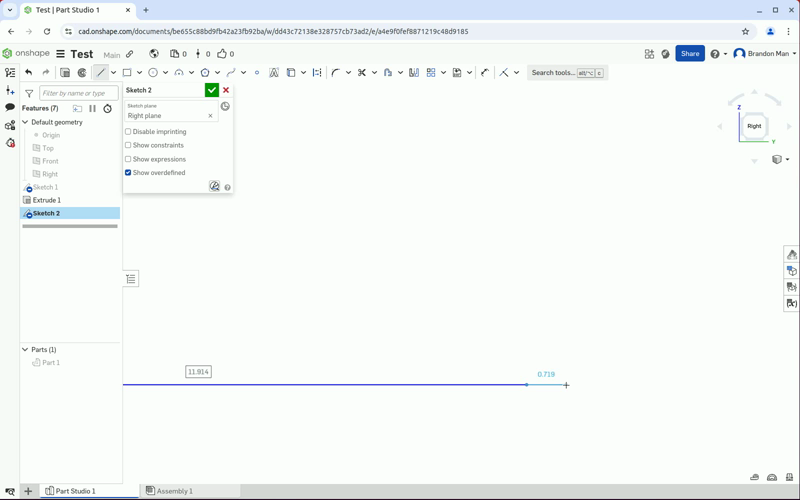
click(566, 384)
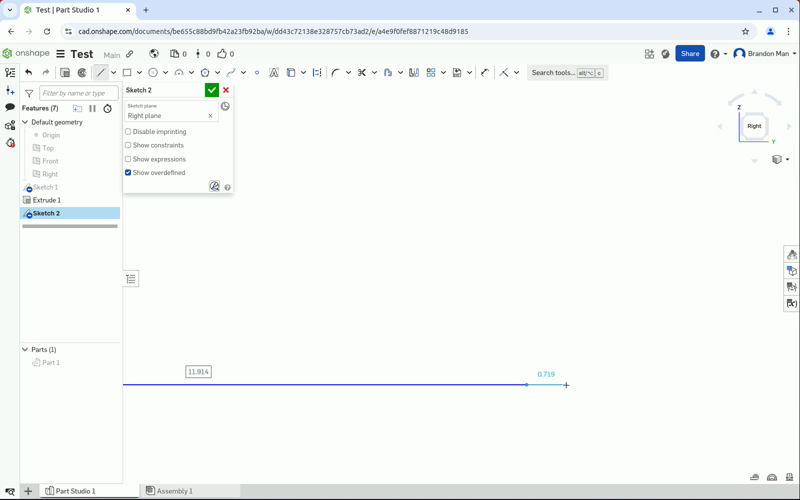
scroll(-6)
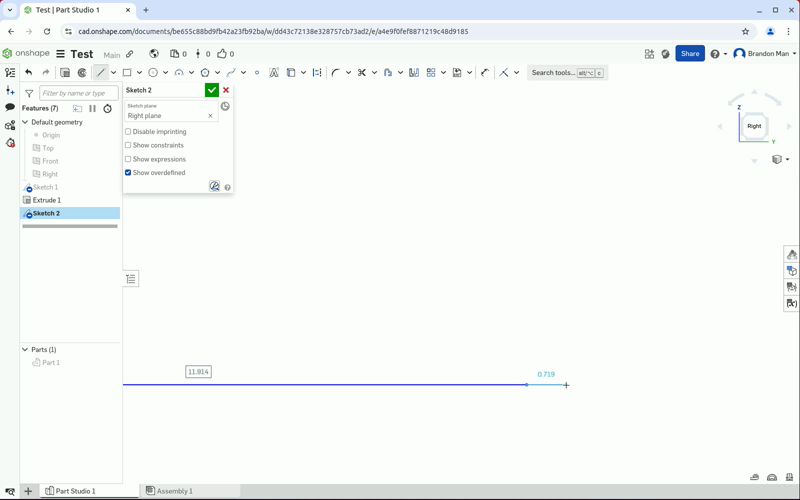
scroll(-6)
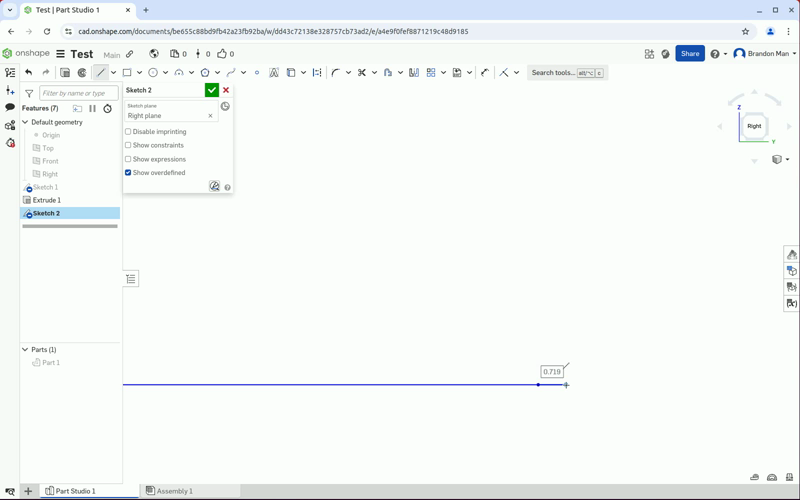
scroll(-6)
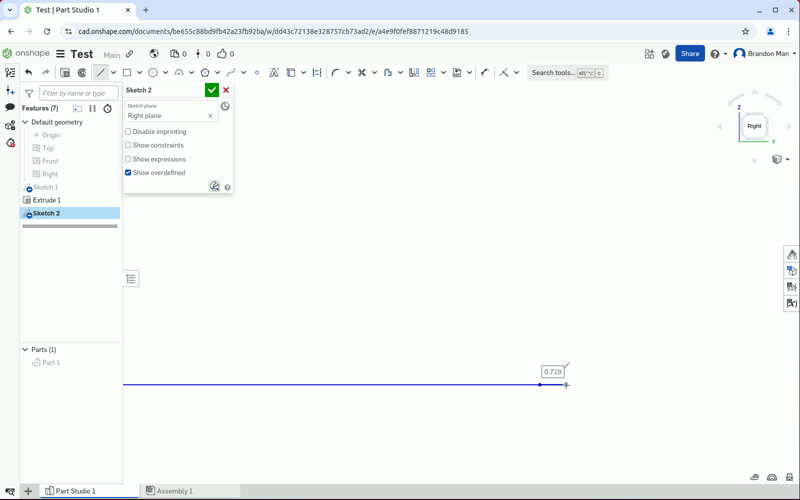
scroll(-6)
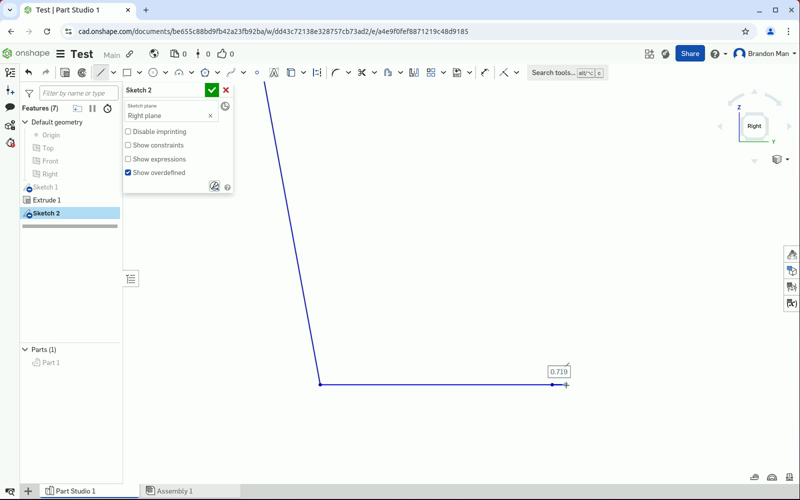
scroll(-6)
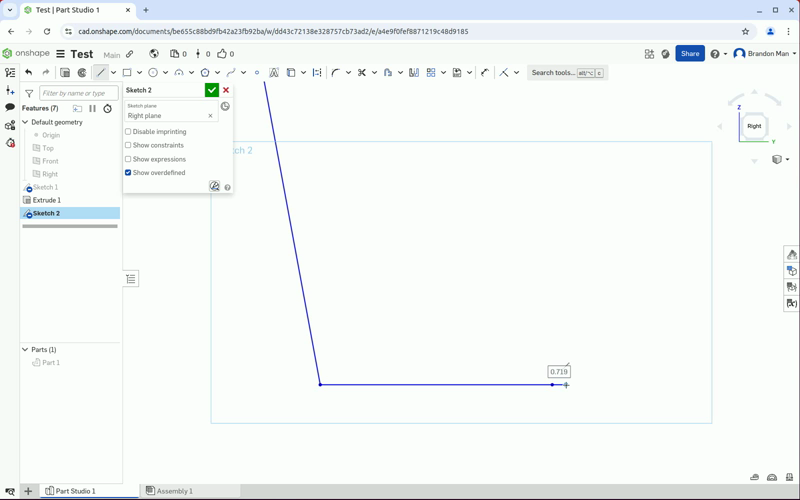
scroll(-6)
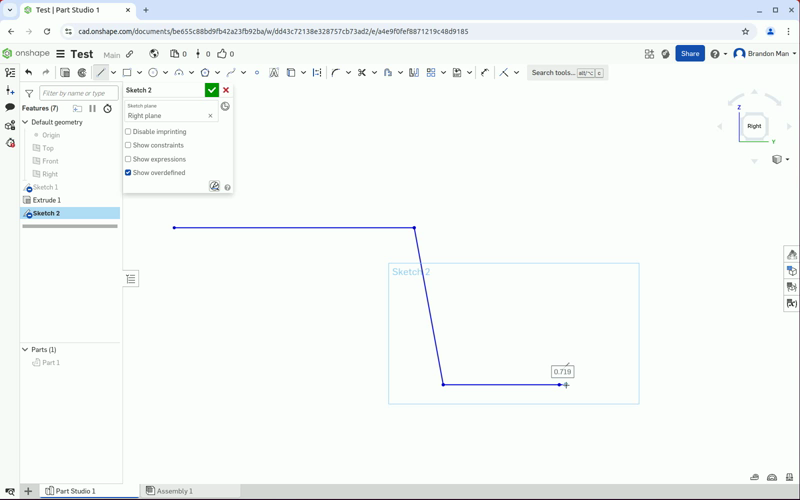
scroll(-6)
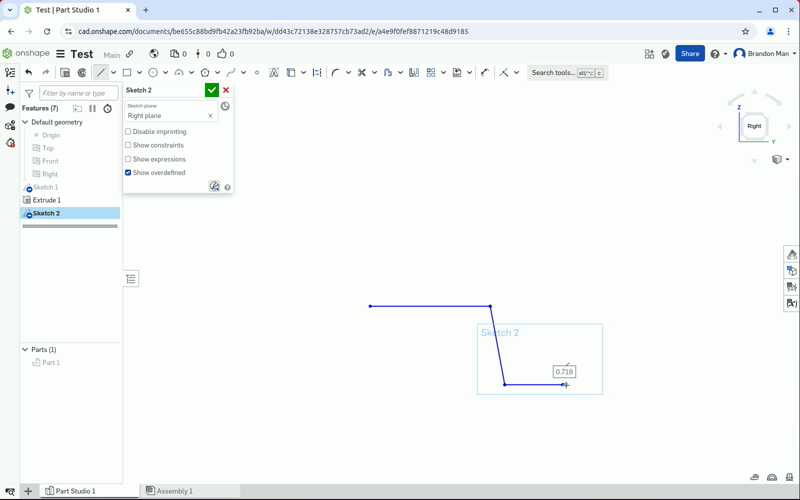
key_up(shift)
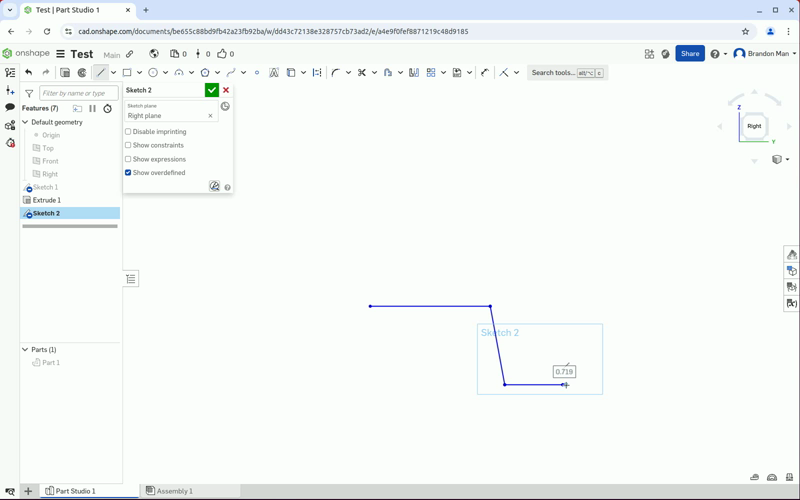
key_down(shift)
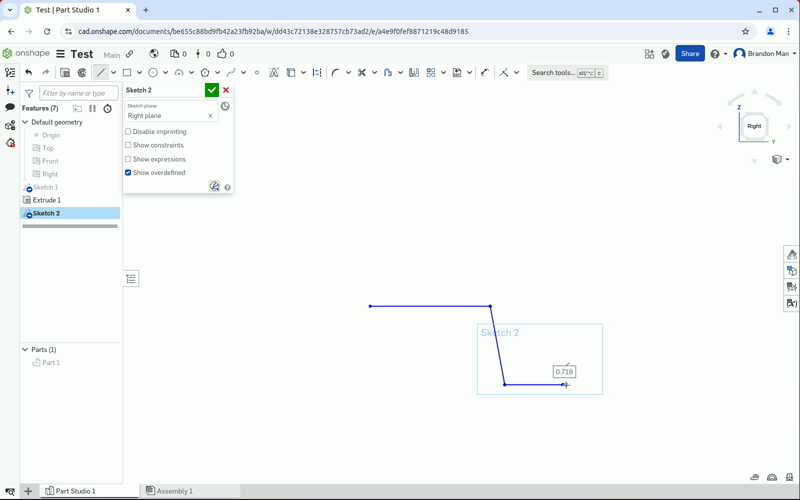
mouse_move(554, 312)
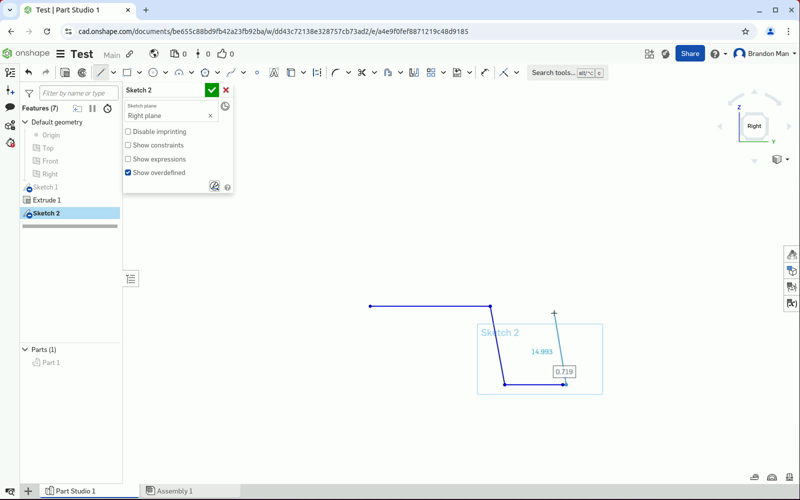
click(554, 312)
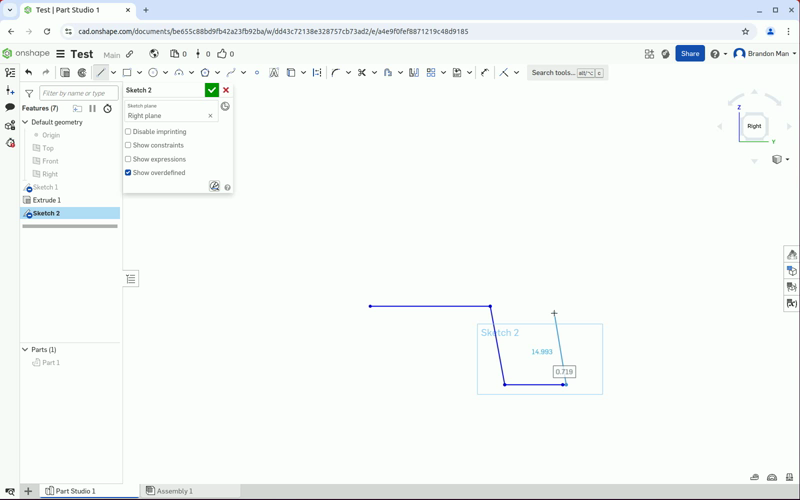
key_up(shift)
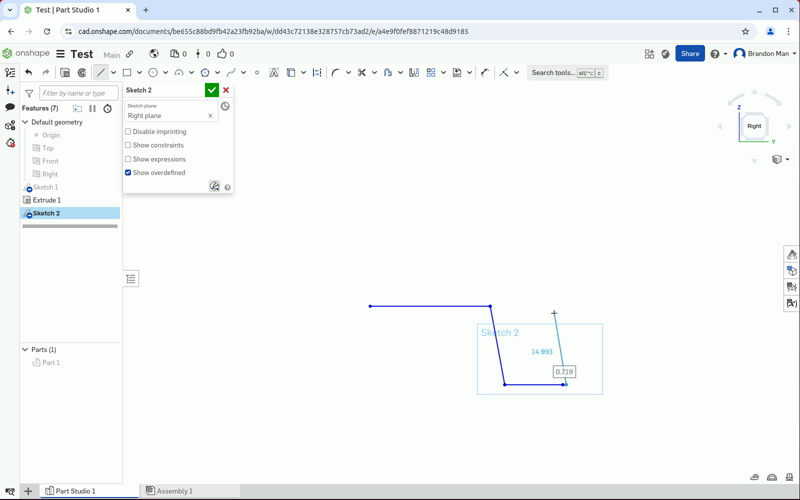
key_down(shift)
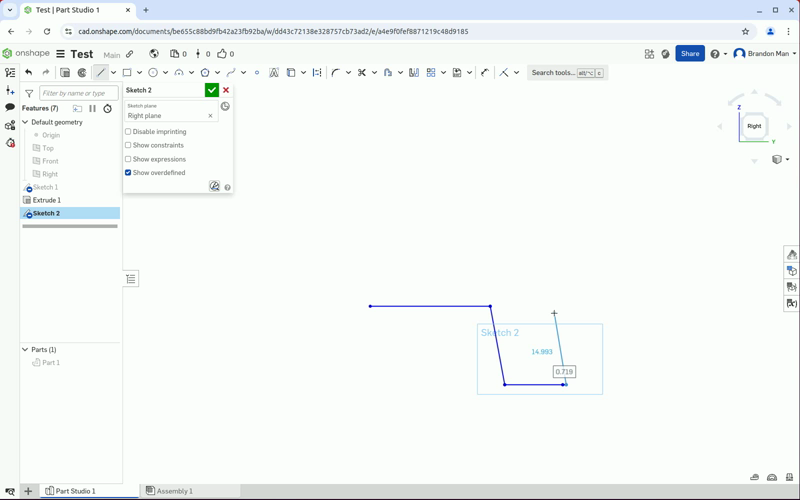
mouse_move(584, 312)
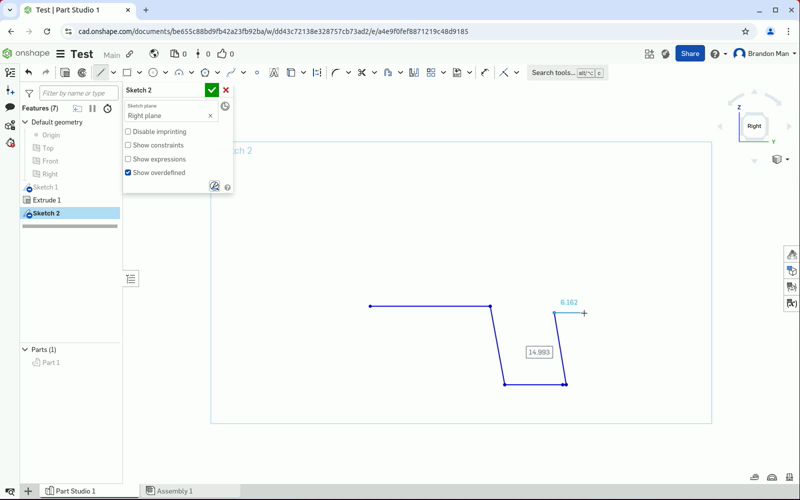
mouse_move(554, 263)
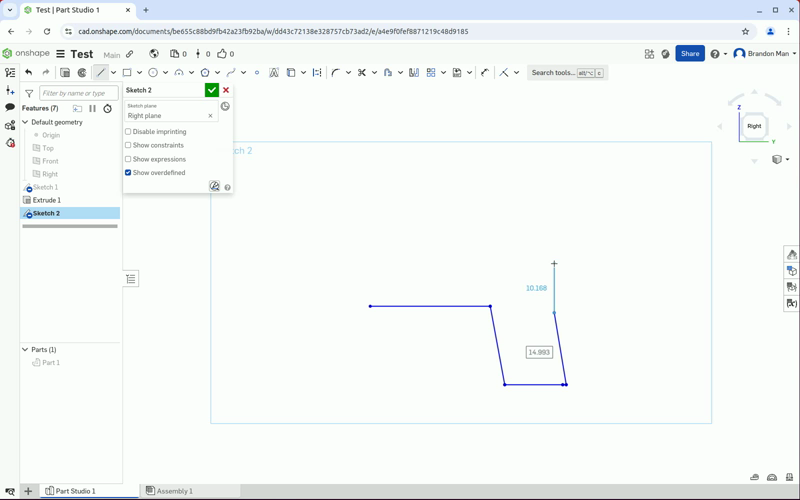
click(554, 263)
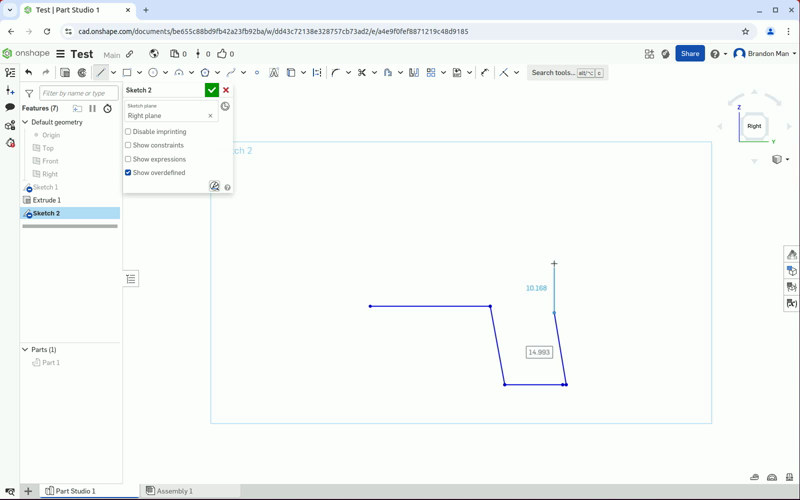
key_up(shift)
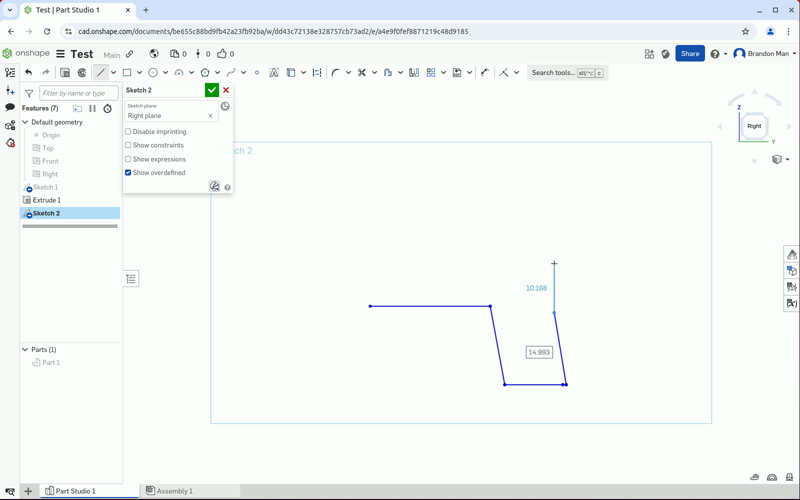
key_down(shift)
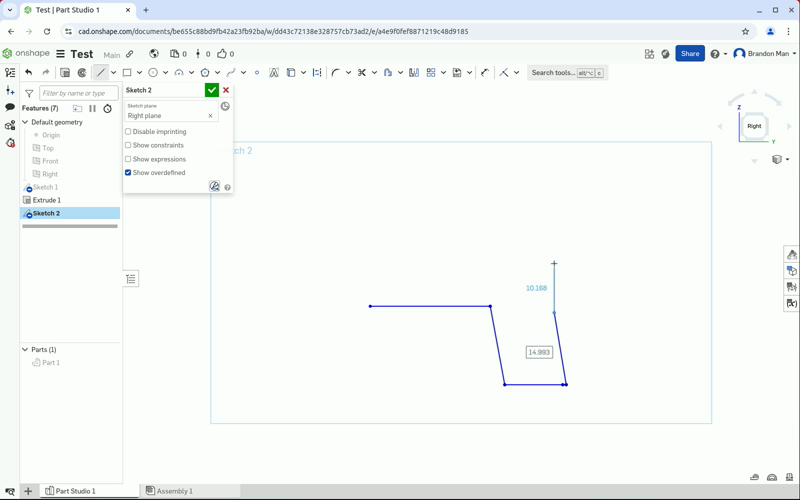
mouse_move(584, 263)
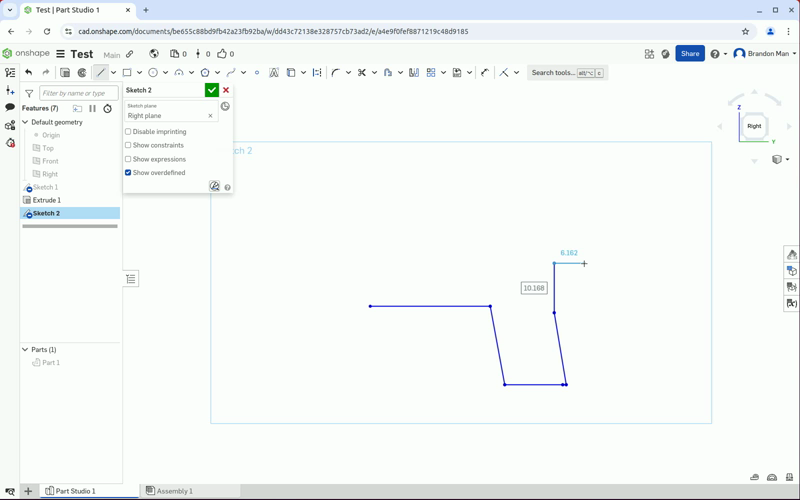
mouse_move(554, 219)
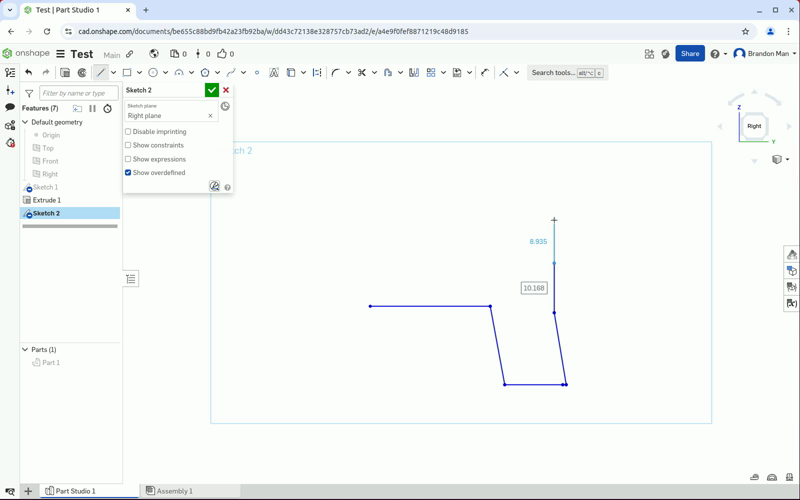
click(554, 219)
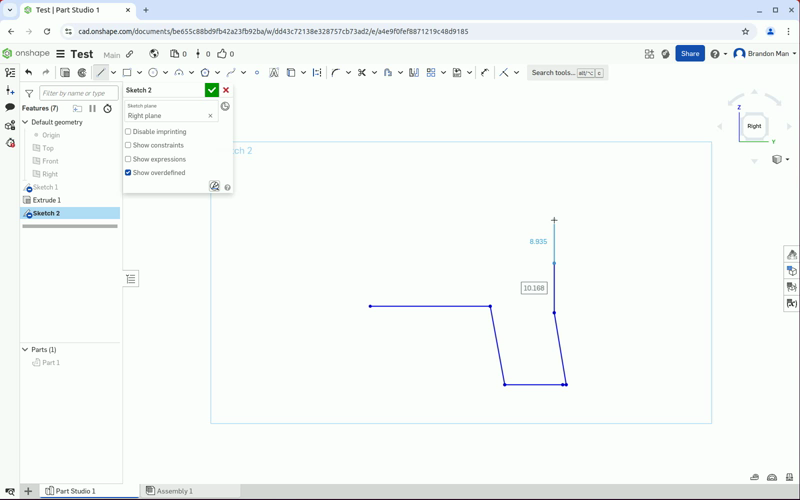
key_up(shift)
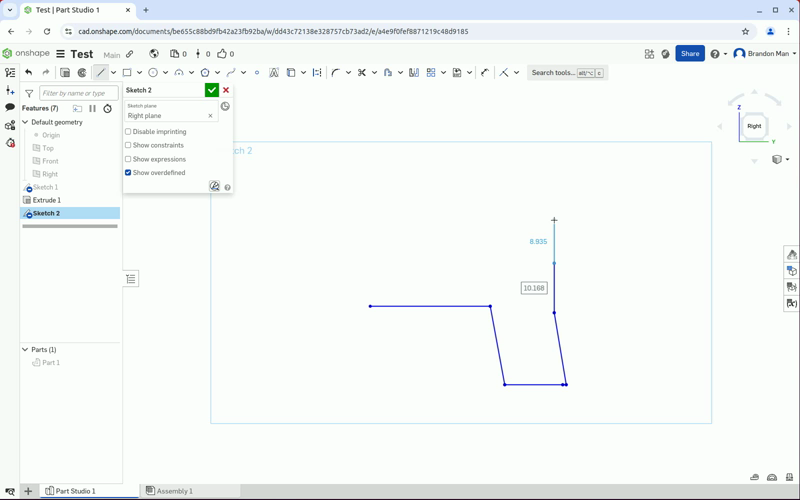
key_down(shift)
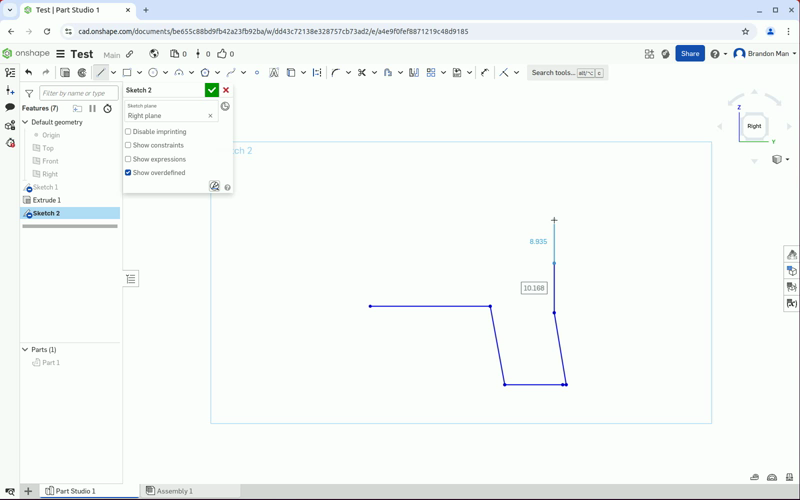
mouse_move(492, 219)
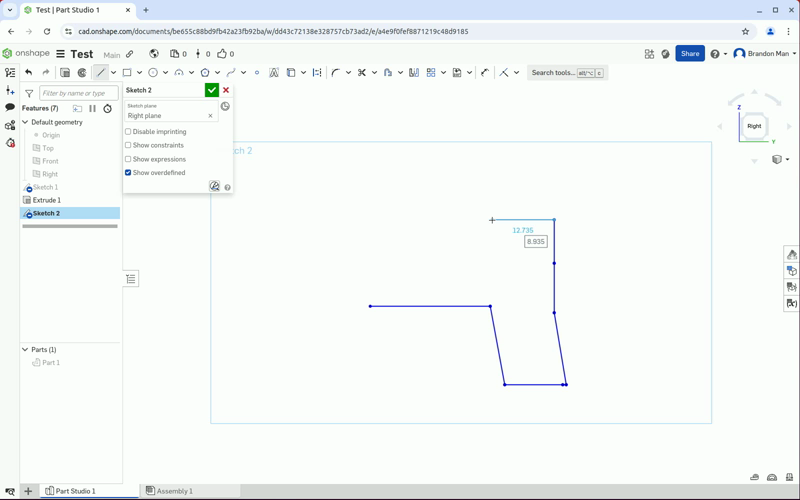
click(492, 219)
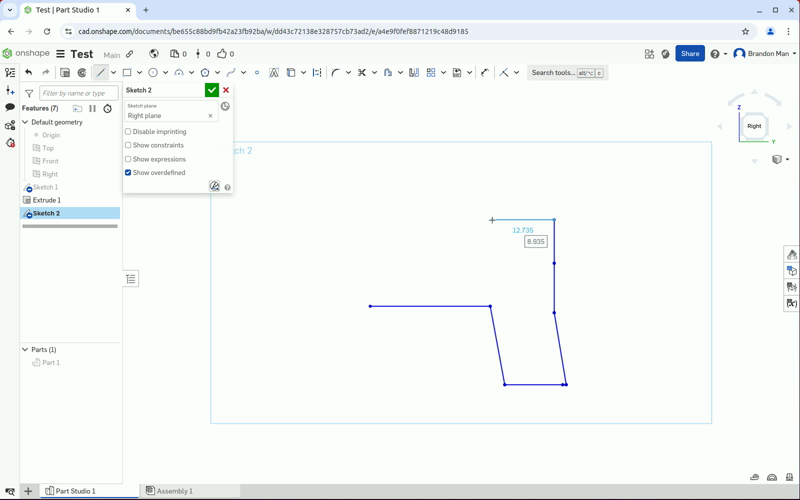
key_up(shift)
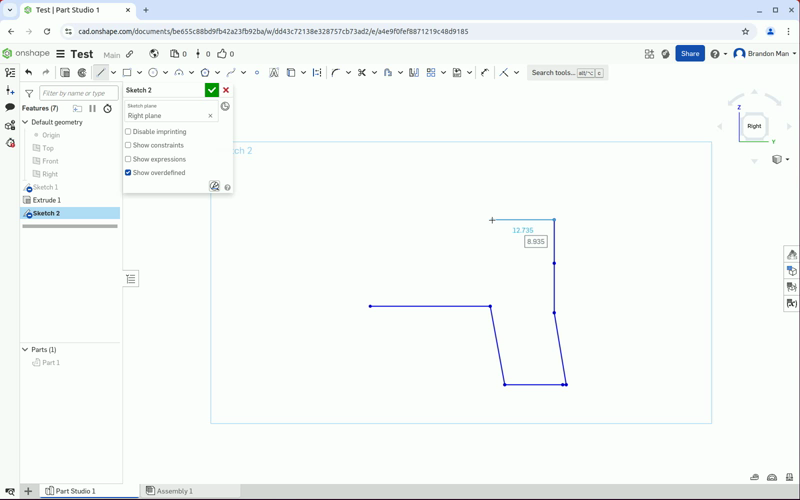
key_down(shift)
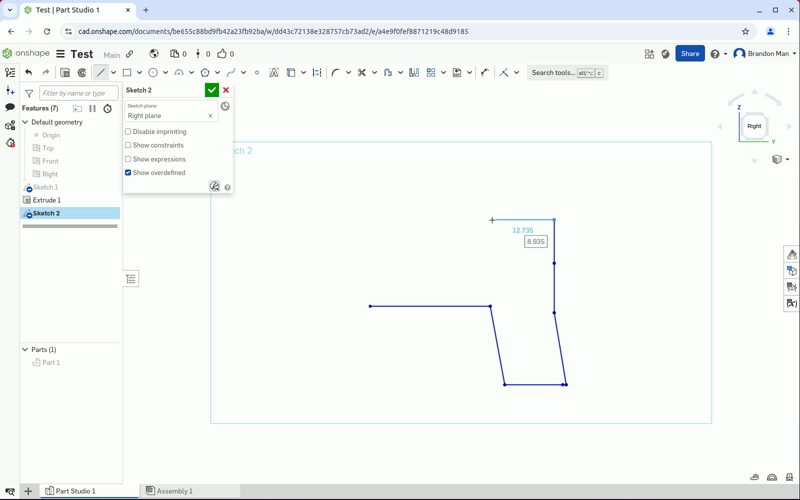
mouse_move(522, 219)
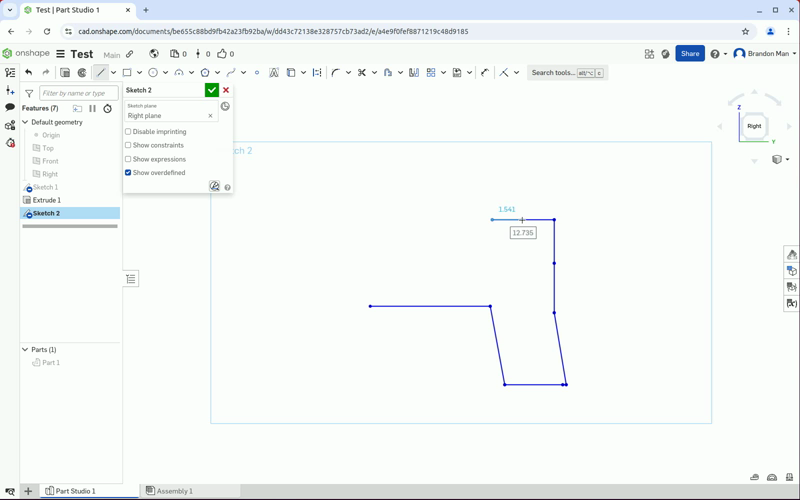
mouse_move(492, 267)
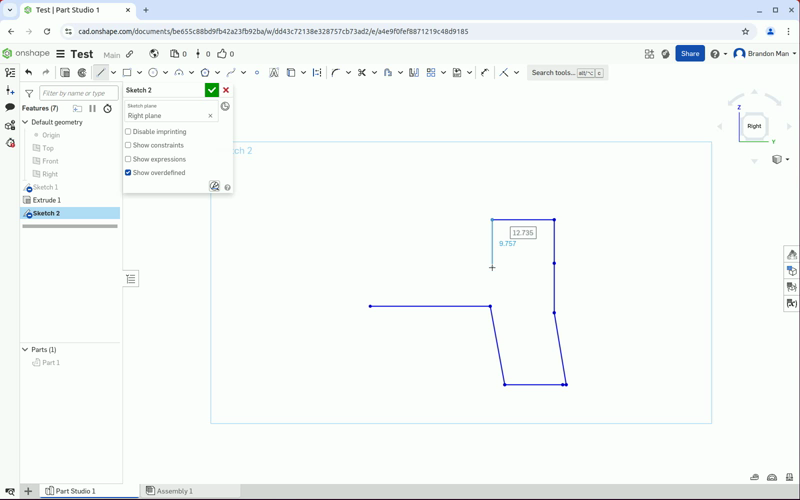
click(492, 267)
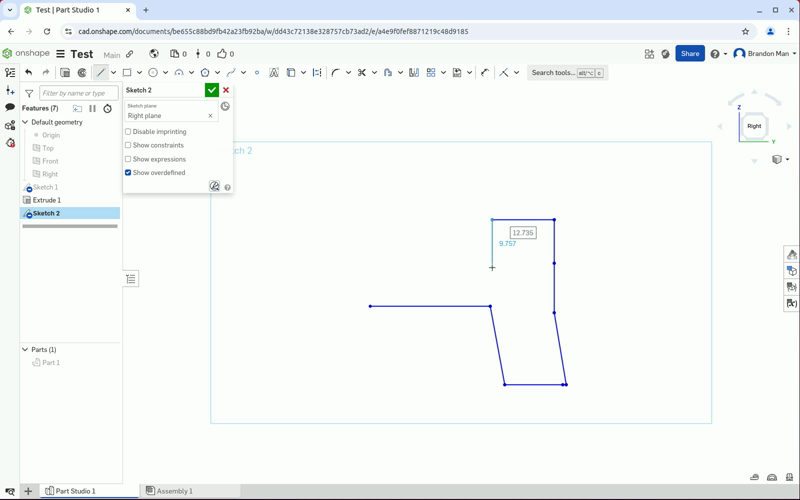
key_up(shift)
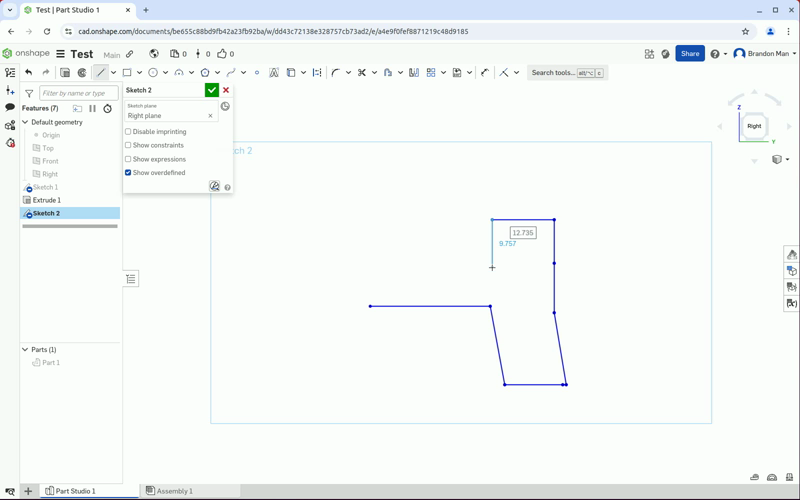
key_down(shift)
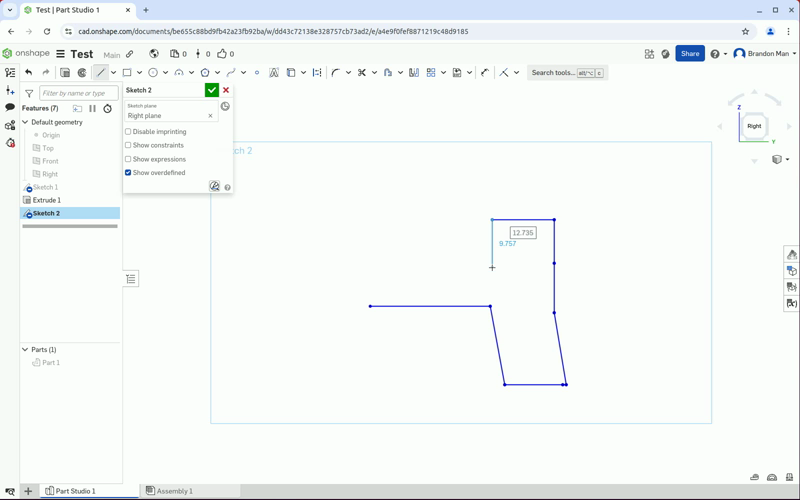
mouse_move(370, 267)
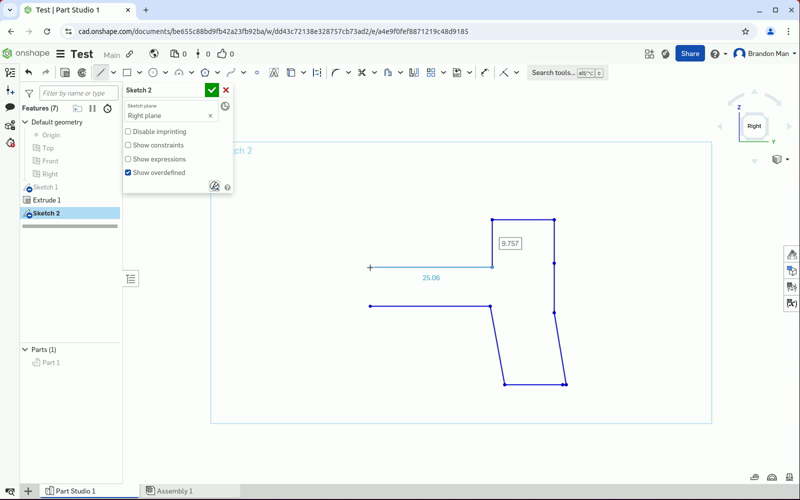
click(370, 267)
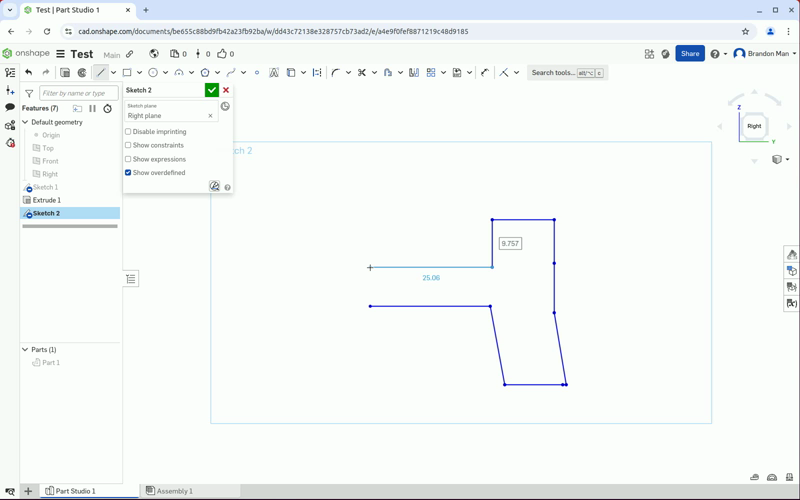
key_up(shift)
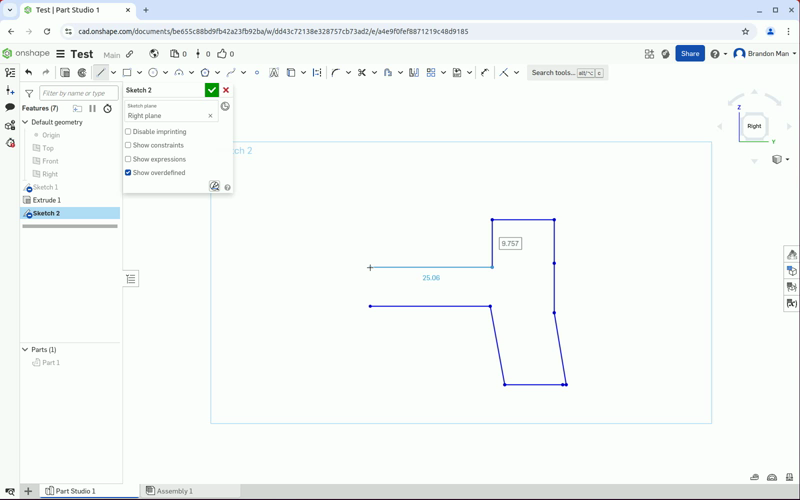
mouse_move(400, 267)
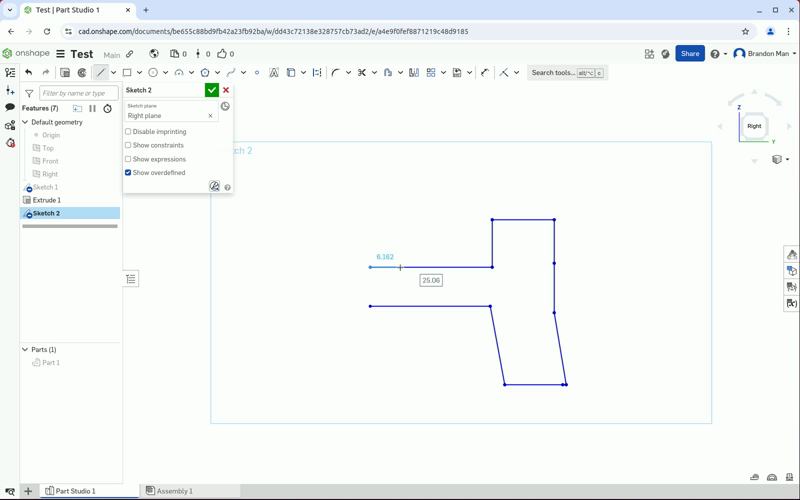
key_down(shift)
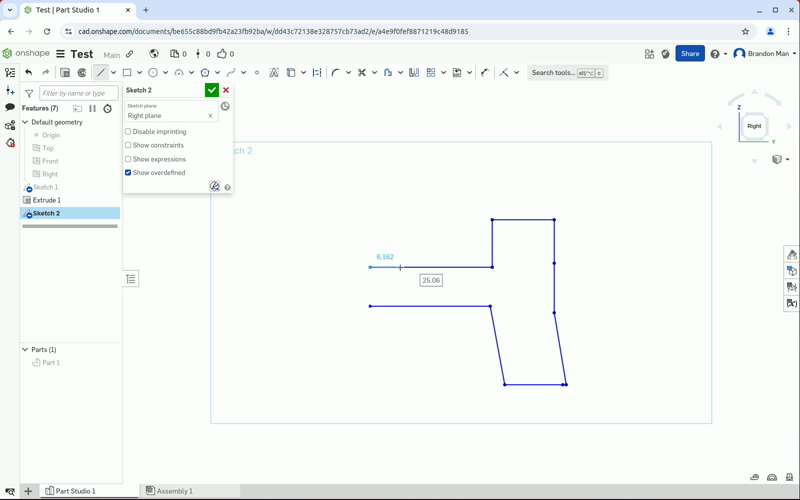
mouse_move(370, 306)
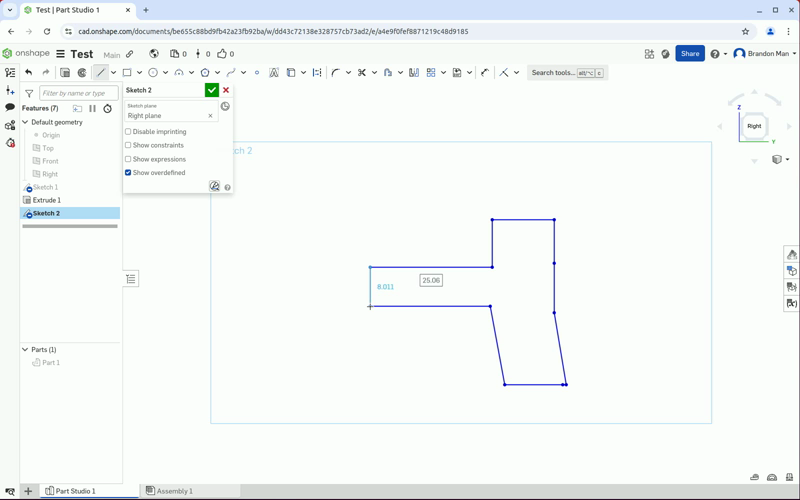
key_up(shift)
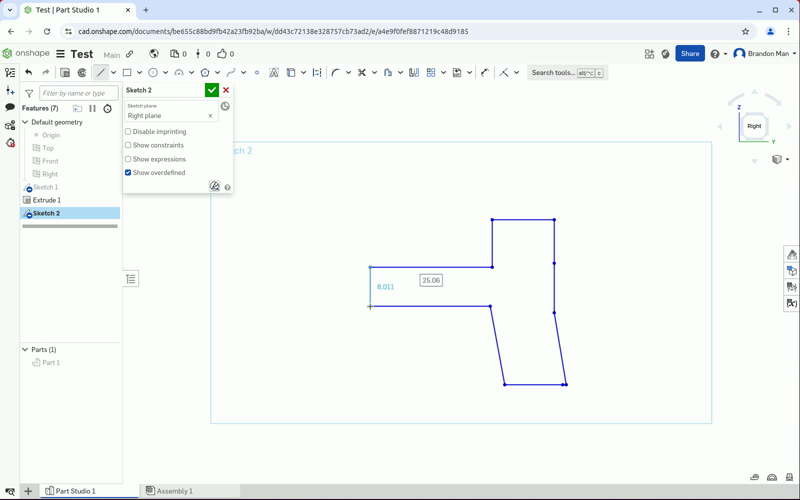
click(370, 306)
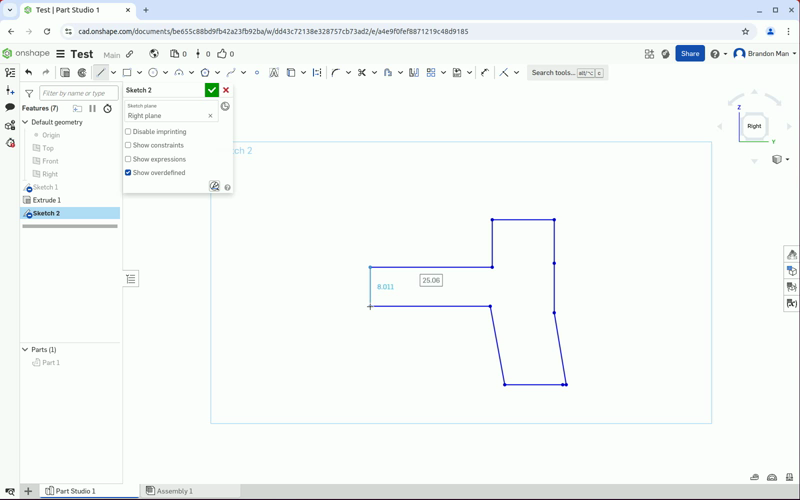
key(esc)
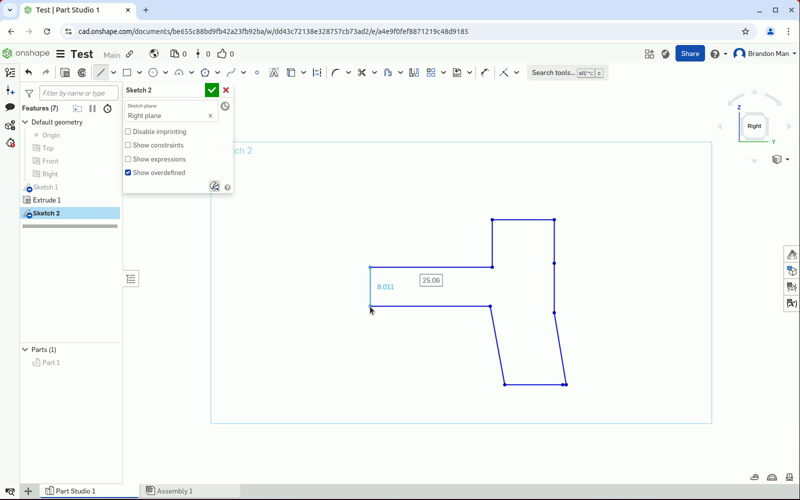
mouse_move(510, 251)
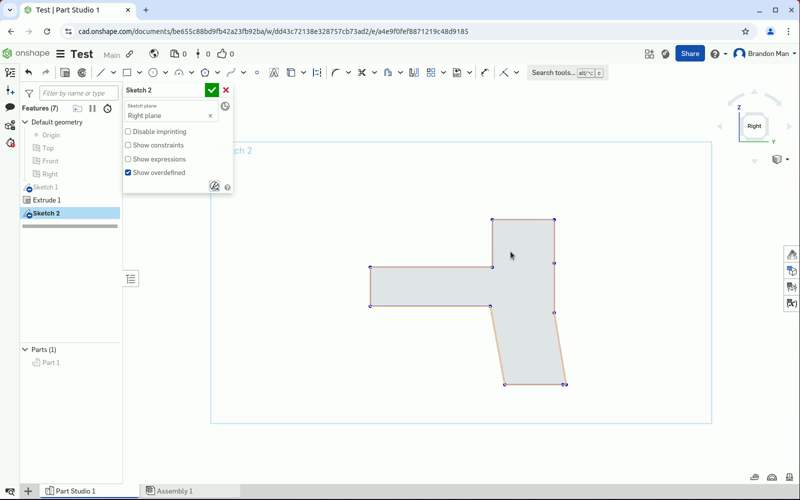
click(510, 251)
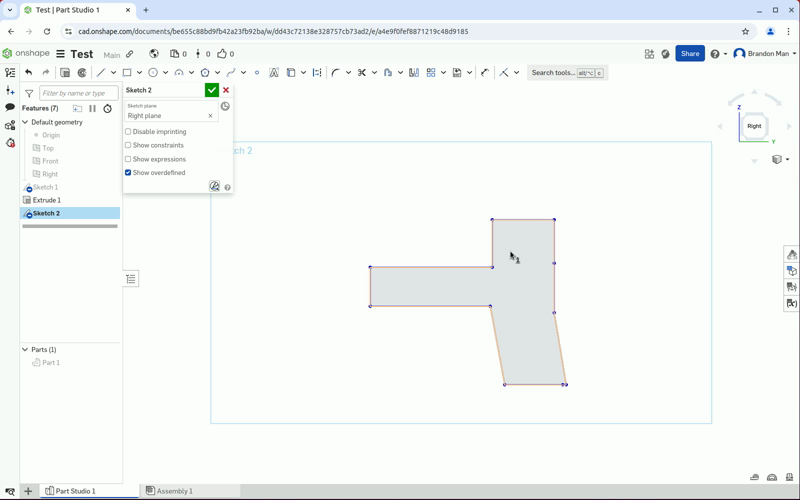
mouse_move(73, 352)
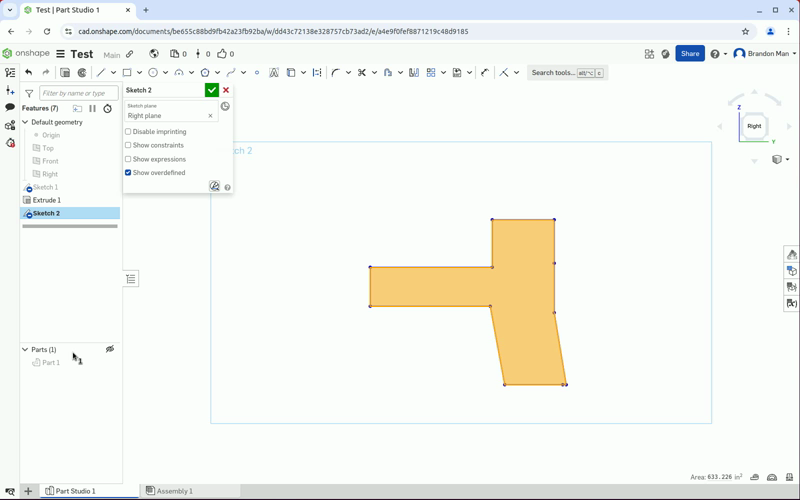
key(shift+y)
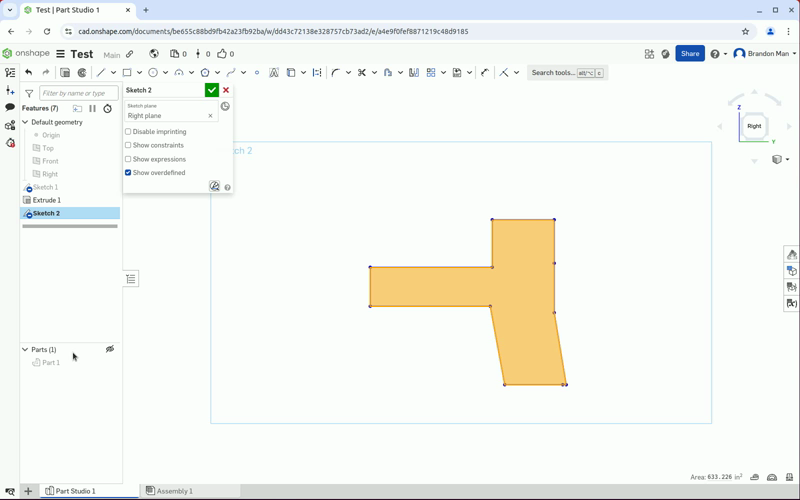
key(shift+e)
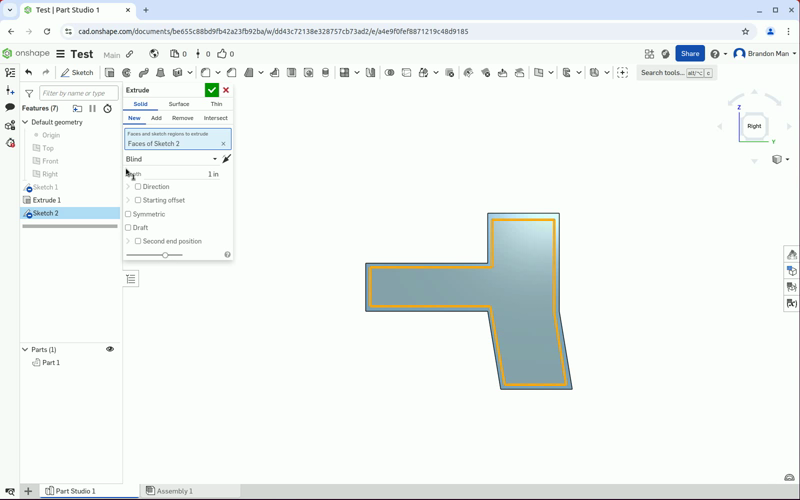
mouse_move(143, 106)
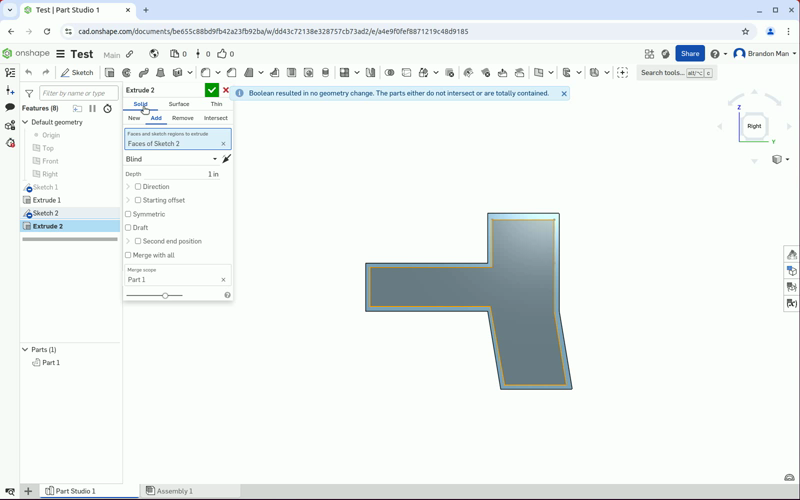
click(143, 106)
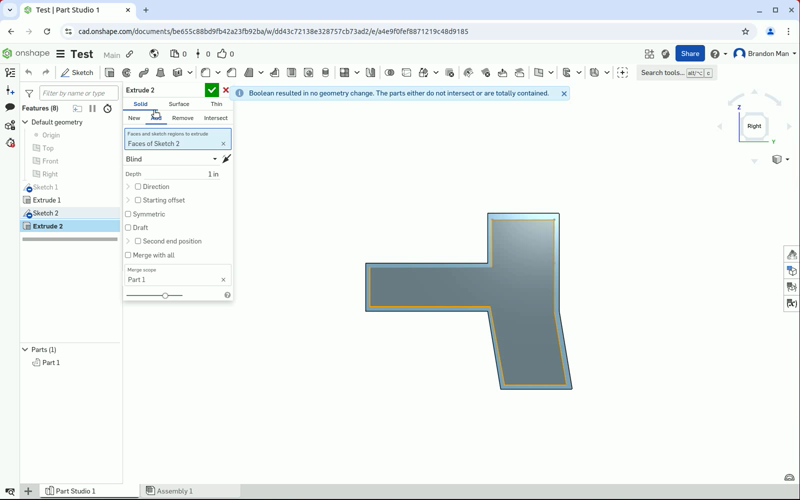
mouse_move(186, 120)
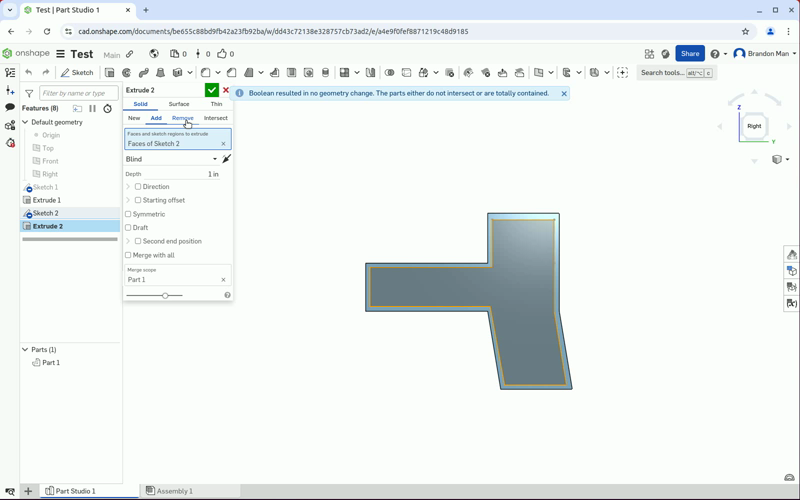
click(186, 120)
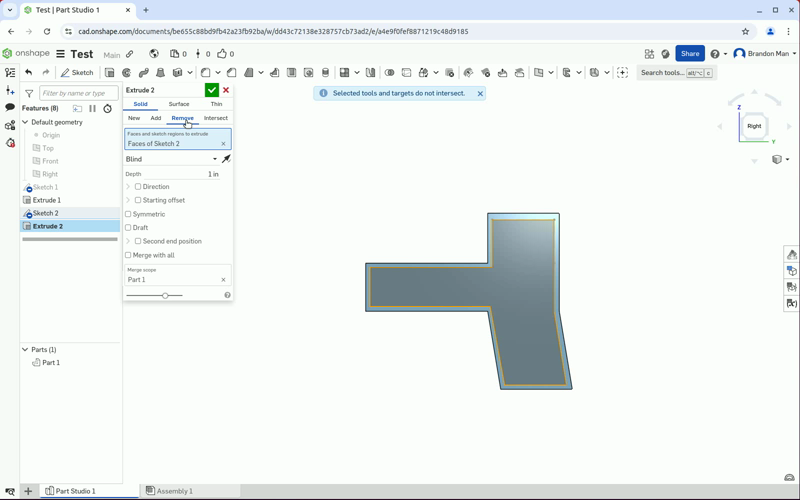
key(tab, 4)
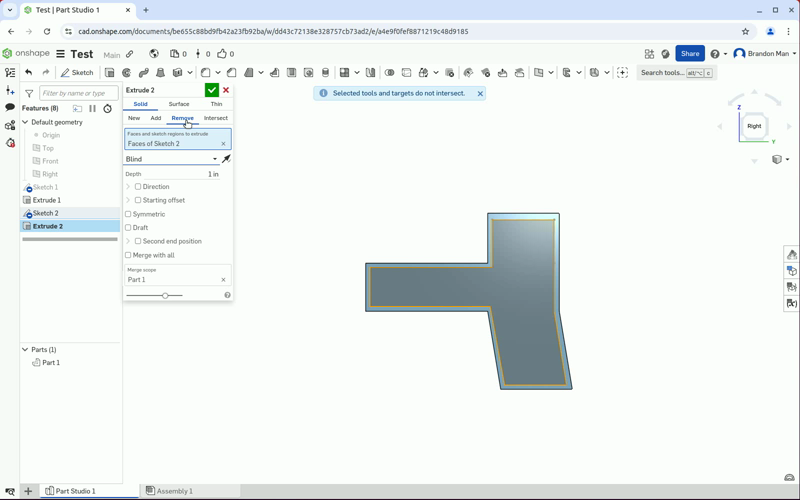
text(-4.814)
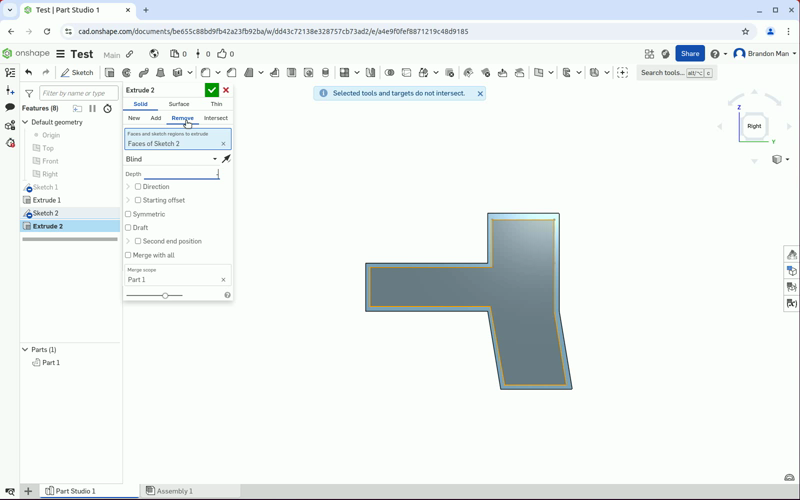
key(tab, 6)
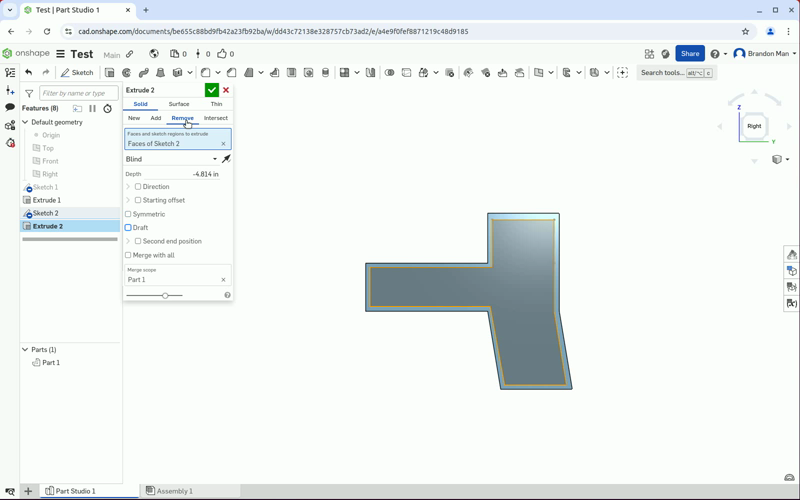
key(space)
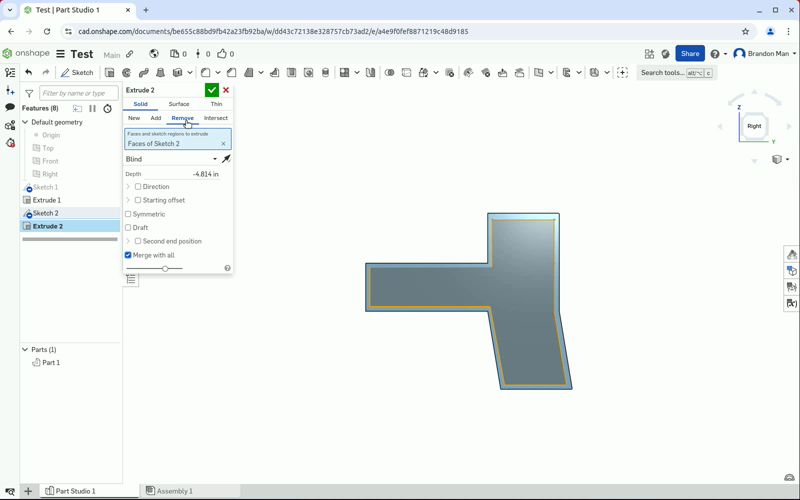
key(enter)
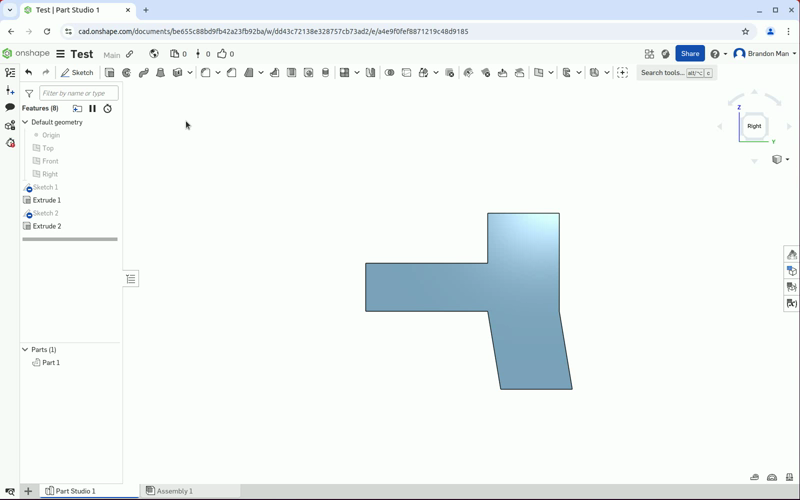
key(shift+h)
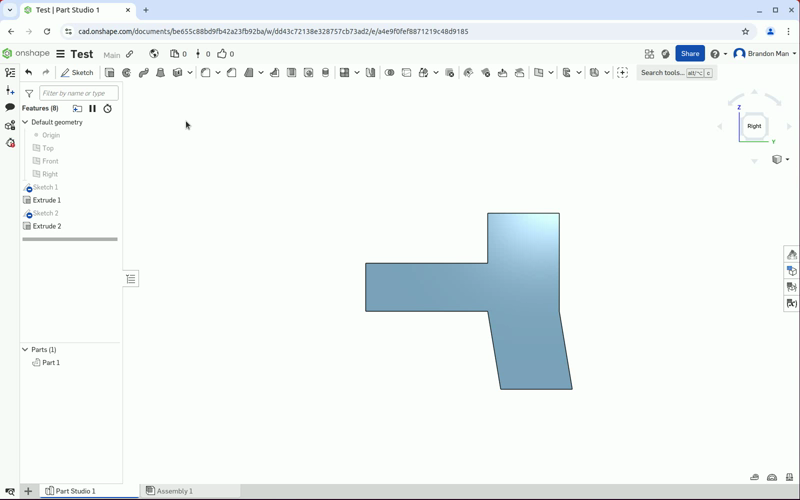
key(shift+h)
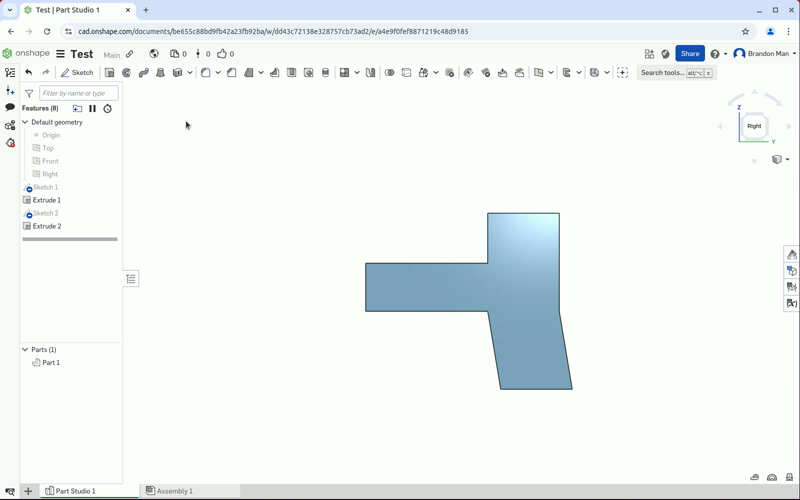
mouse_move(73, 189)
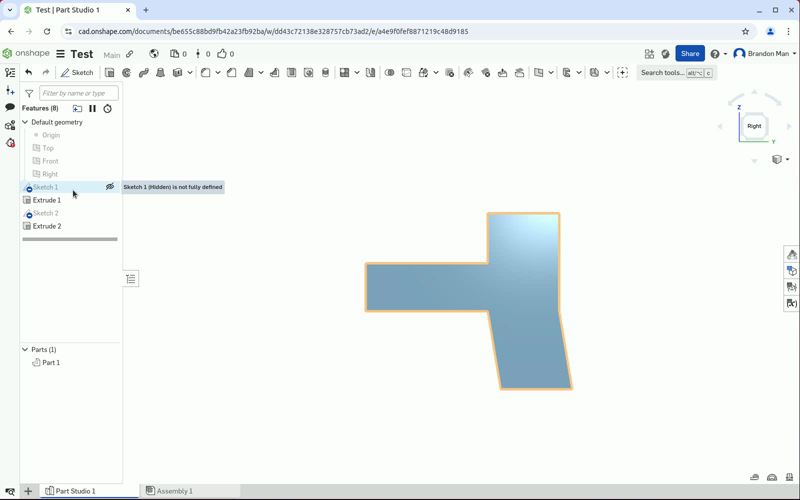
click(73, 189)
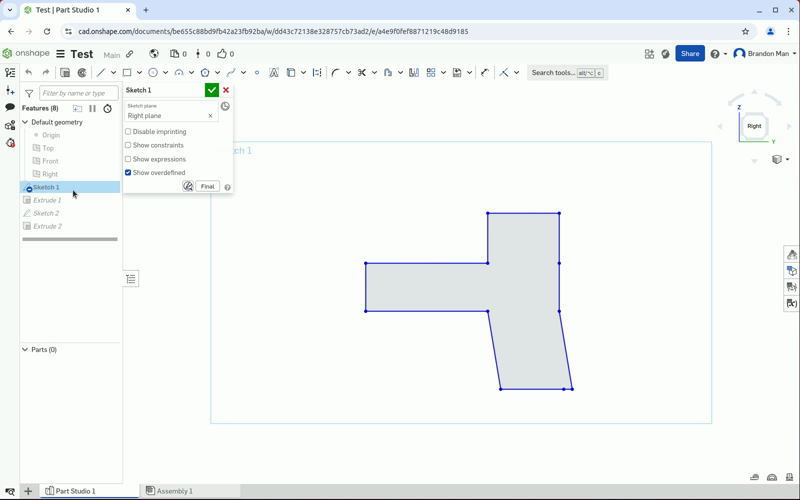
mouse_move(229, 92)
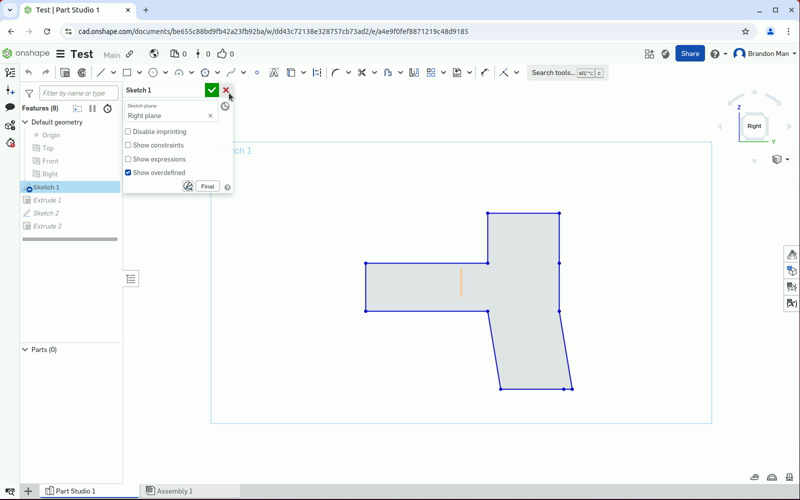
click(229, 92)
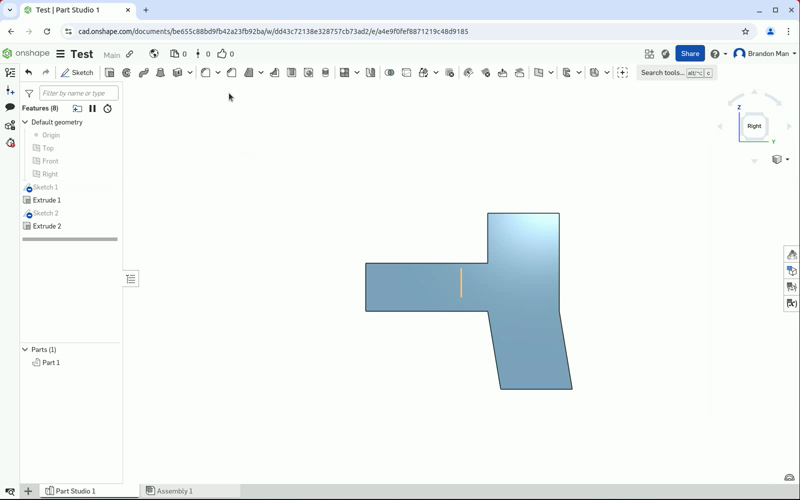
mouse_move(73, 352)
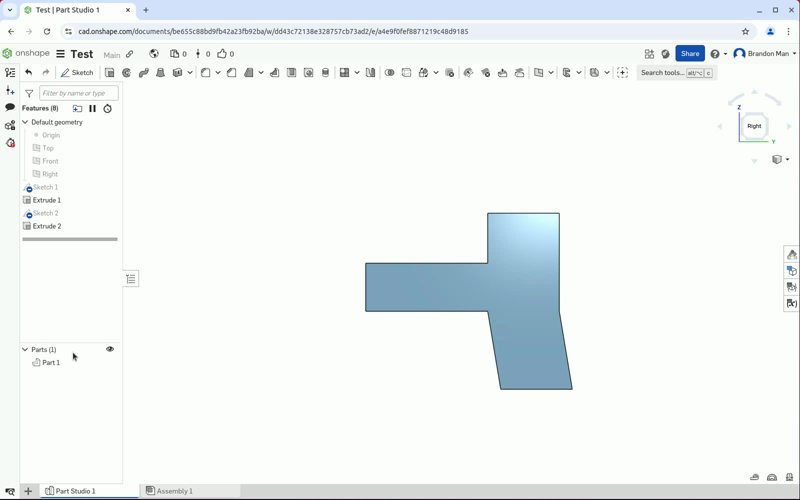
key(y)
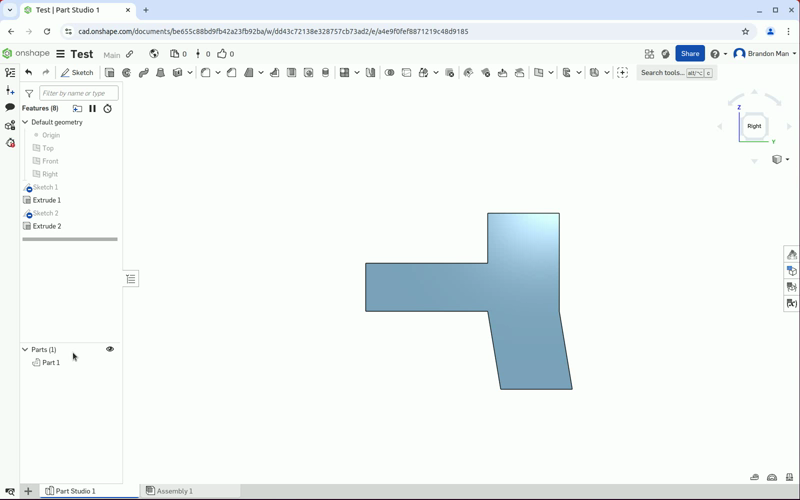
key(shift+p)
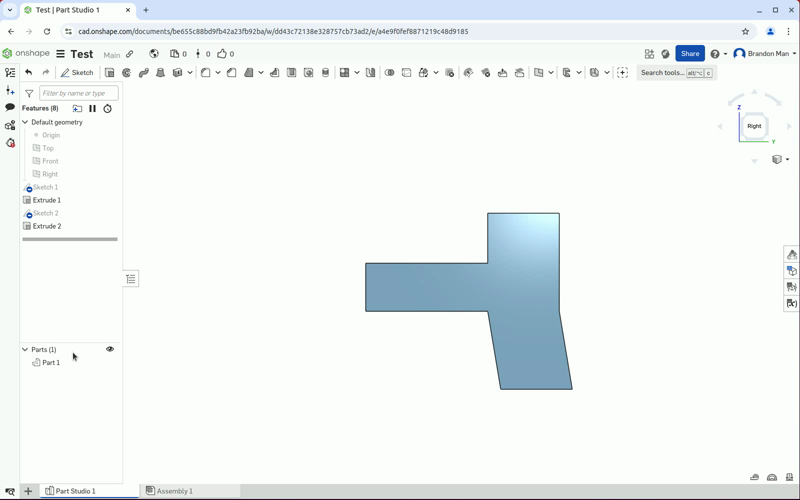
key(space)
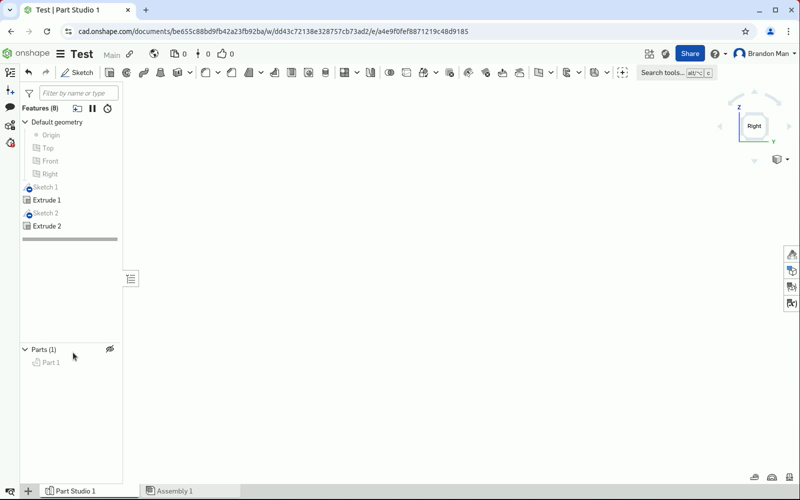
key_down(shift)
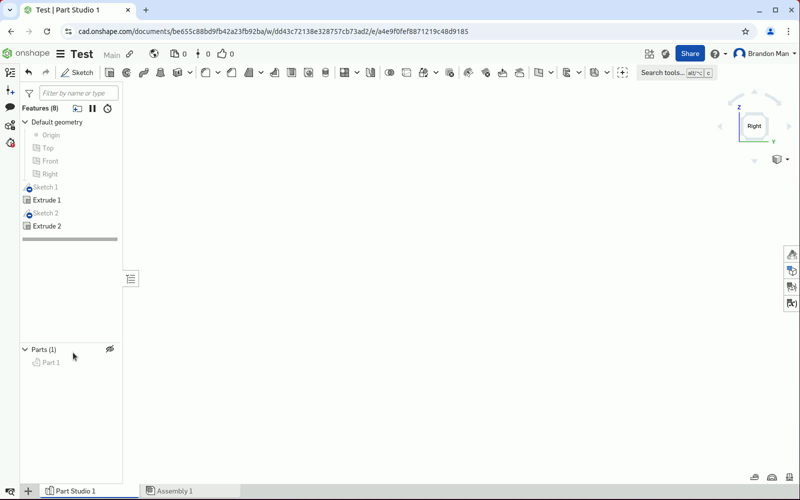
key(right)
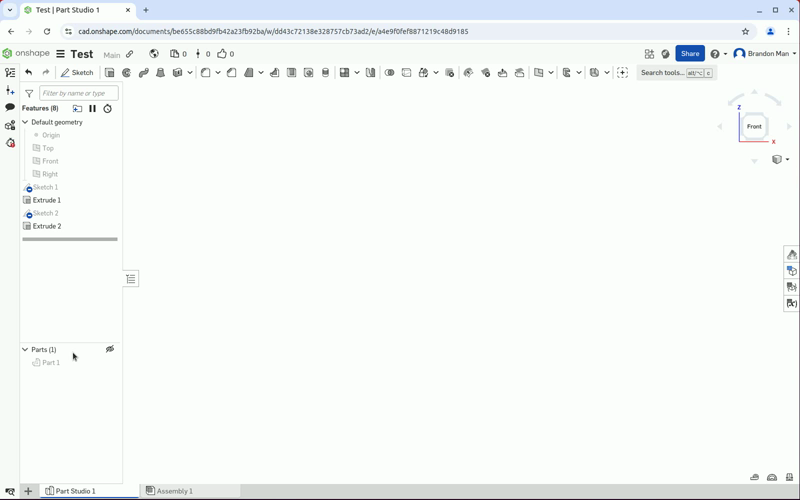
key_up(shift)
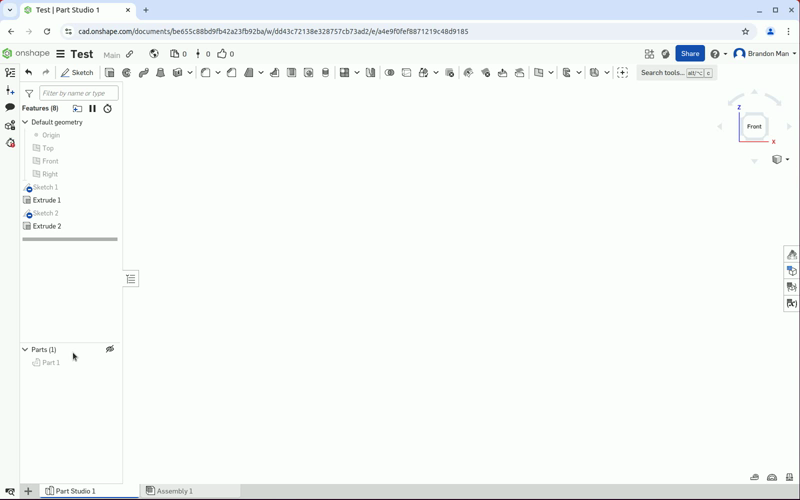
mouse_move(73, 352)
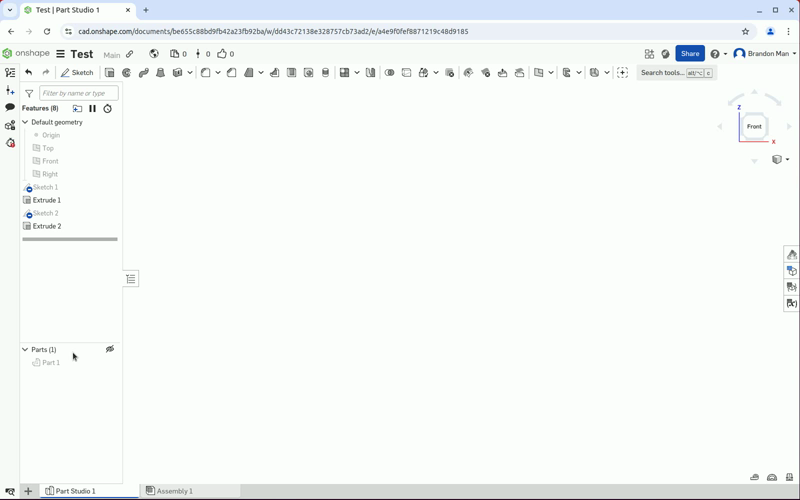
key(shift+y)
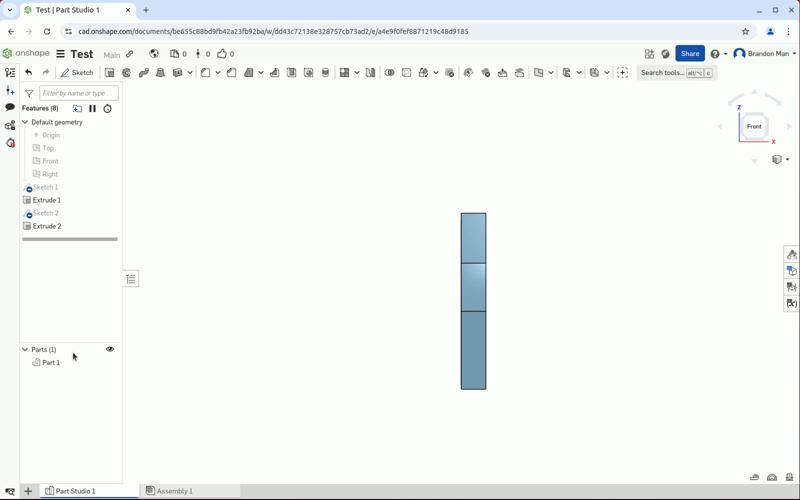
mouse_move(541, 75)
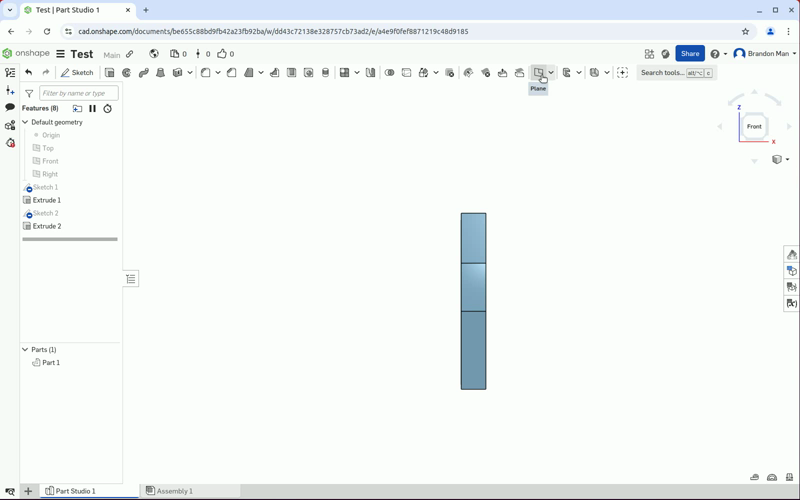
click(541, 75)
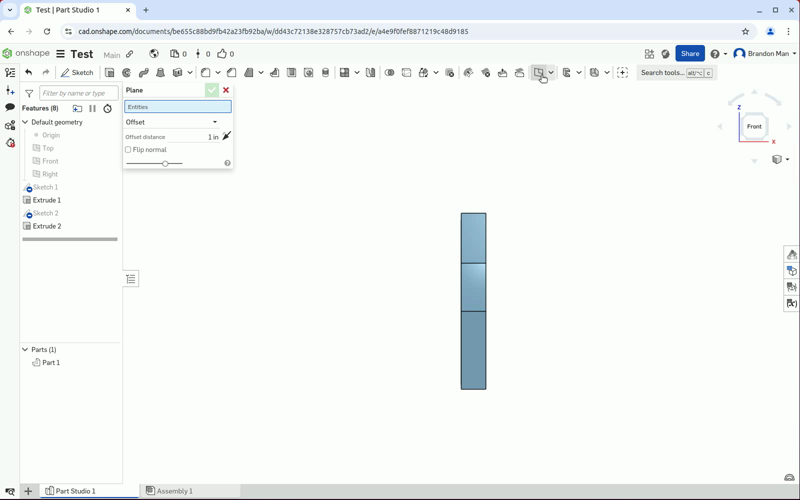
mouse_move(73, 163)
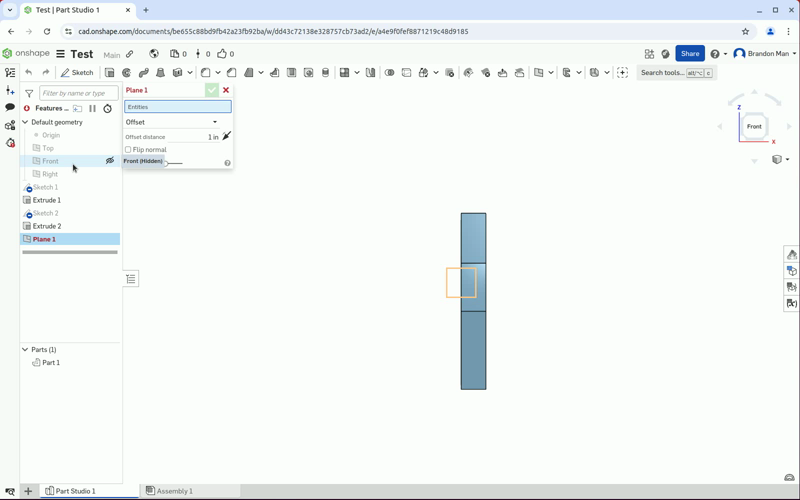
click(73, 163)
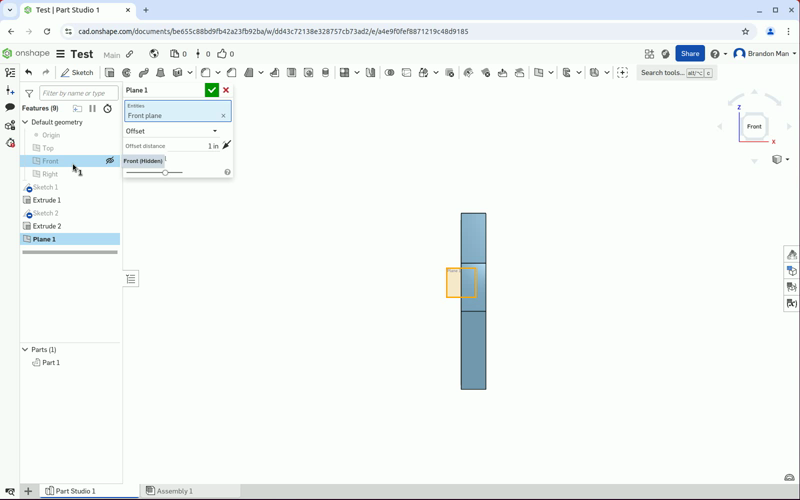
key(tab, 2)
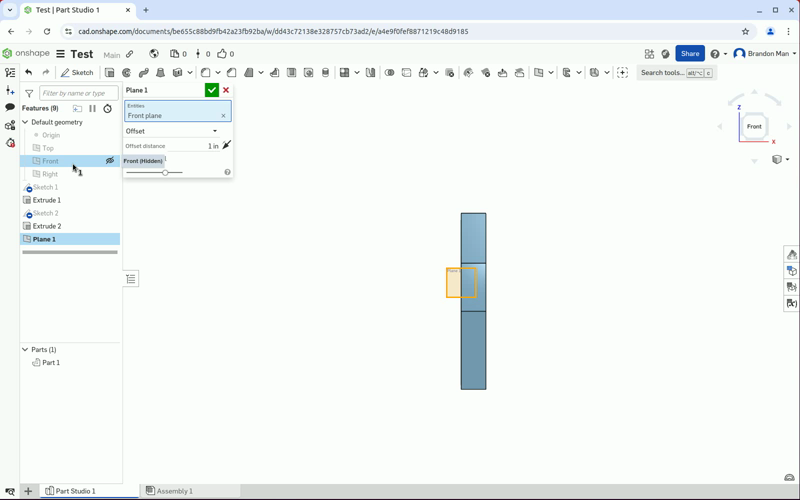
text(5.546)
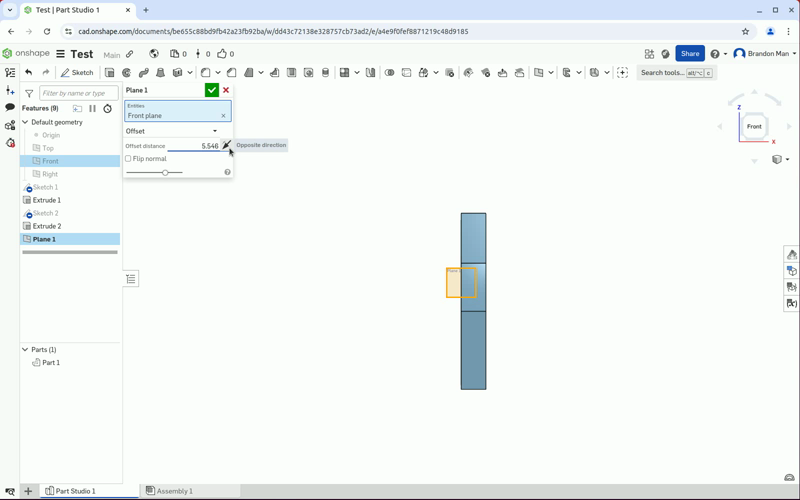
mouse_move(229, 147)
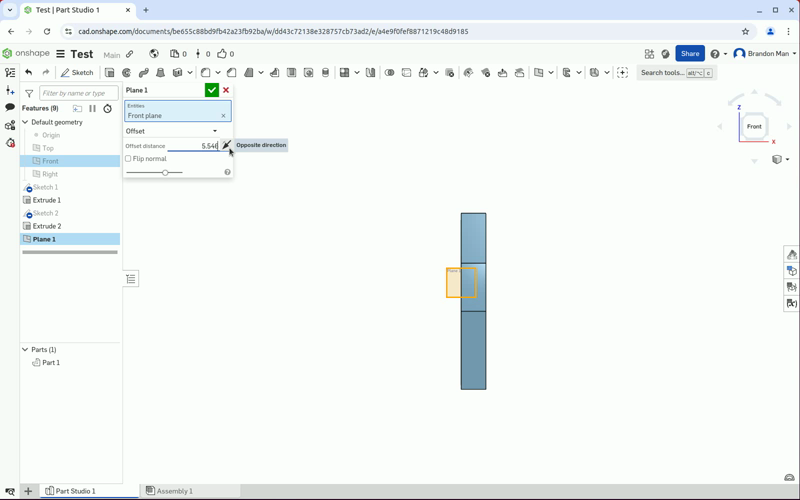
click(229, 147)
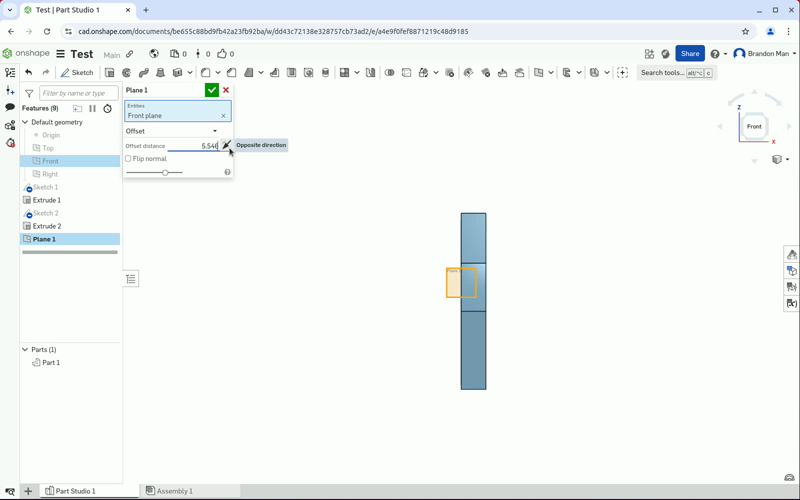
key(enter, 2)
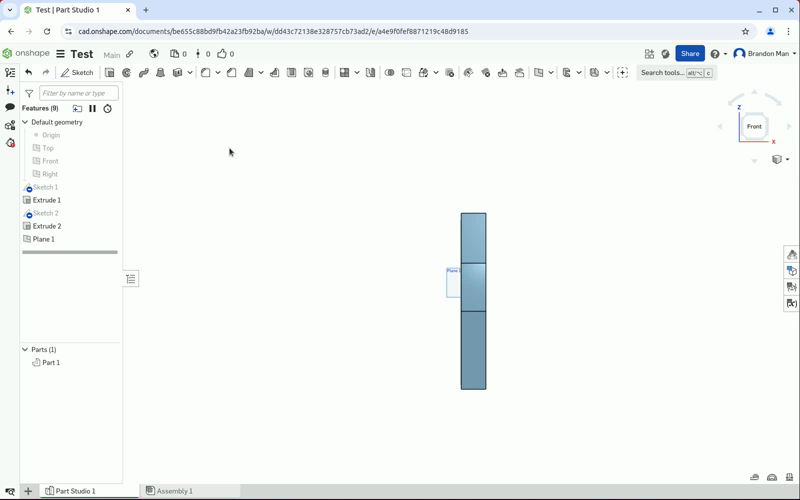
key(shift+s)
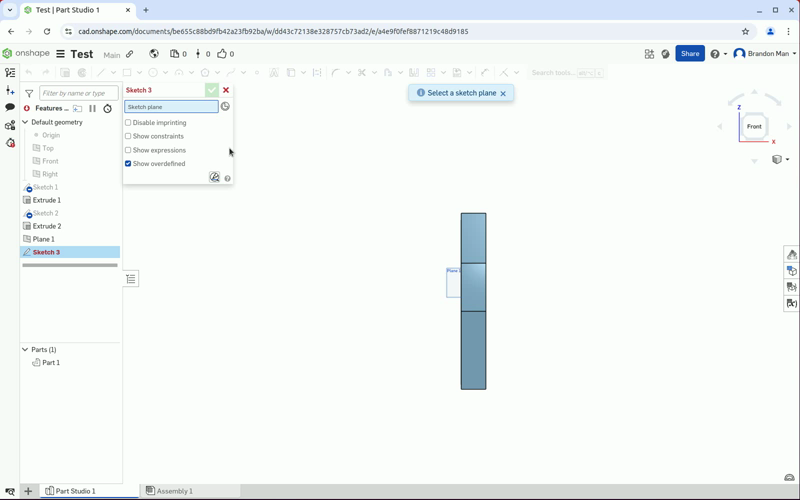
mouse_move(73, 241)
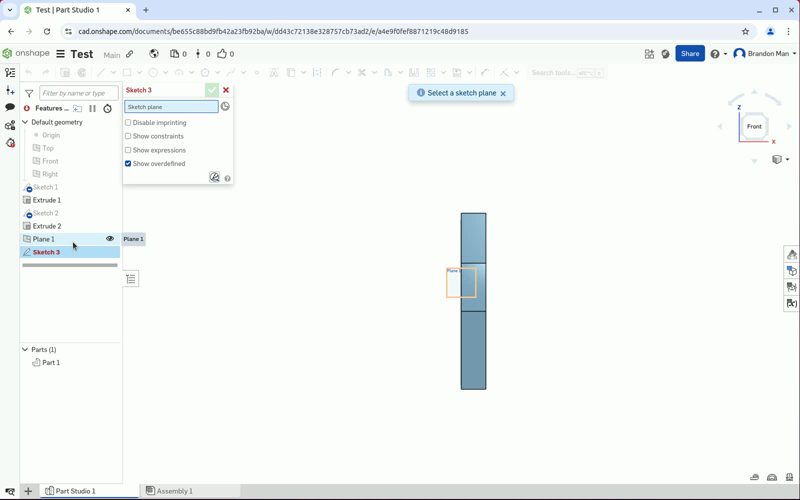
click(73, 241)
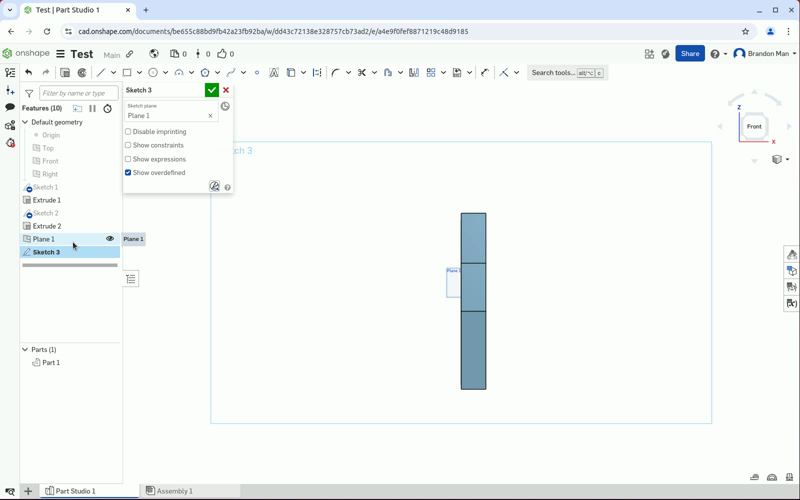
mouse_move(73, 352)
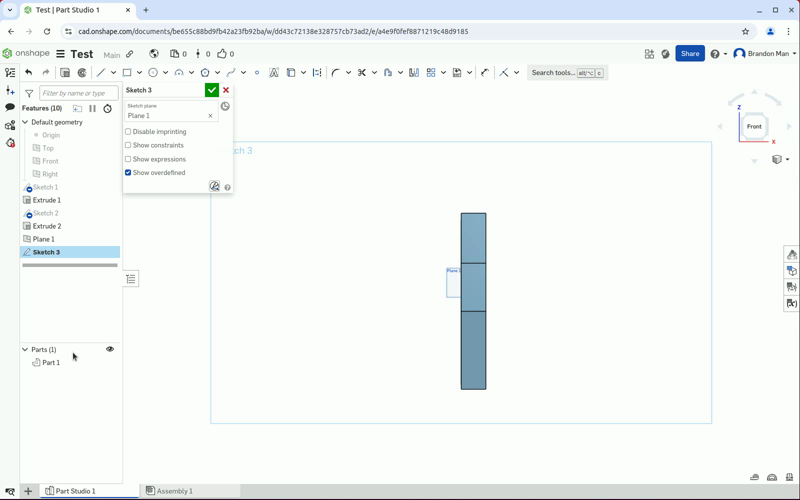
key(y)
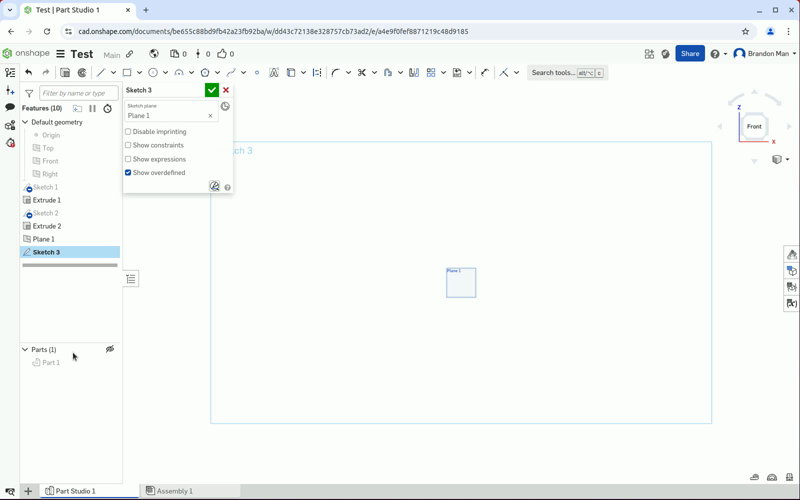
key(c)
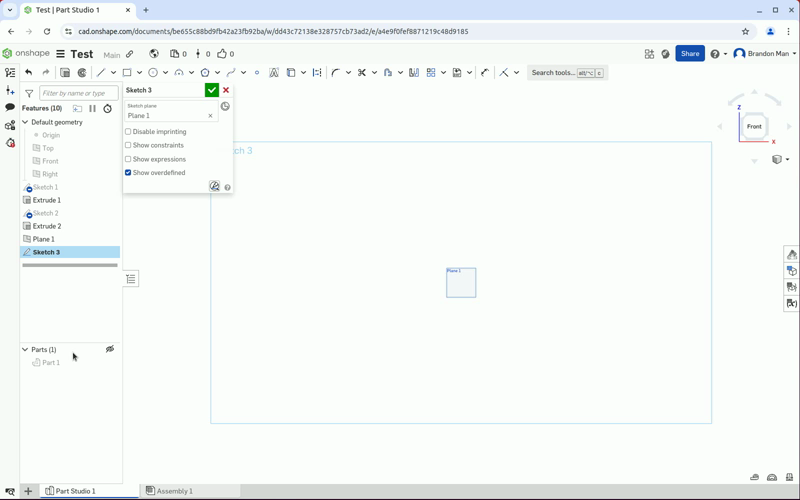
key_down(shift)
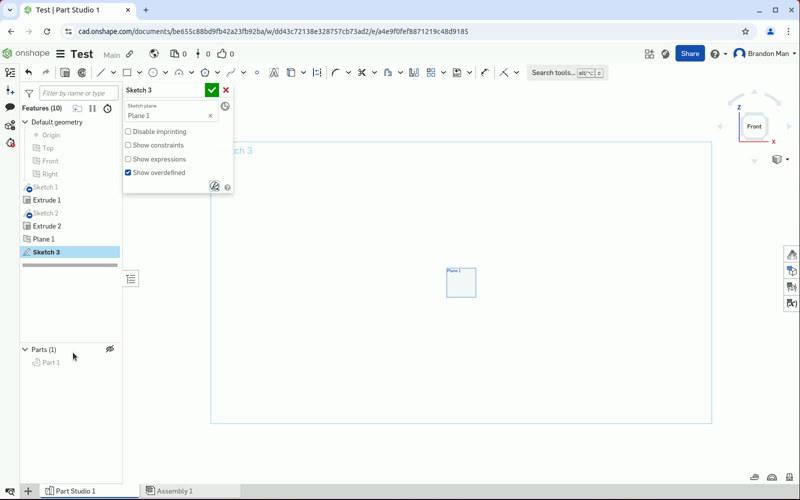
mouse_move(473, 252)
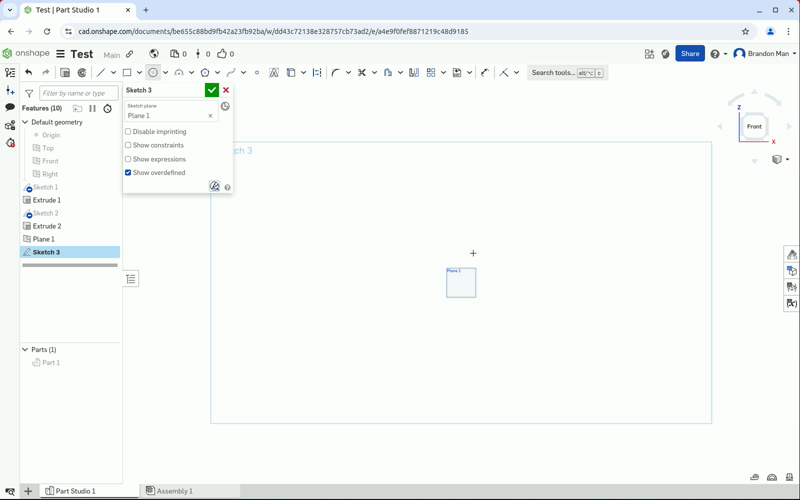
click(473, 252)
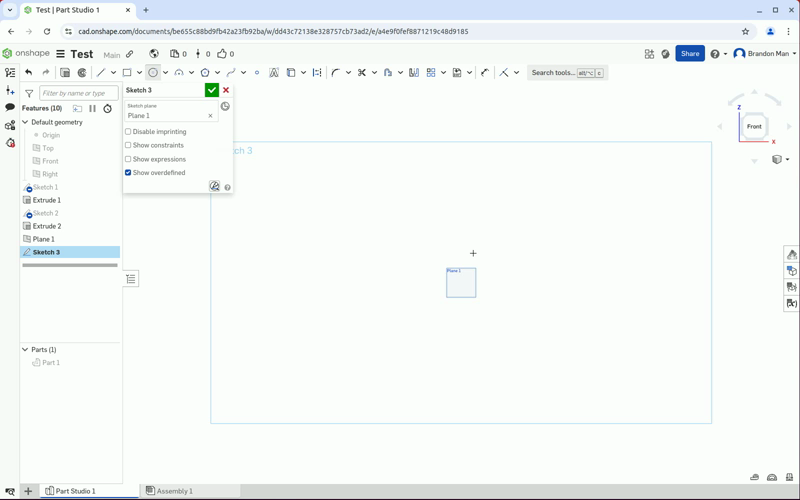
key_up(shift)
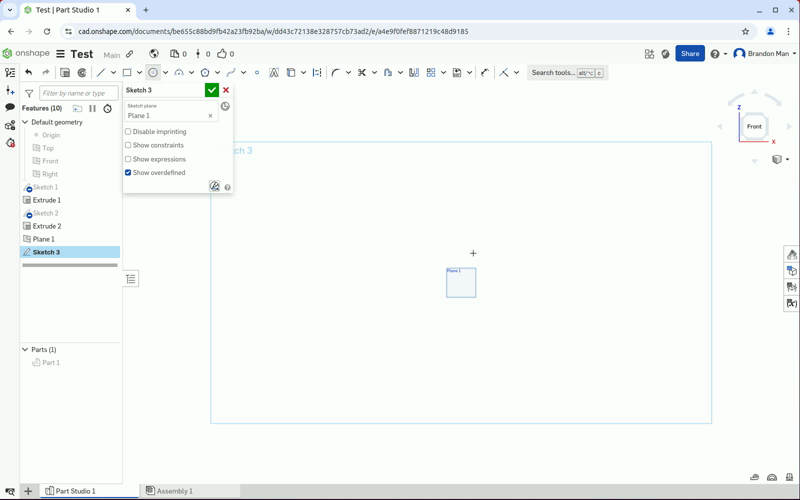
mouse_move(476, 252)
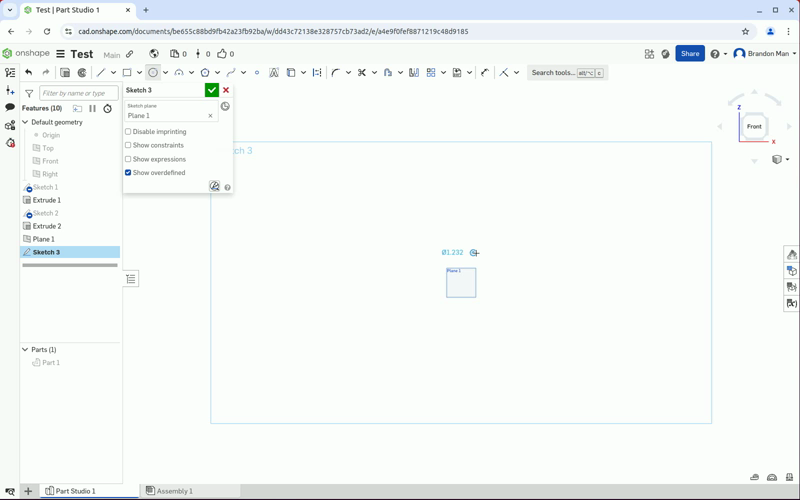
click(476, 252)
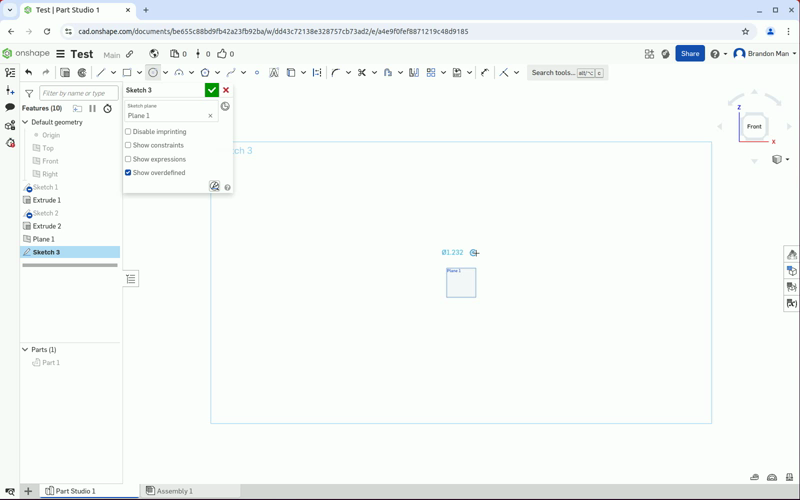
key(esc)
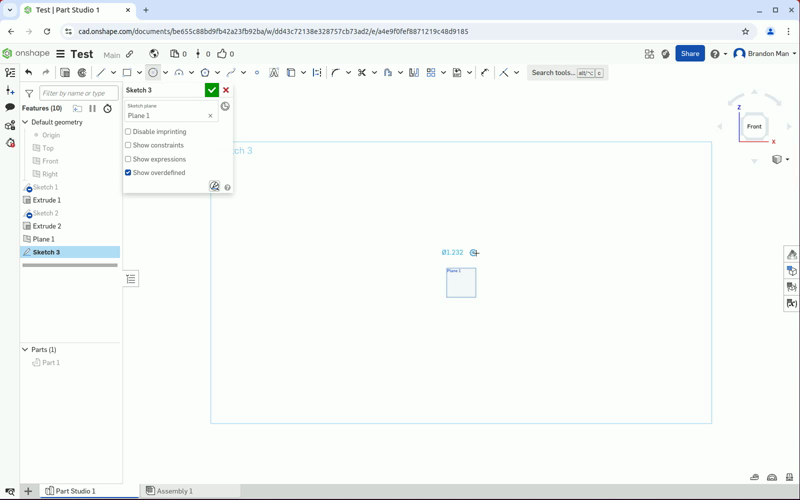
mouse_move(471, 251)
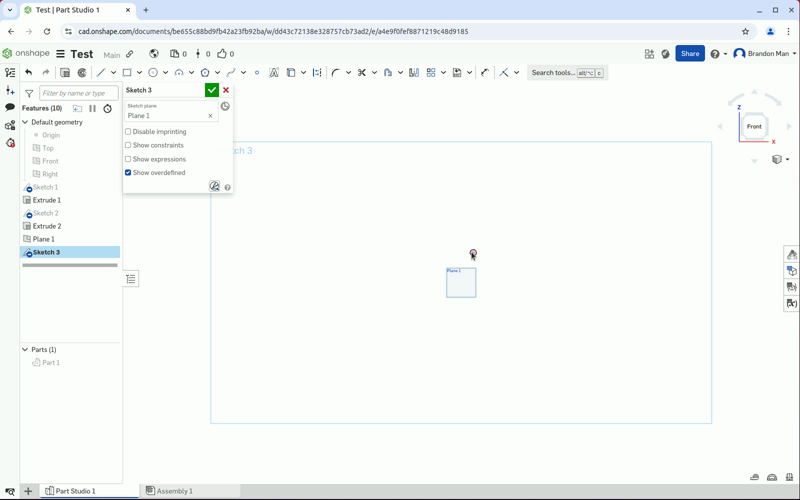
scroll(6)
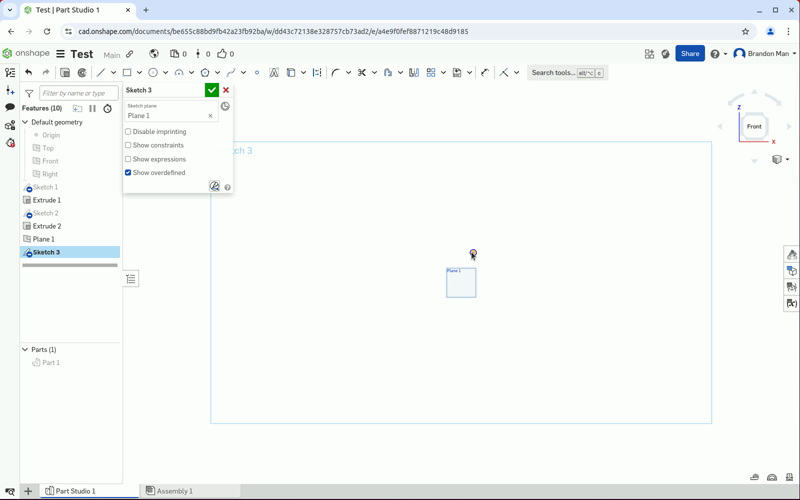
scroll(6)
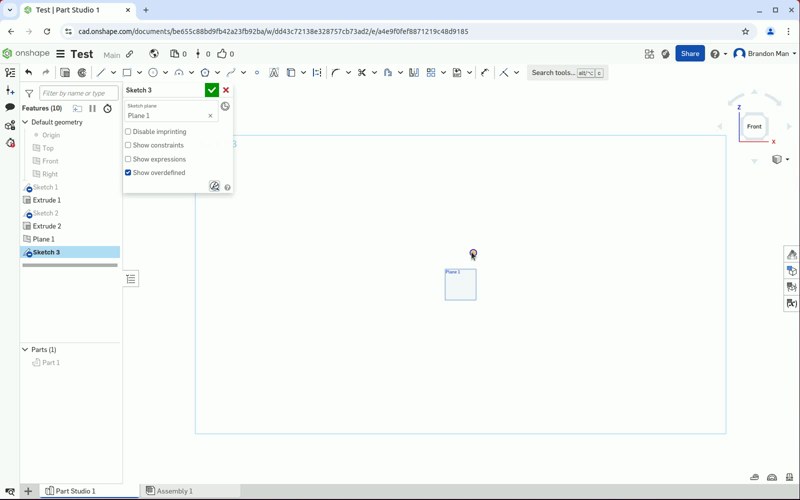
scroll(6)
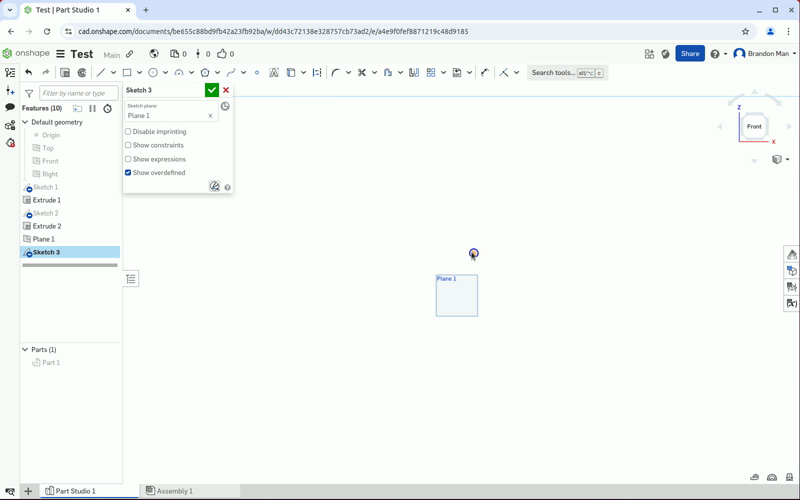
scroll(6)
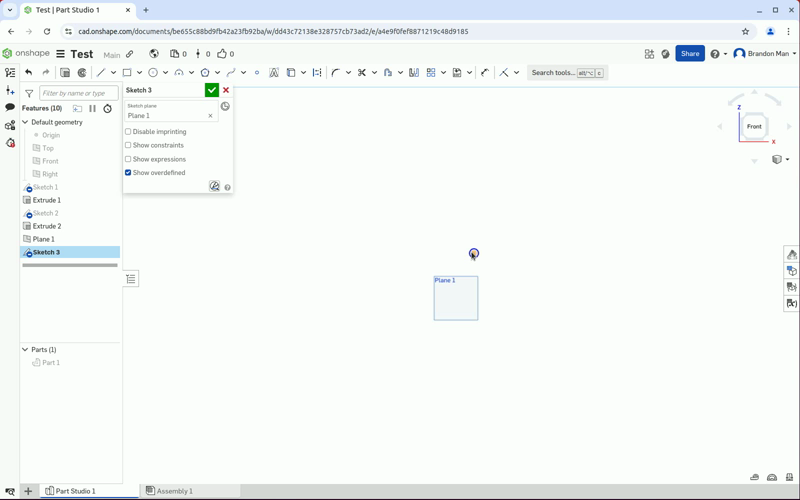
scroll(6)
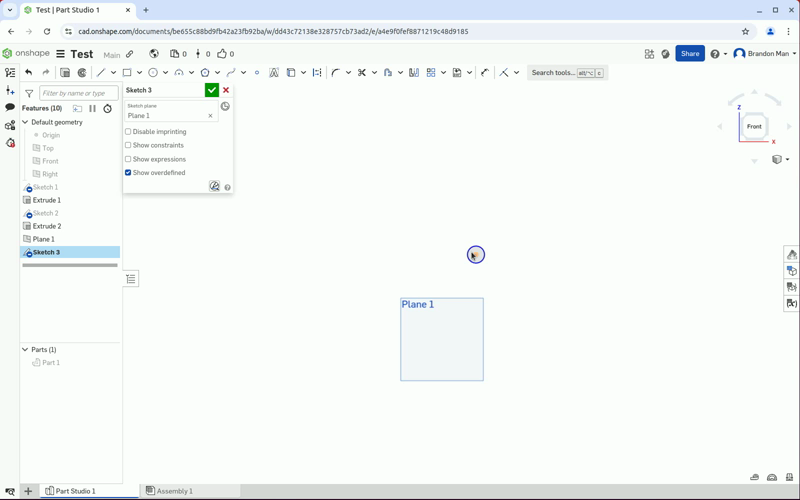
scroll(6)
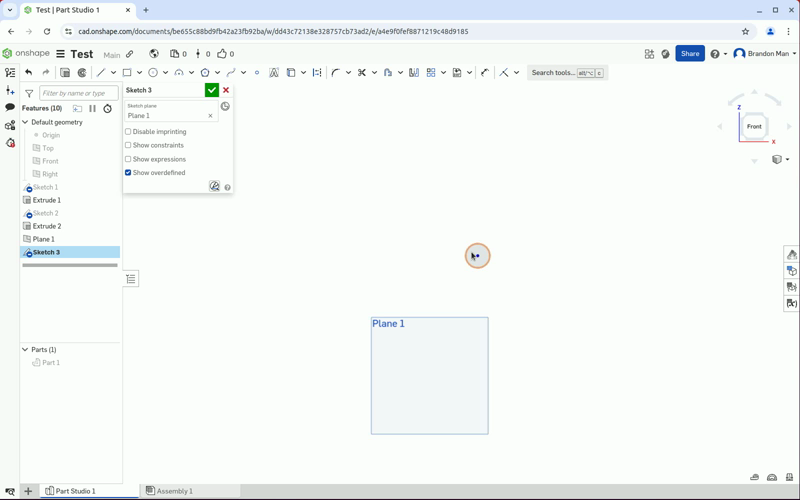
scroll(6)
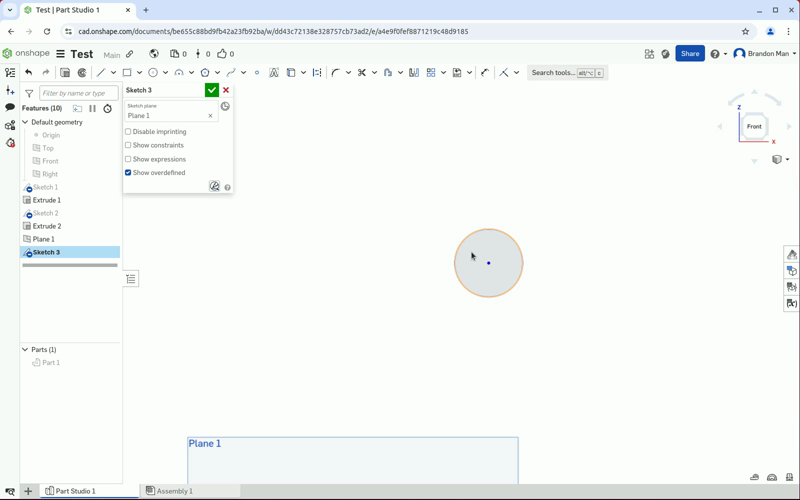
click(471, 251)
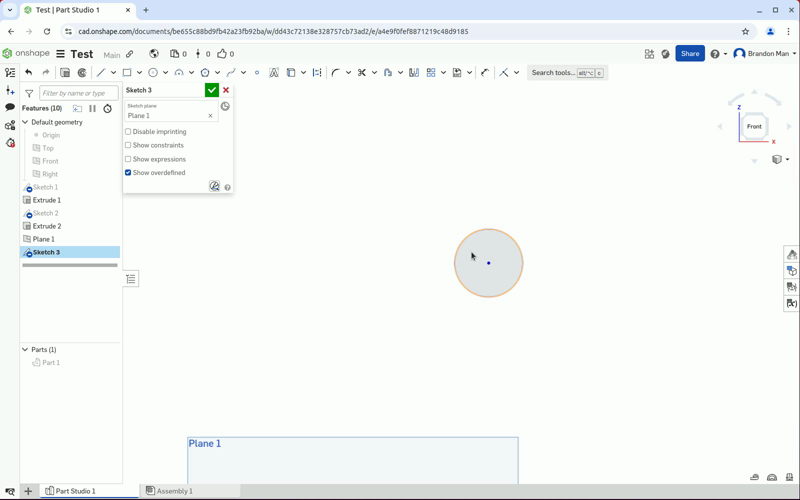
scroll(-6)
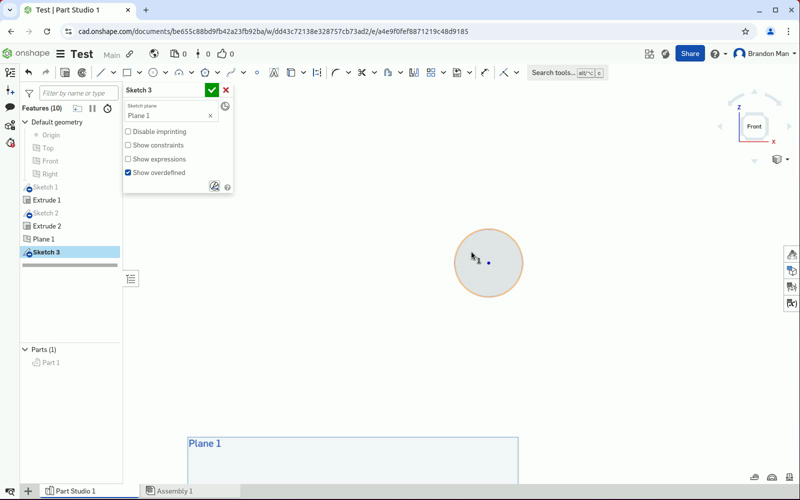
scroll(-6)
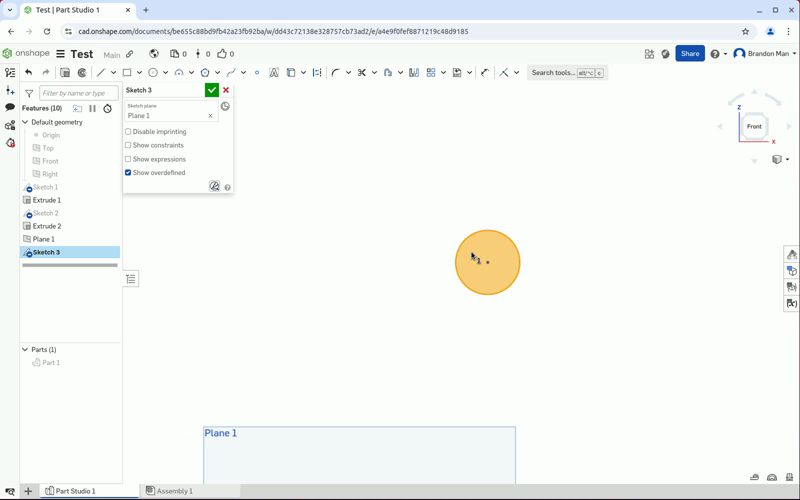
scroll(-6)
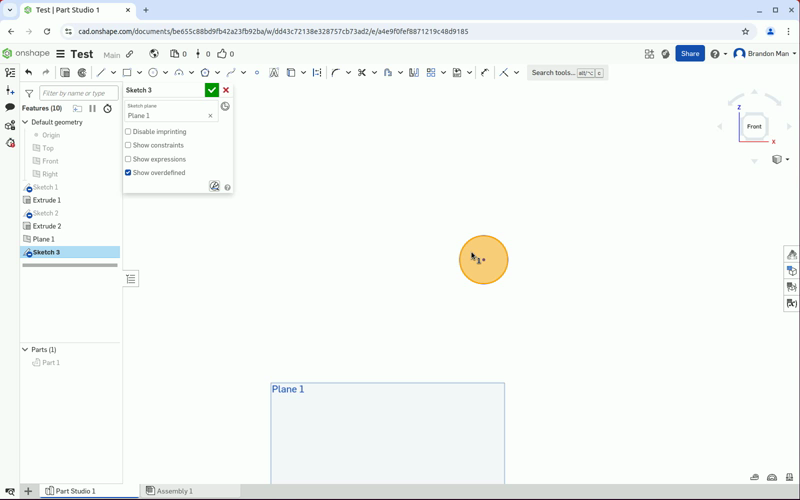
scroll(-6)
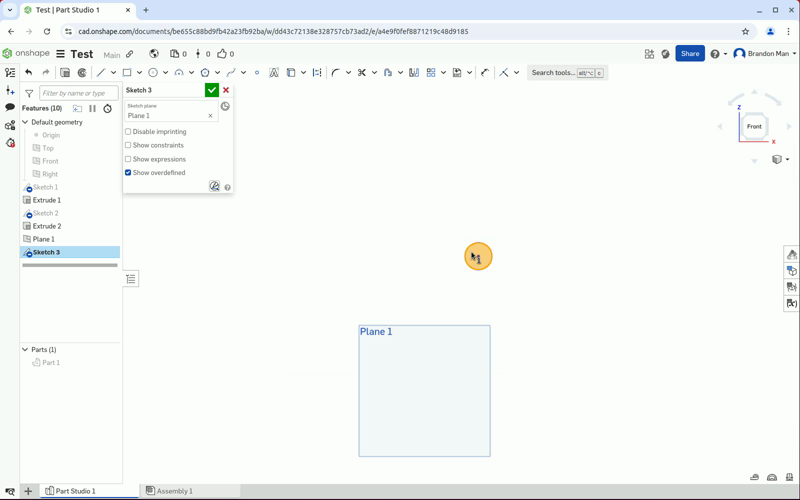
scroll(-6)
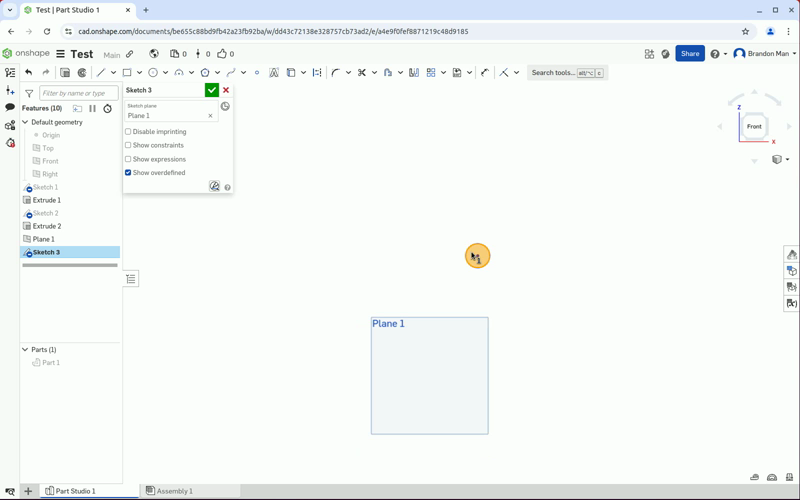
scroll(-6)
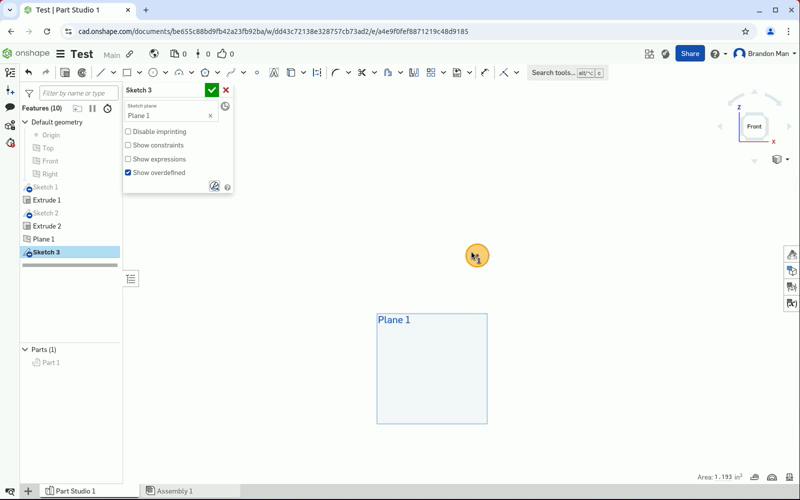
scroll(-6)
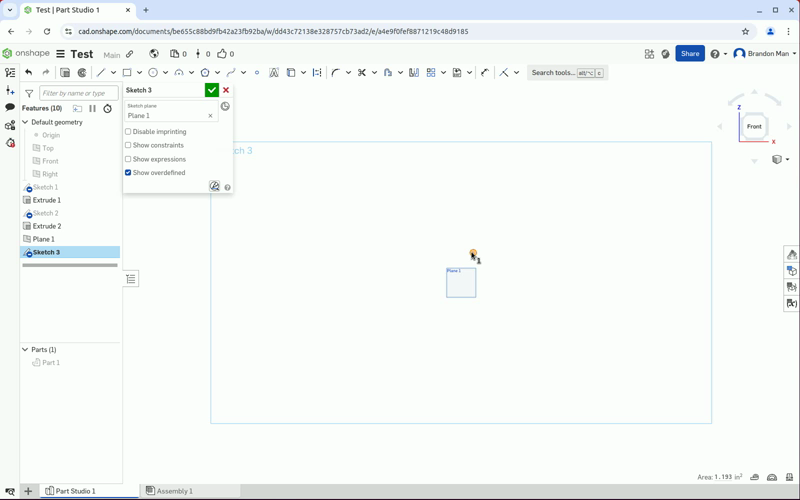
mouse_move(73, 352)
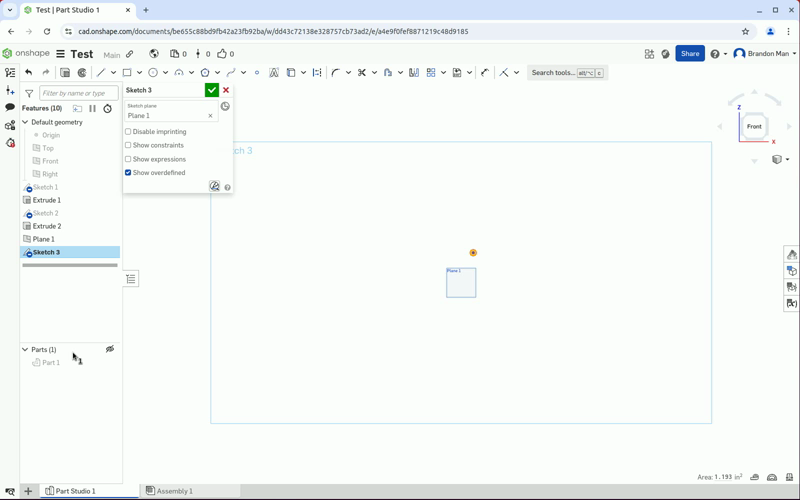
key(shift+y)
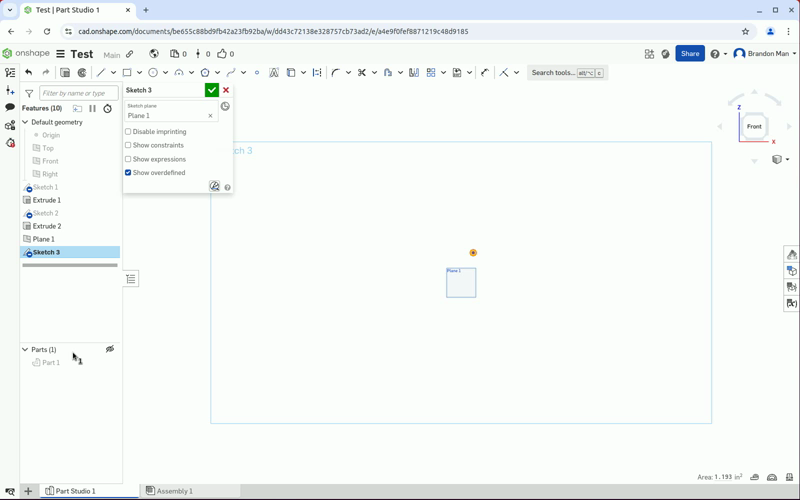
key(shift+e)
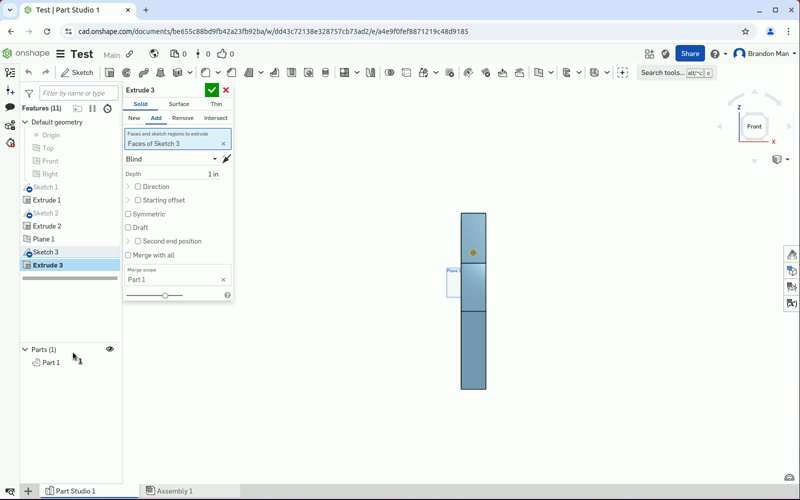
mouse_move(143, 106)
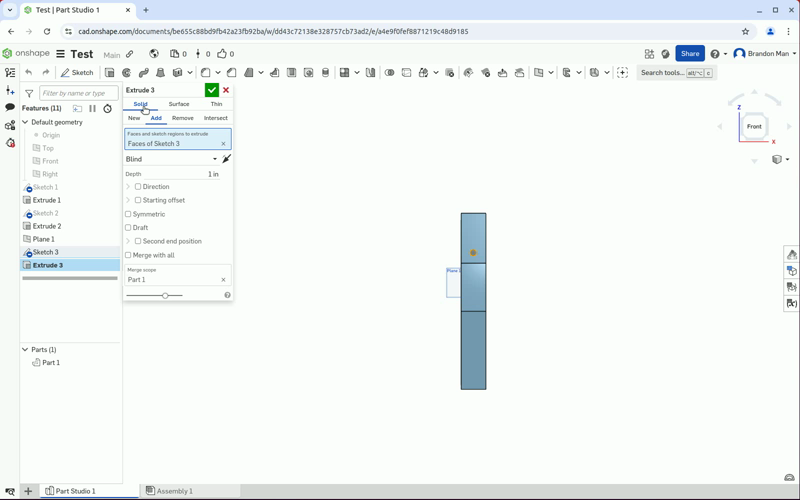
click(143, 106)
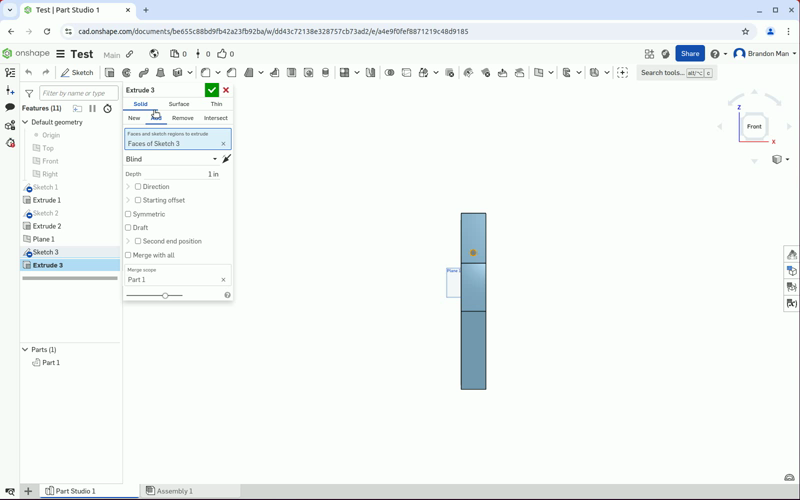
mouse_move(186, 120)
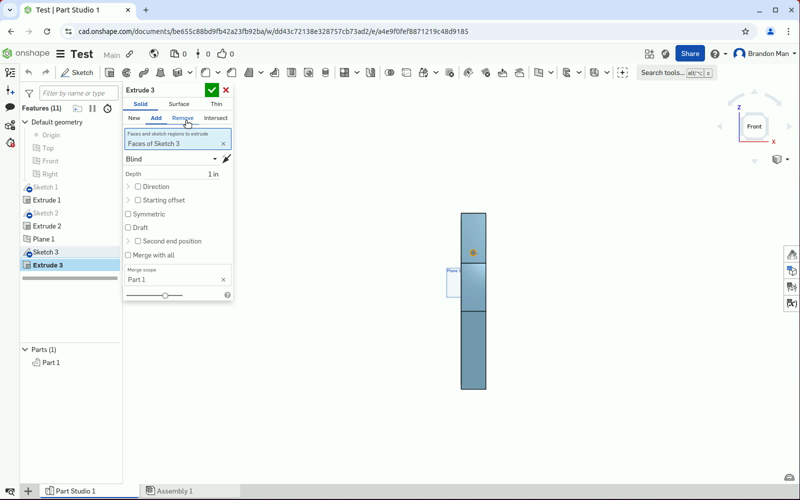
click(186, 120)
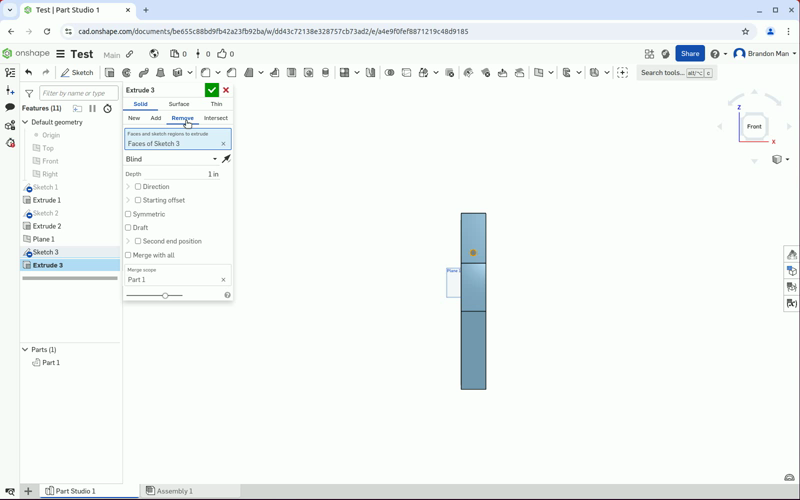
key(tab, 4)
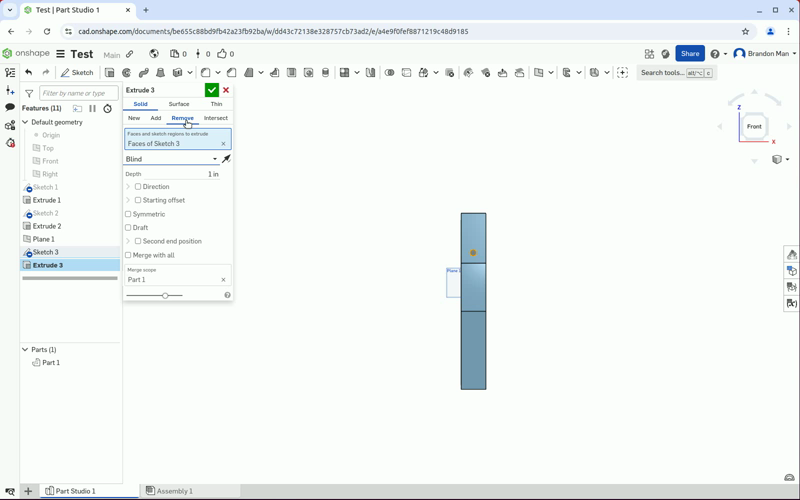
text(14.924)
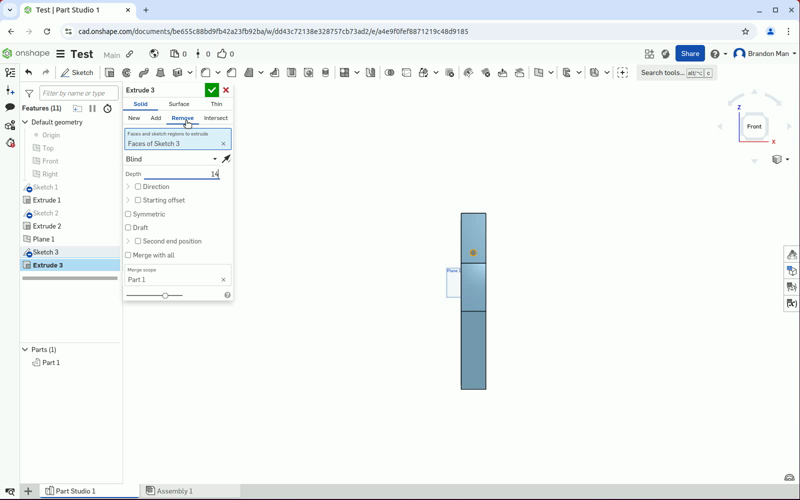
key(tab, 6)
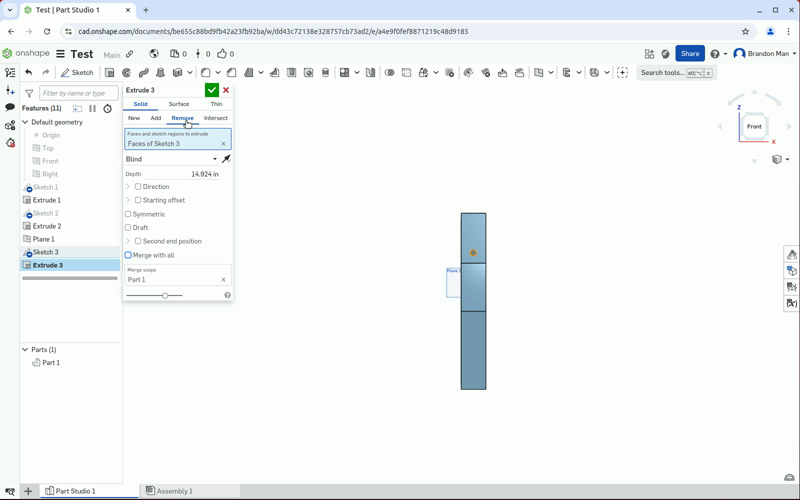
key(space)
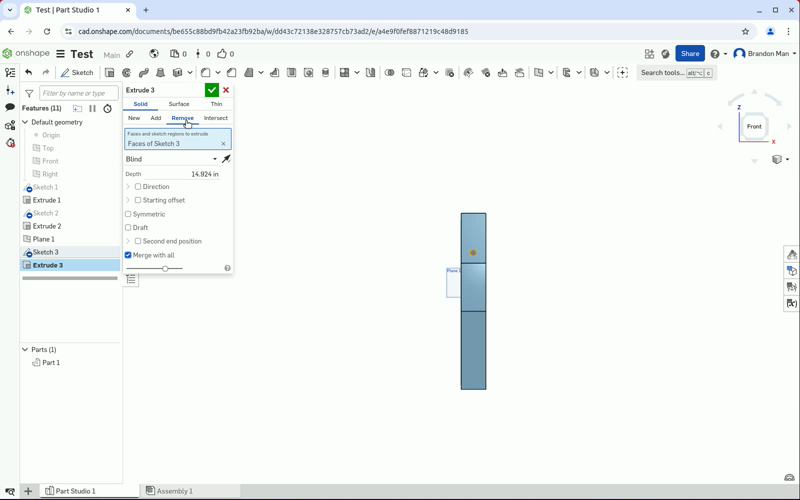
key(enter)
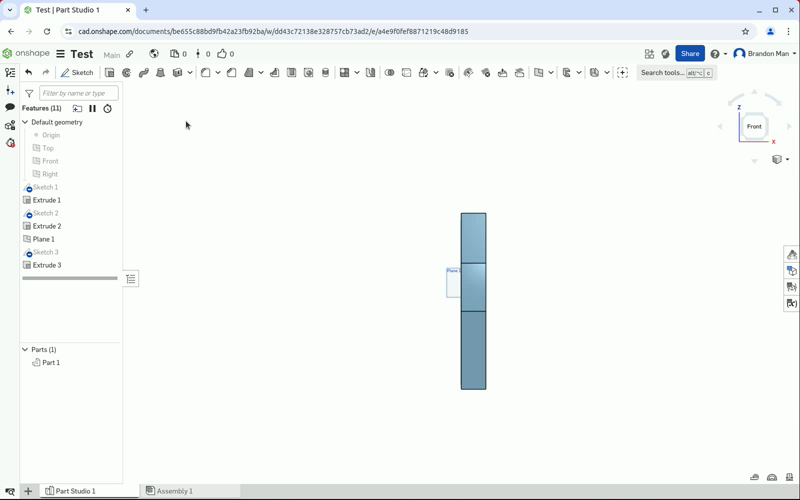
key(shift+h)
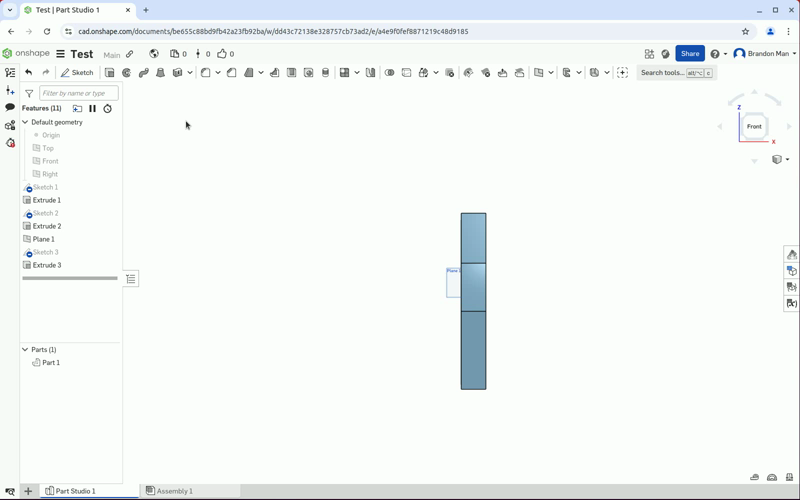
key(shift+h)
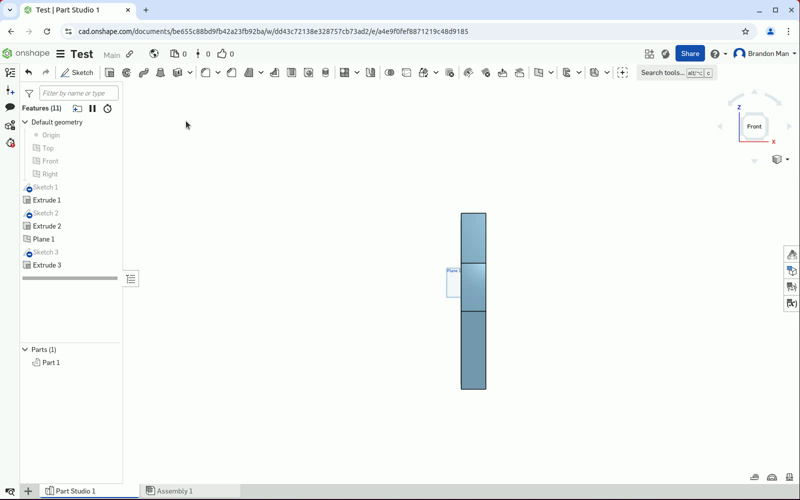
mouse_move(73, 189)
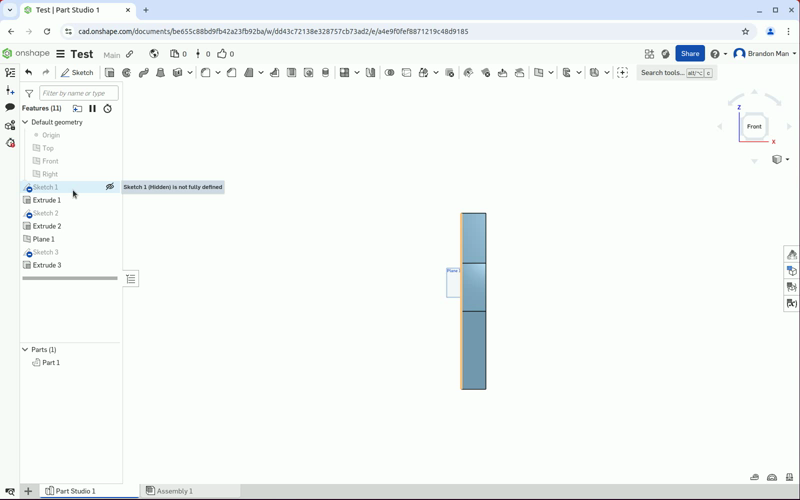
click(73, 189)
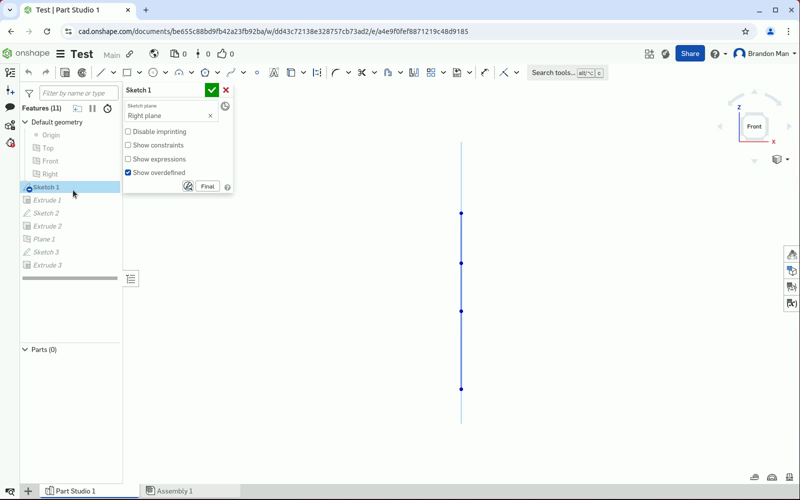
mouse_move(229, 92)
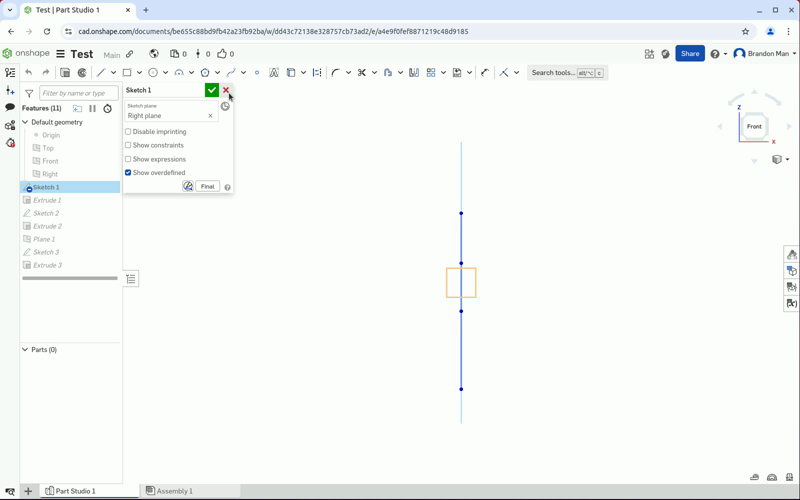
click(229, 92)
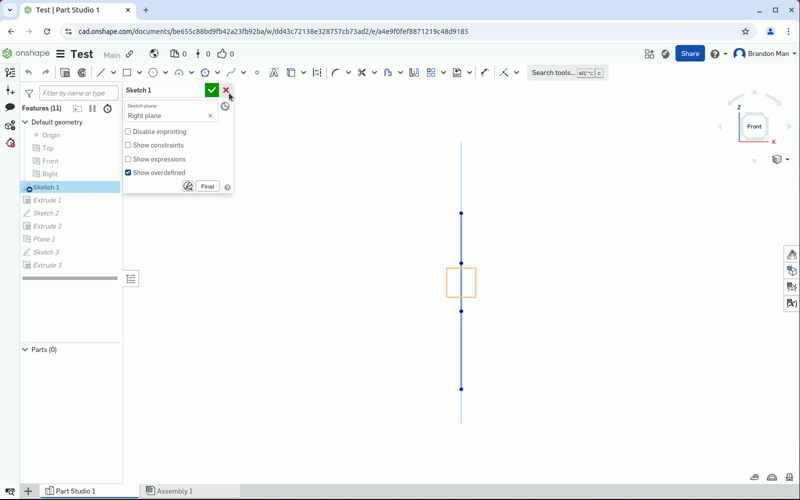
key(shift+s)
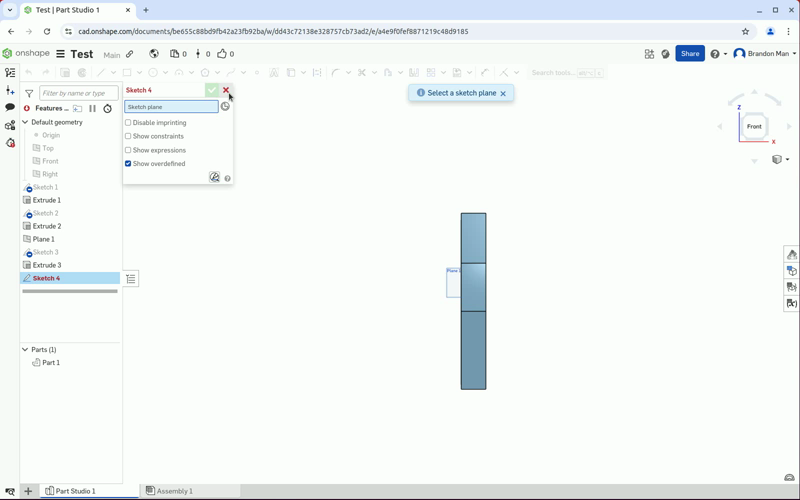
mouse_move(73, 241)
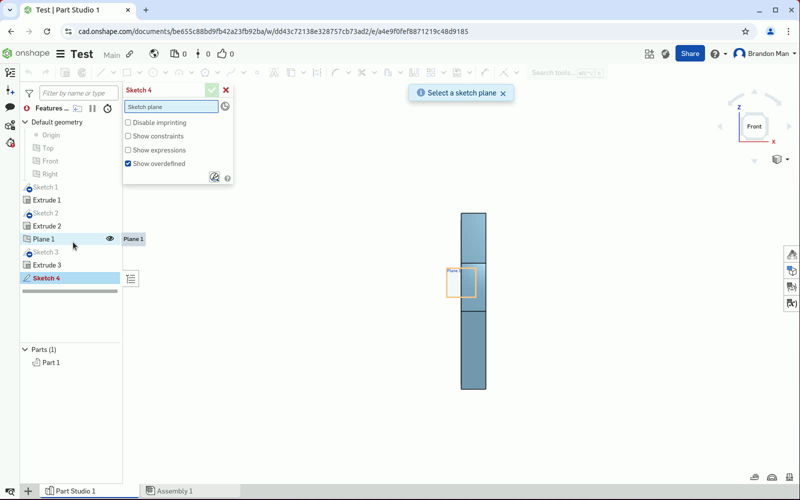
click(73, 241)
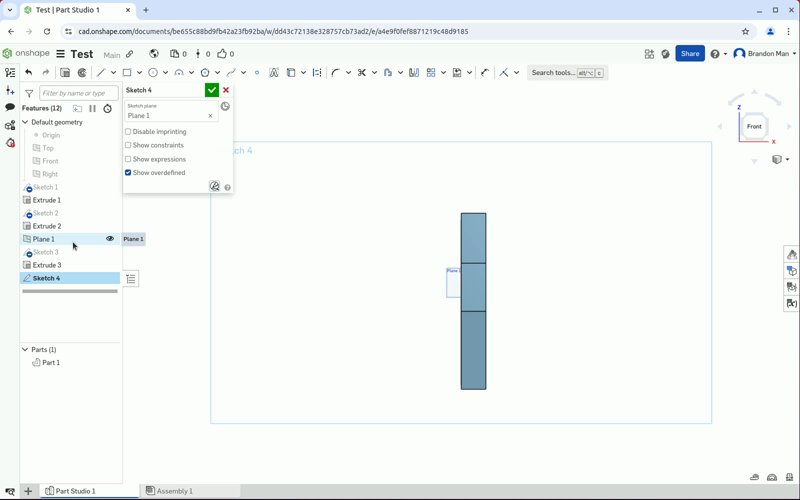
mouse_move(73, 352)
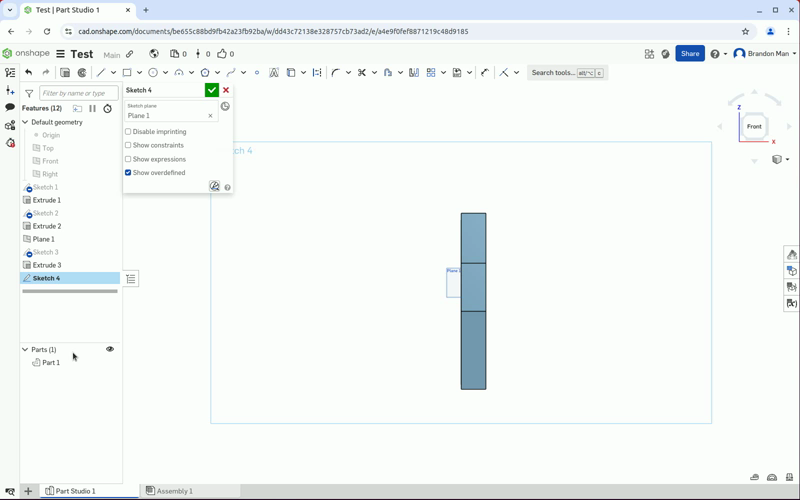
key(y)
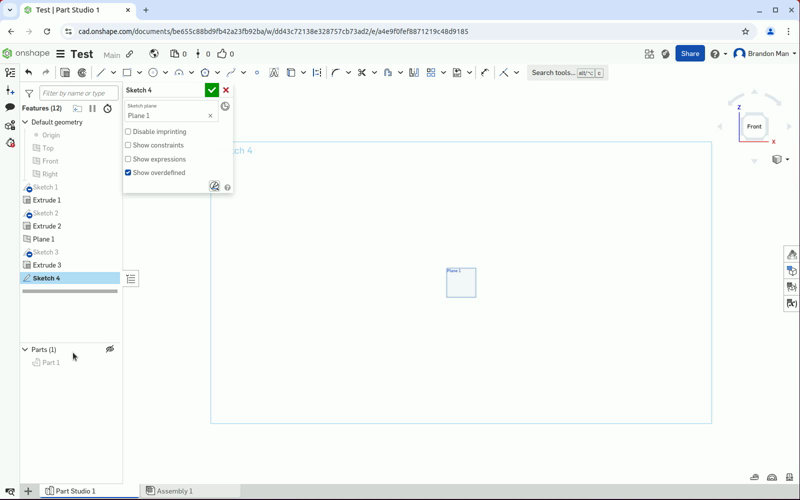
key(c)
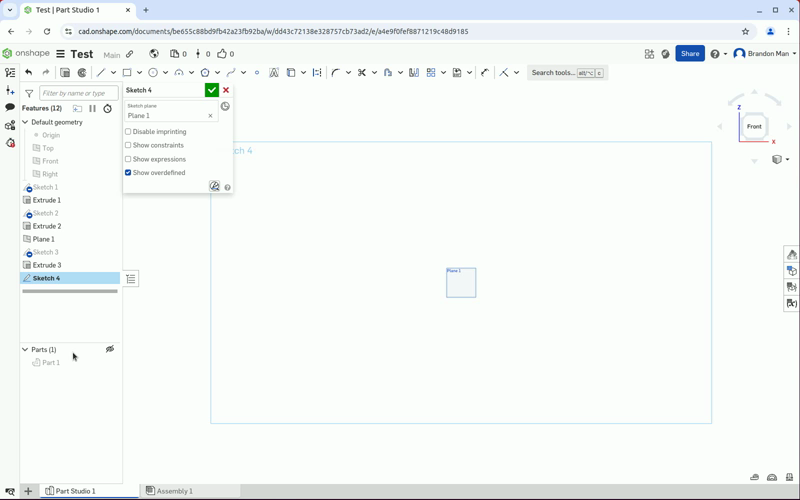
key_down(shift)
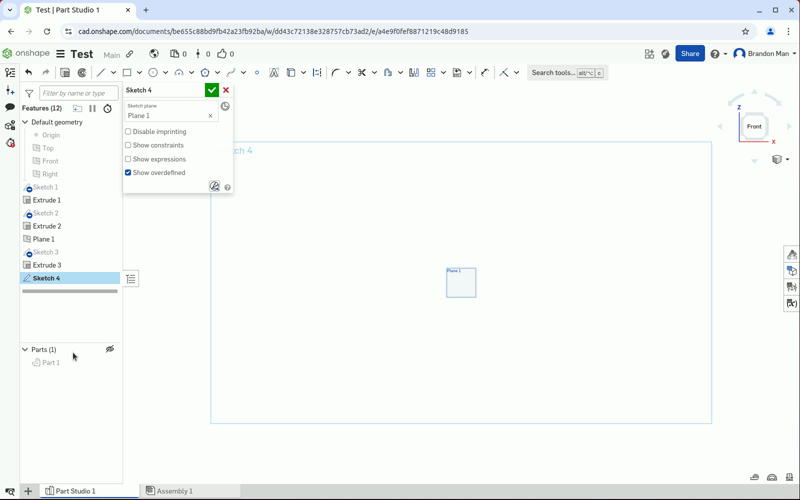
mouse_move(473, 241)
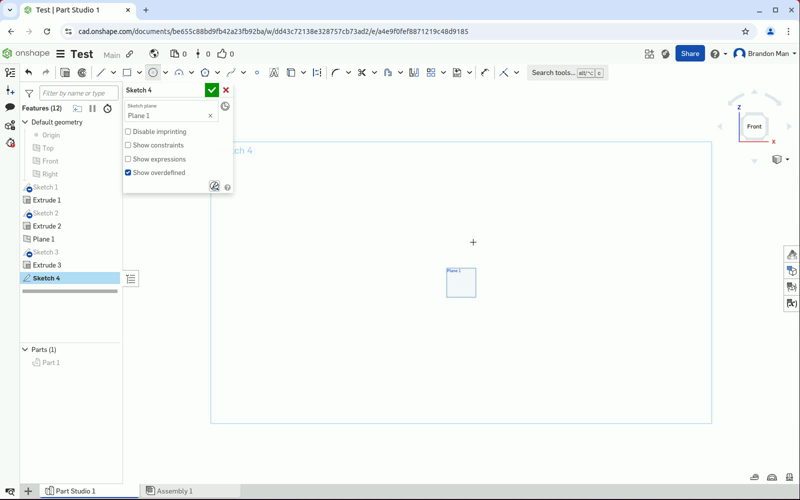
click(473, 241)
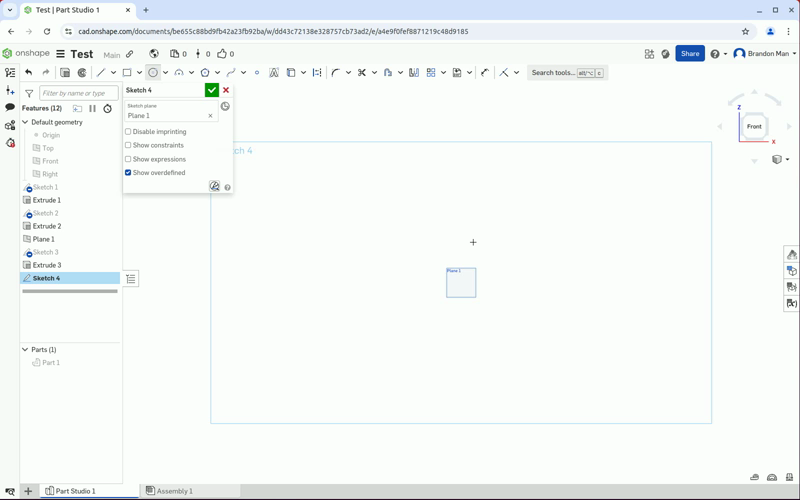
key_up(shift)
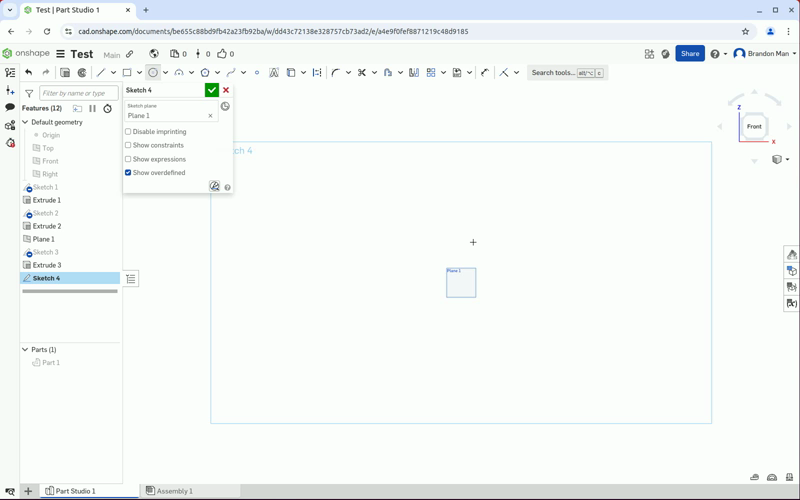
mouse_move(479, 241)
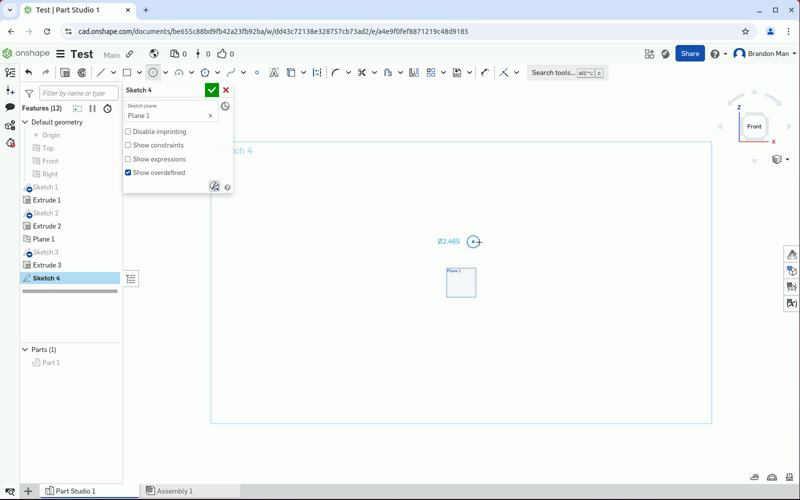
click(479, 241)
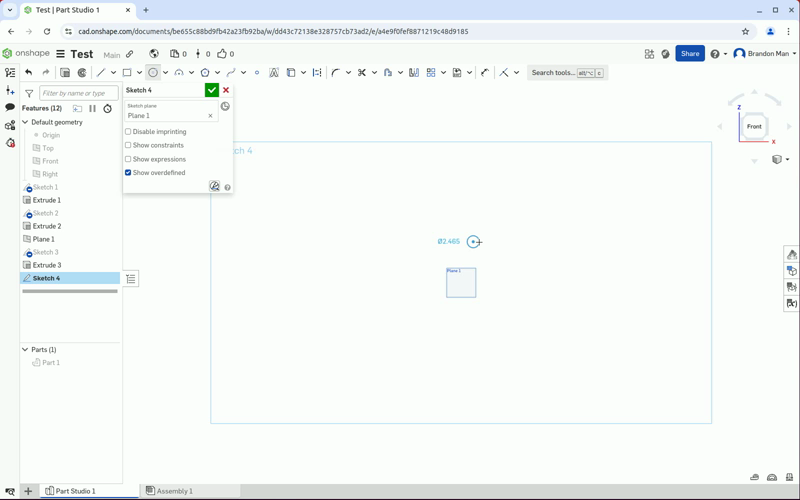
key(esc)
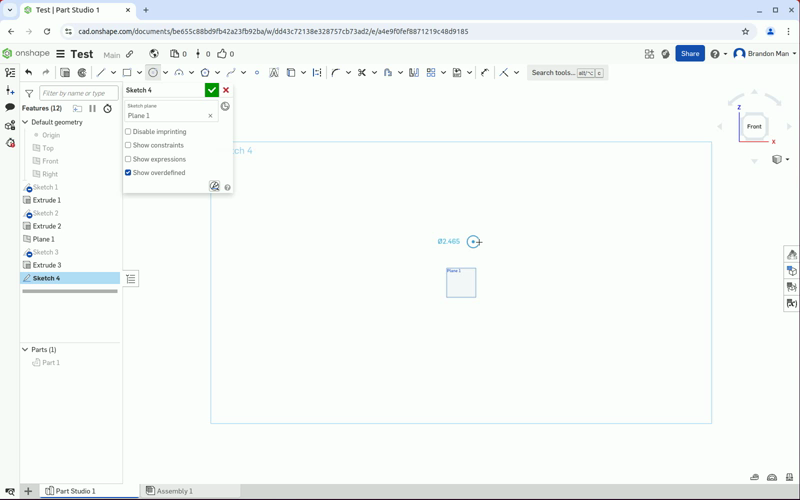
mouse_move(473, 241)
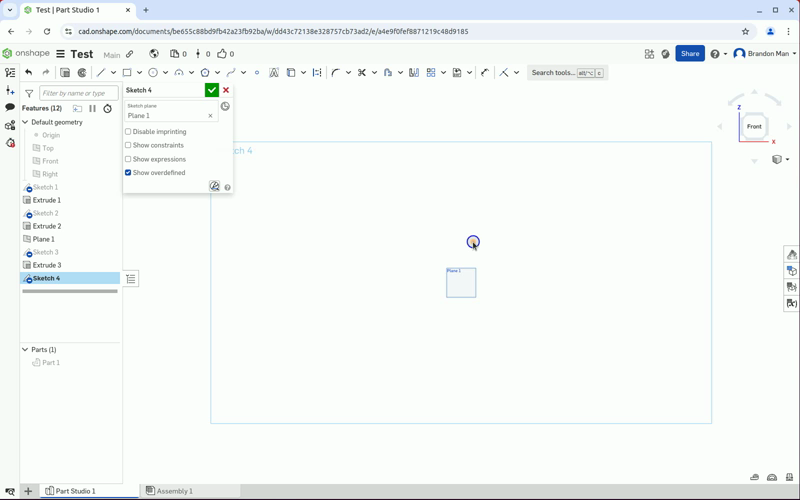
scroll(6)
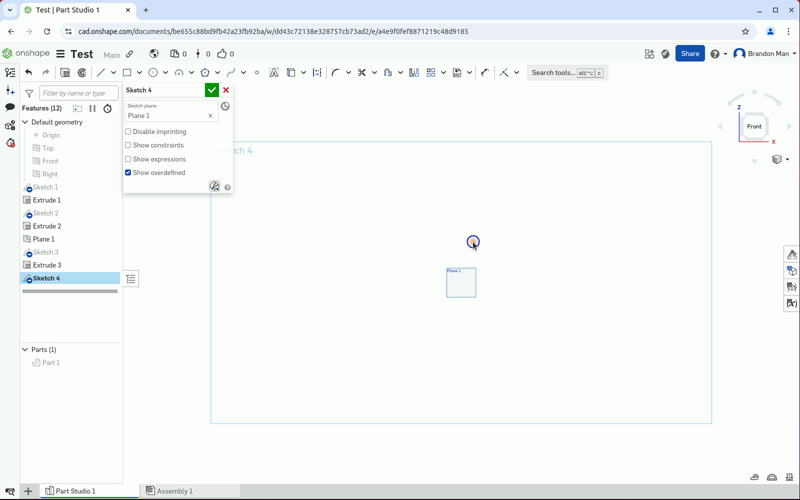
scroll(6)
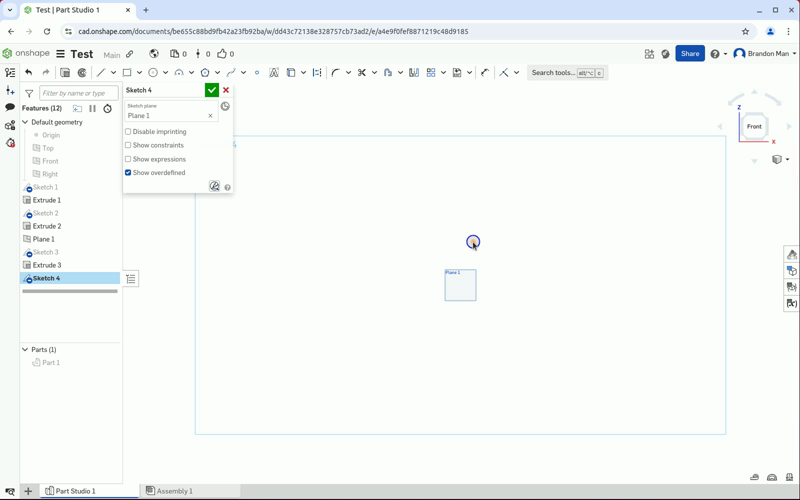
scroll(6)
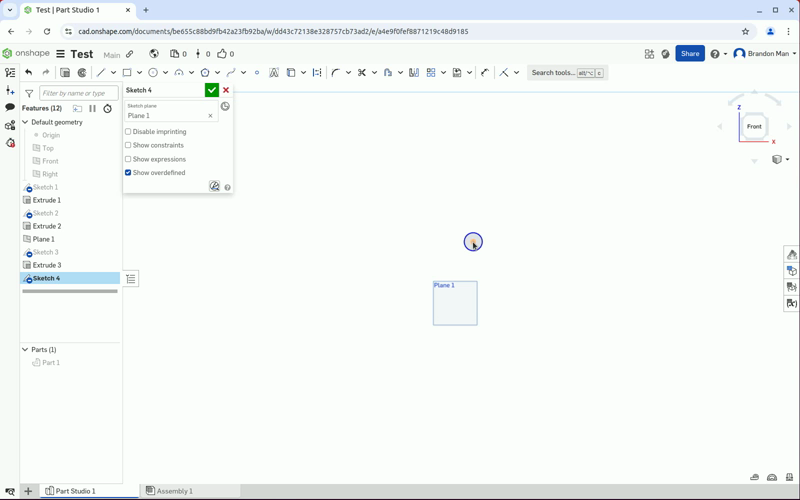
scroll(6)
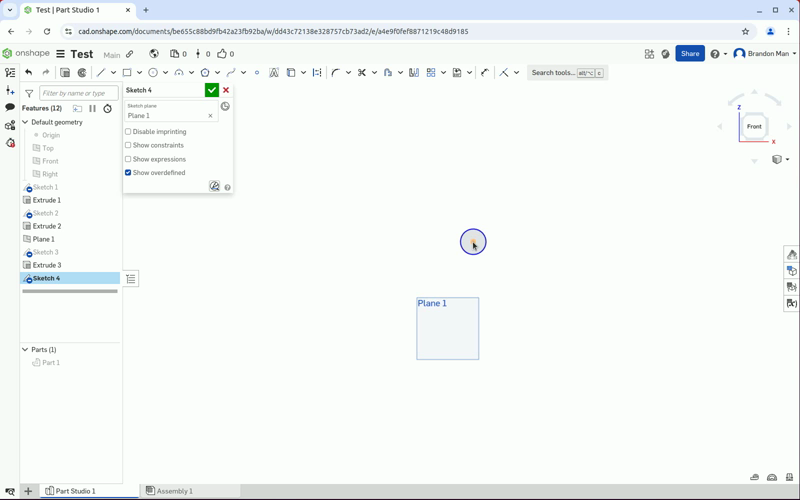
scroll(6)
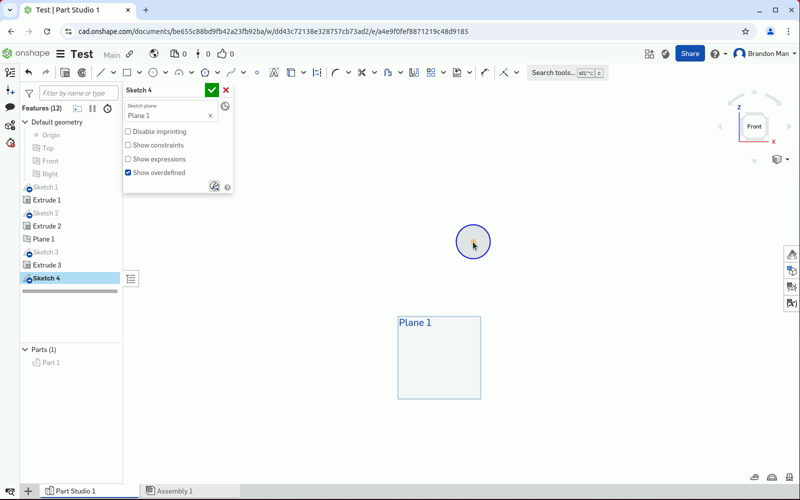
scroll(6)
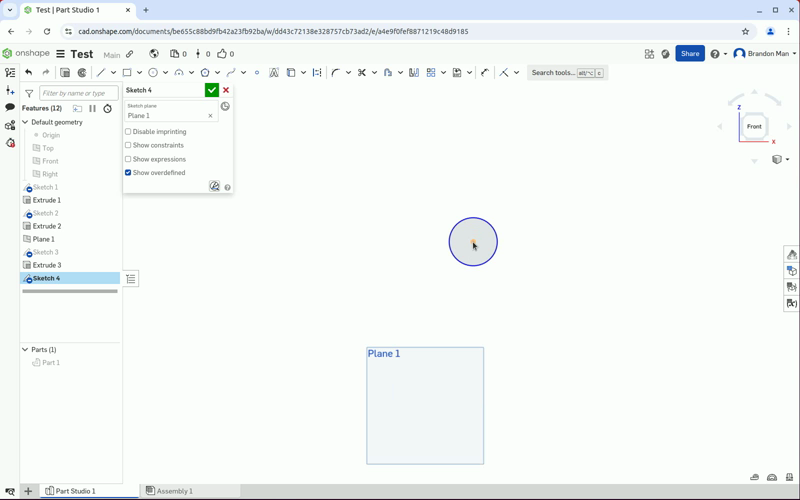
scroll(6)
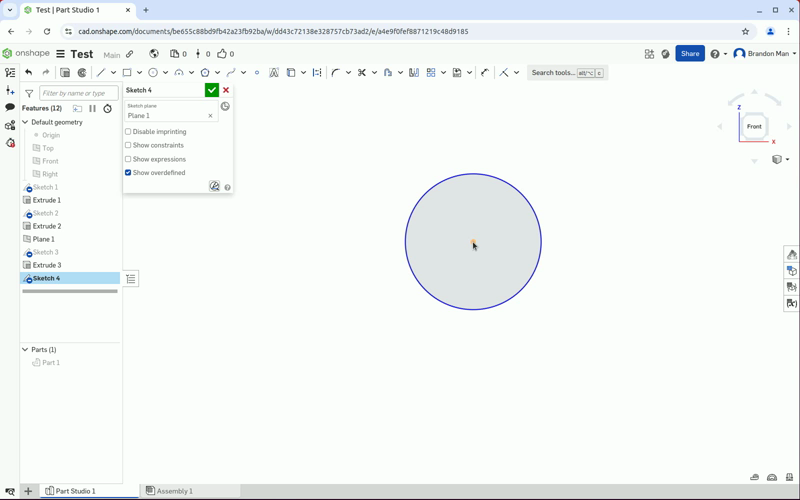
click(473, 241)
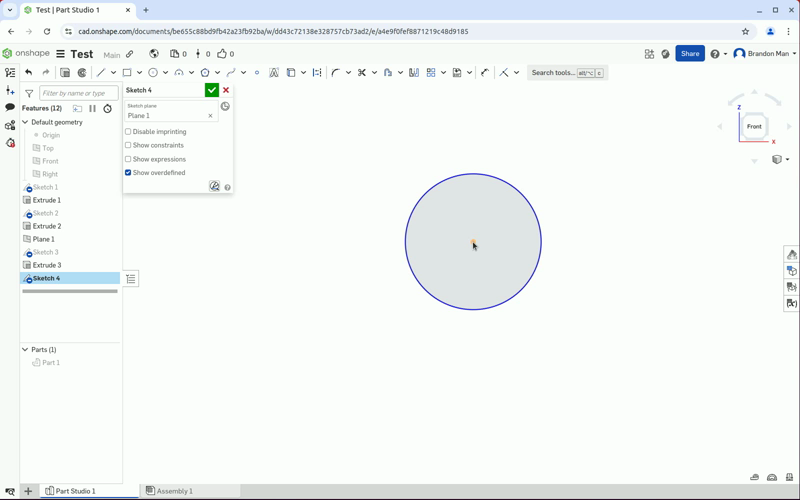
scroll(-6)
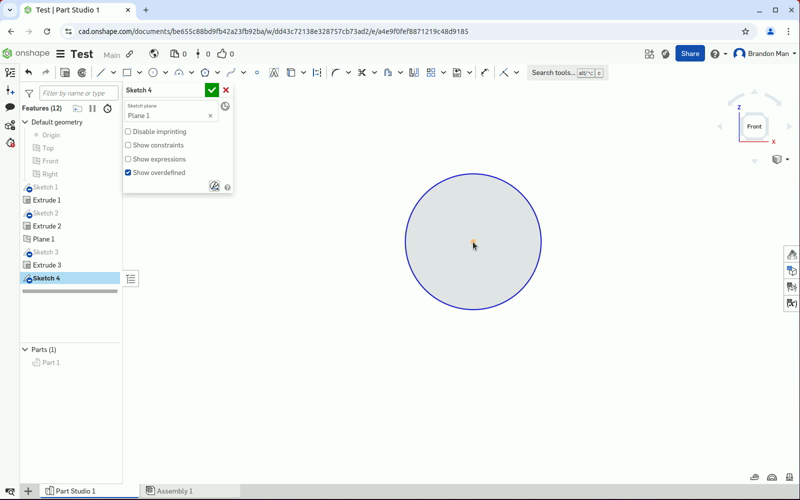
scroll(-6)
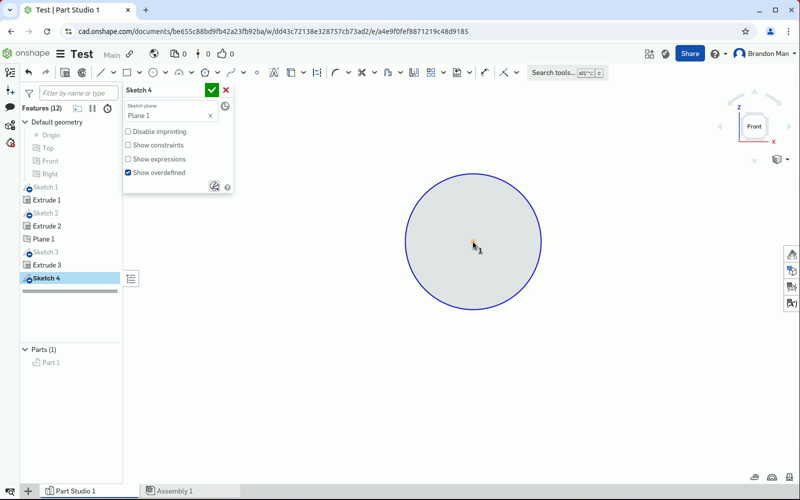
scroll(-6)
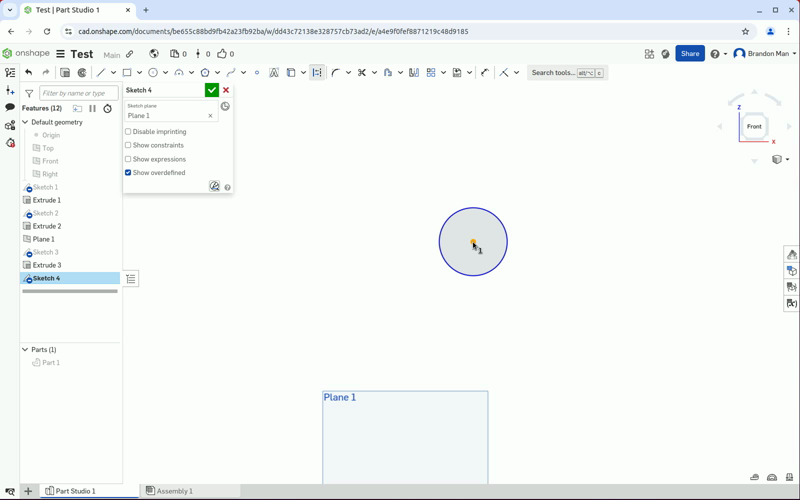
scroll(-6)
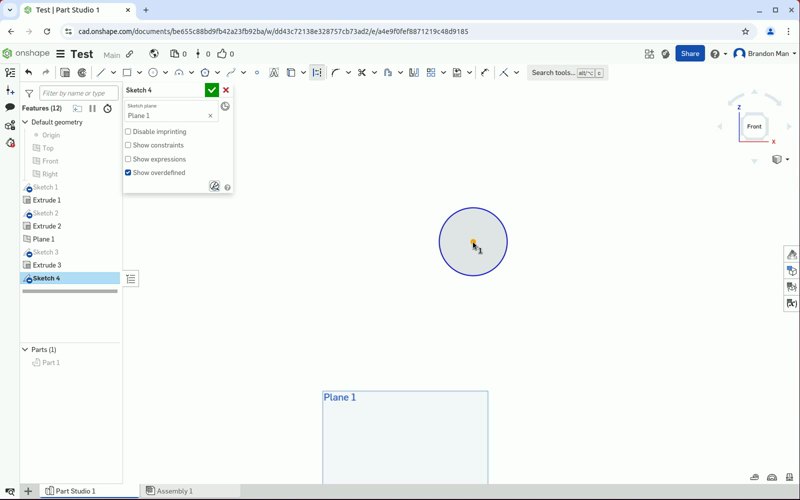
scroll(-6)
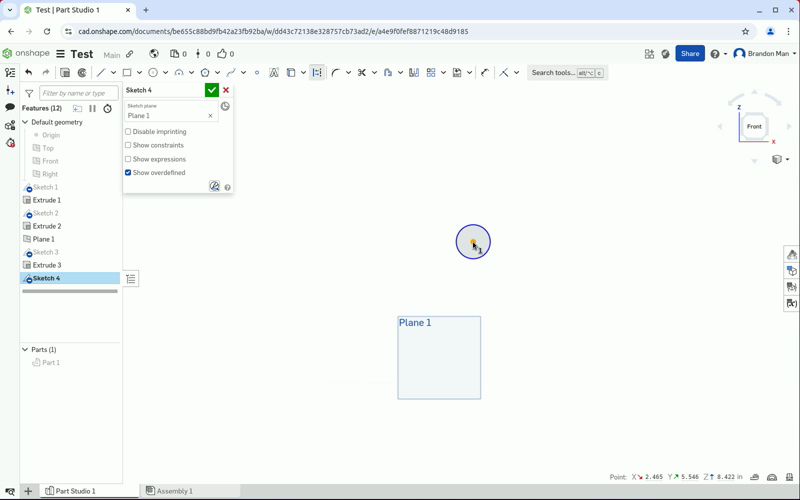
scroll(-6)
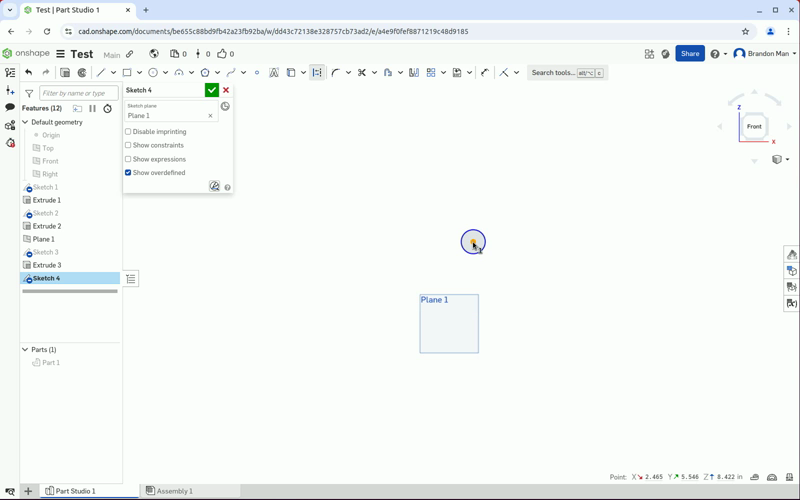
scroll(-6)
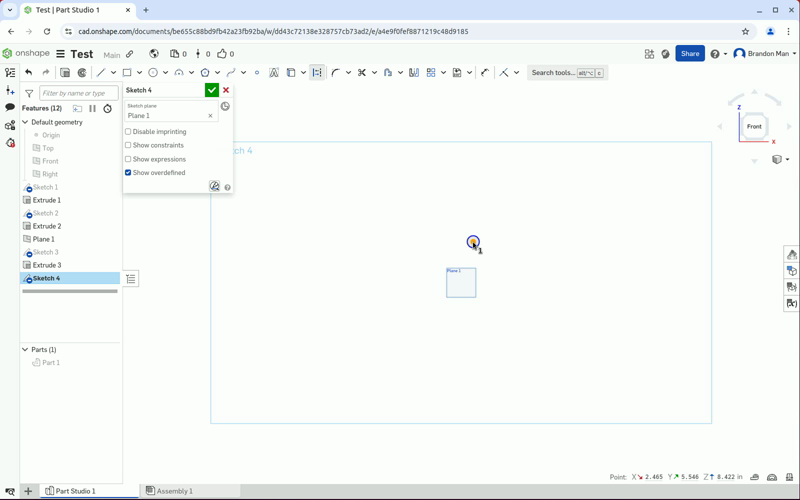
mouse_move(73, 352)
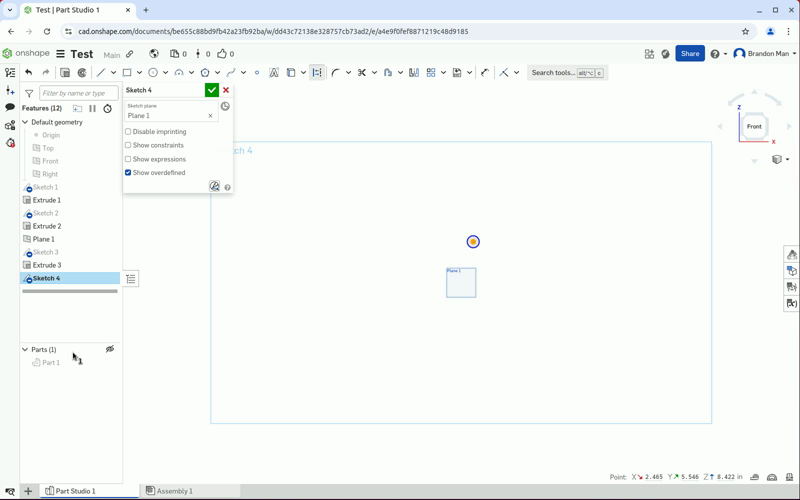
key(shift+y)
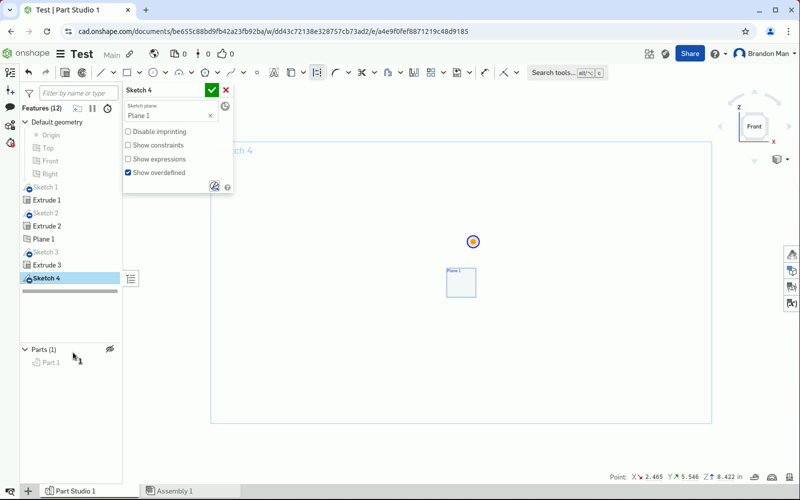
key(shift+e)
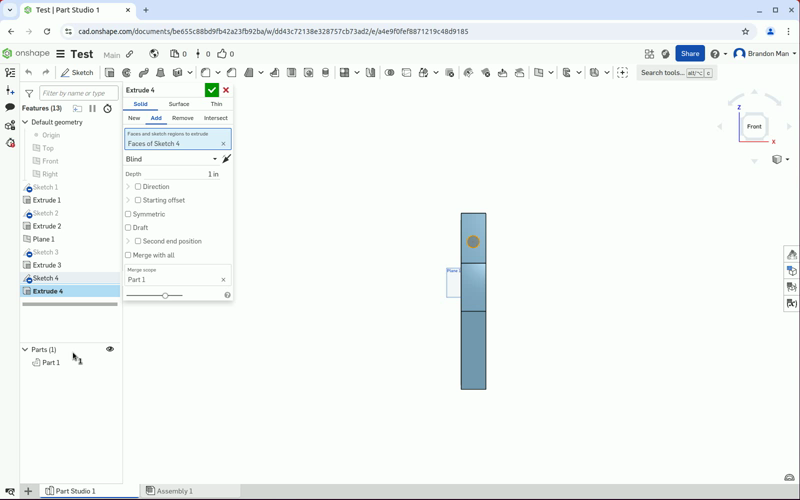
mouse_move(143, 106)
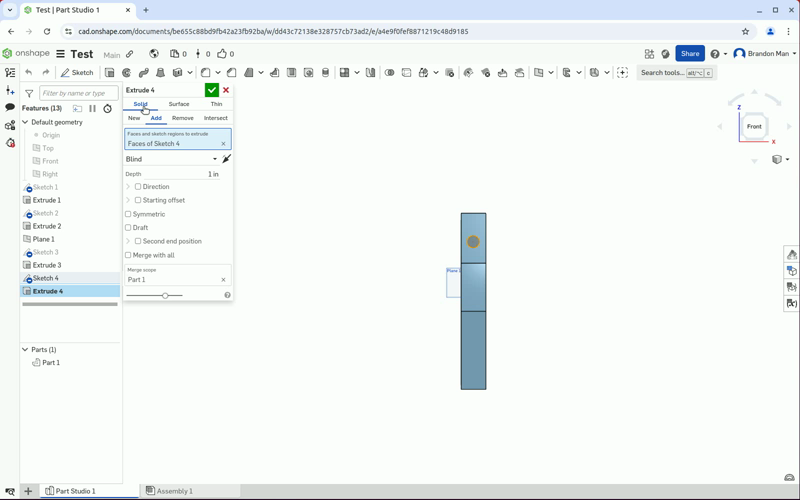
click(143, 106)
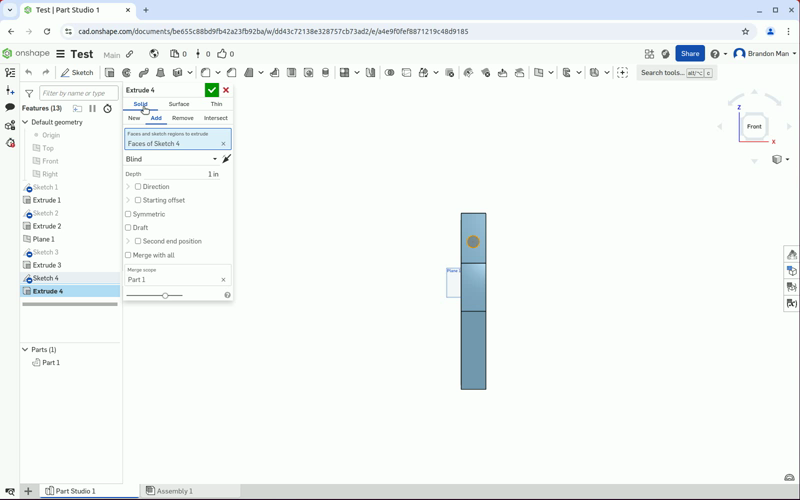
mouse_move(186, 120)
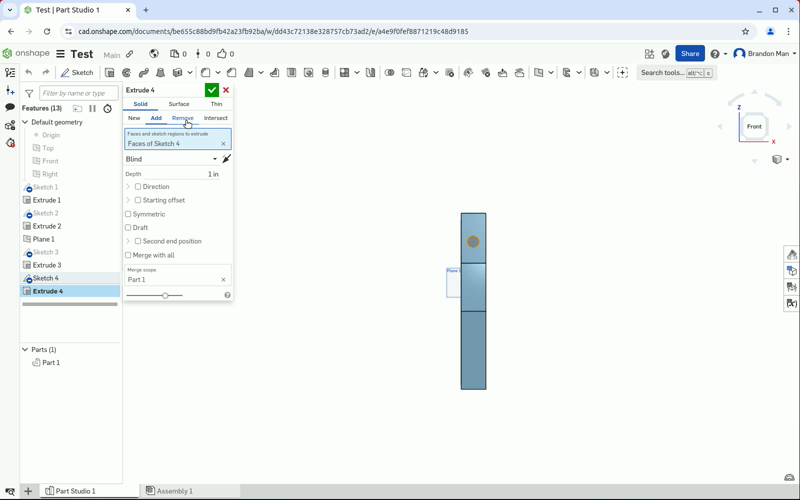
click(186, 120)
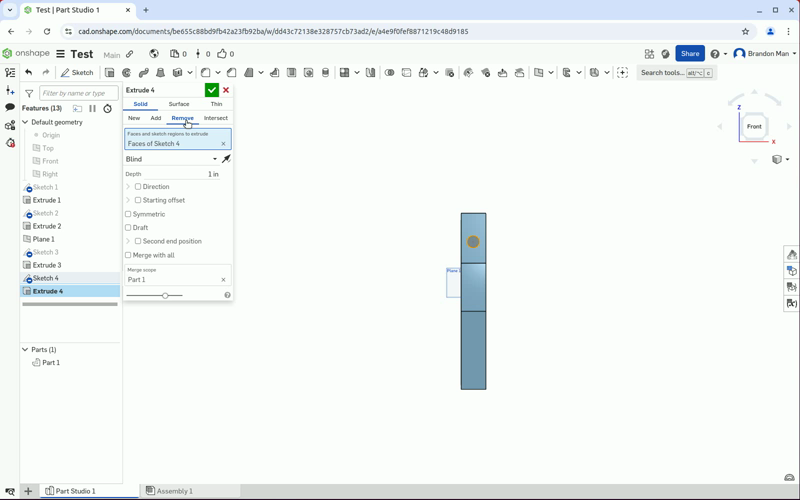
key(tab, 4)
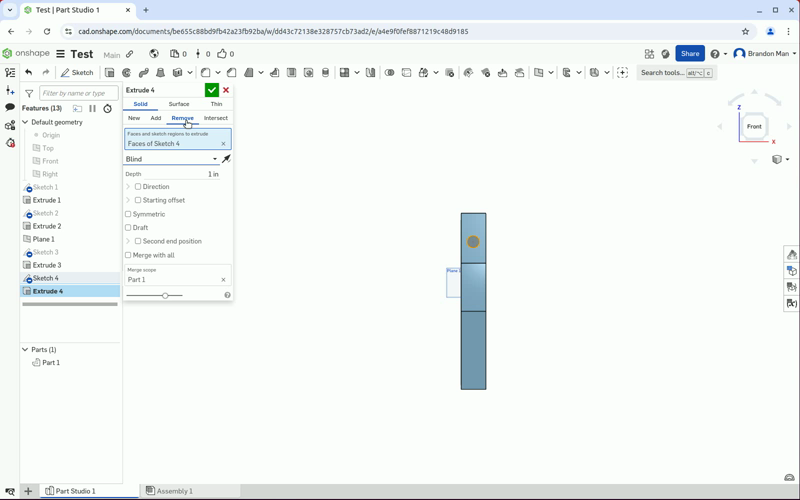
text(14.924)
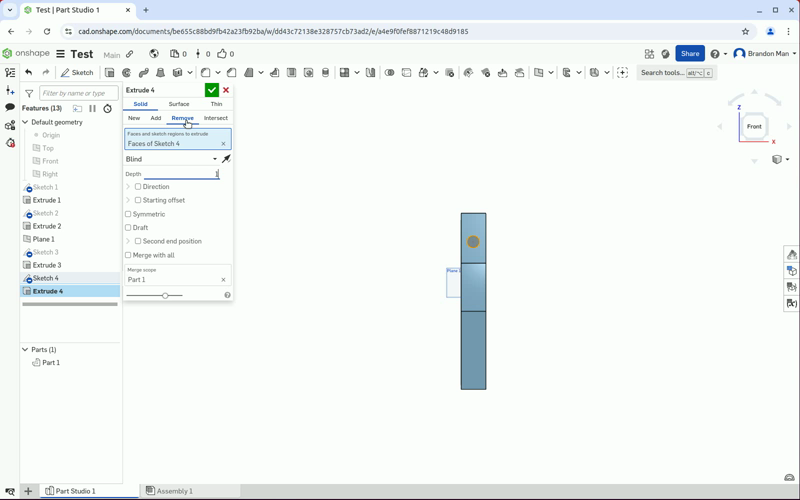
key(tab, 6)
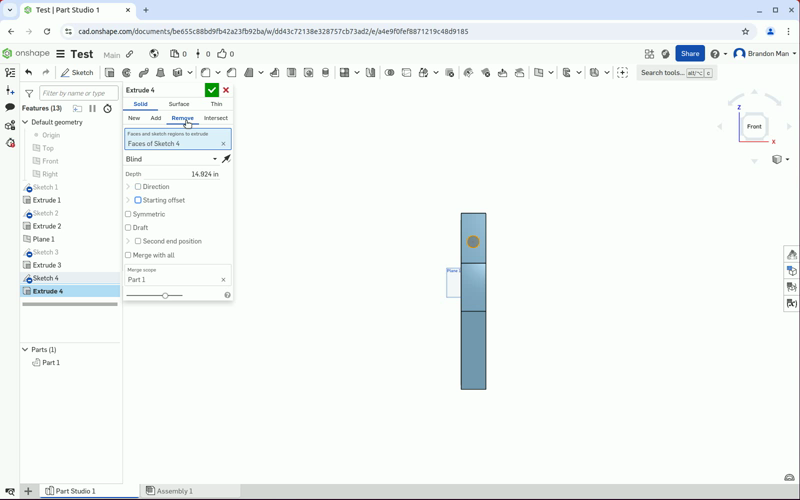
key(space)
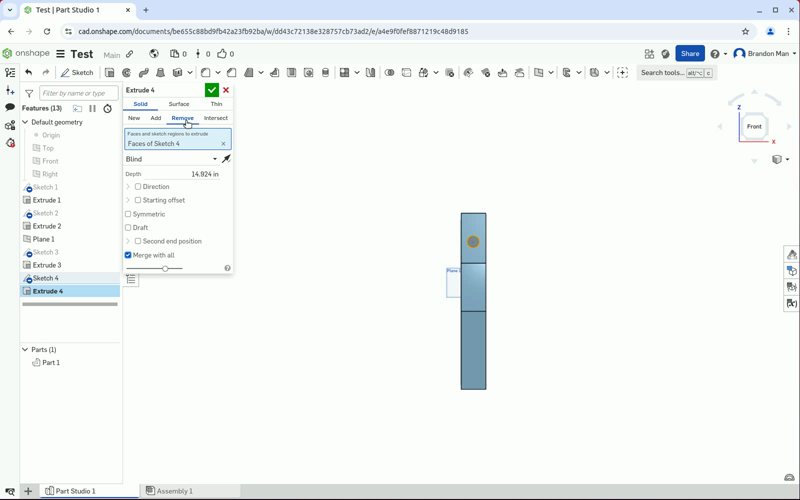
key(enter)
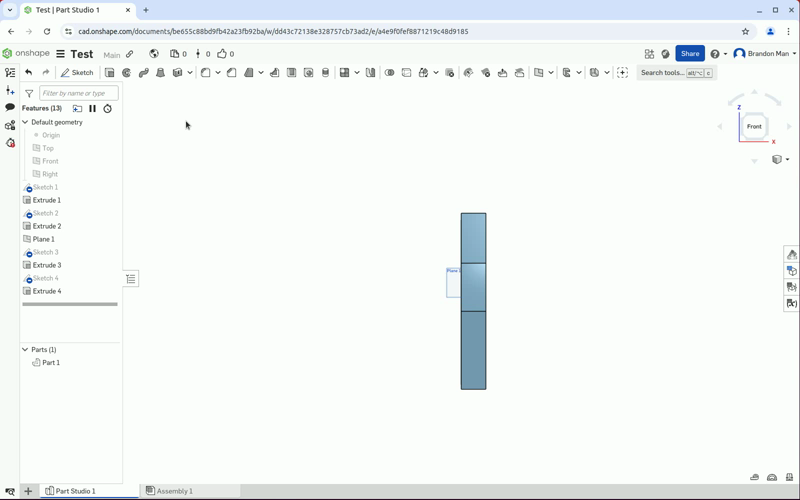
key(shift+h)
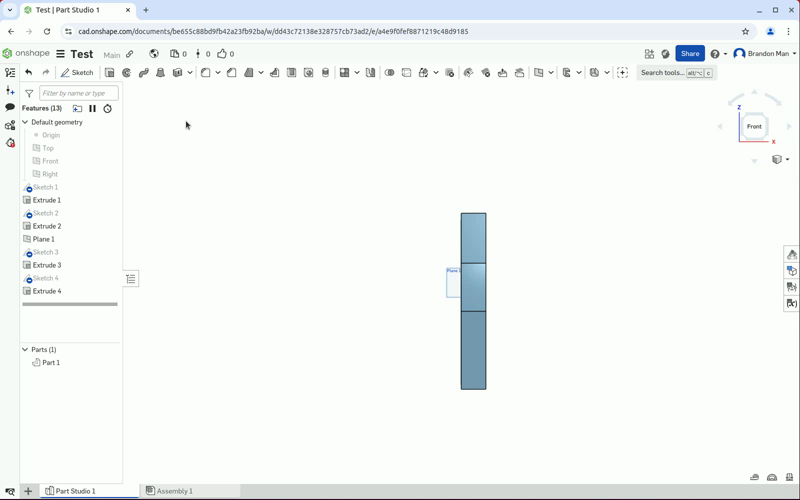
key(shift+h)
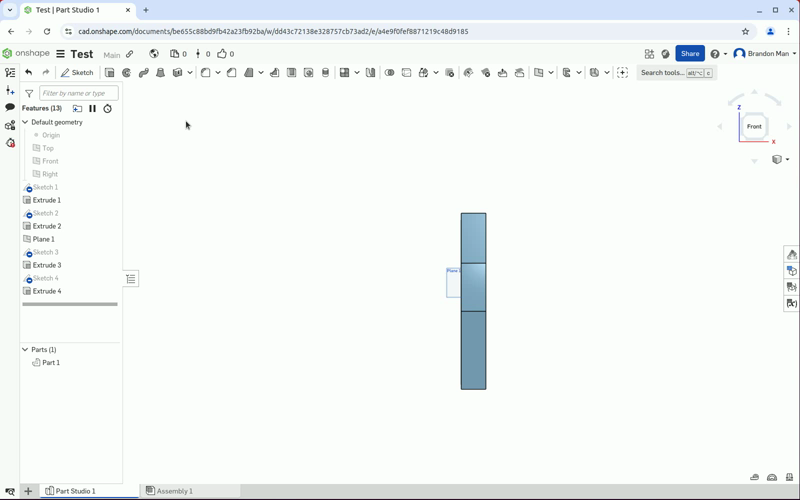
key(shift+7)
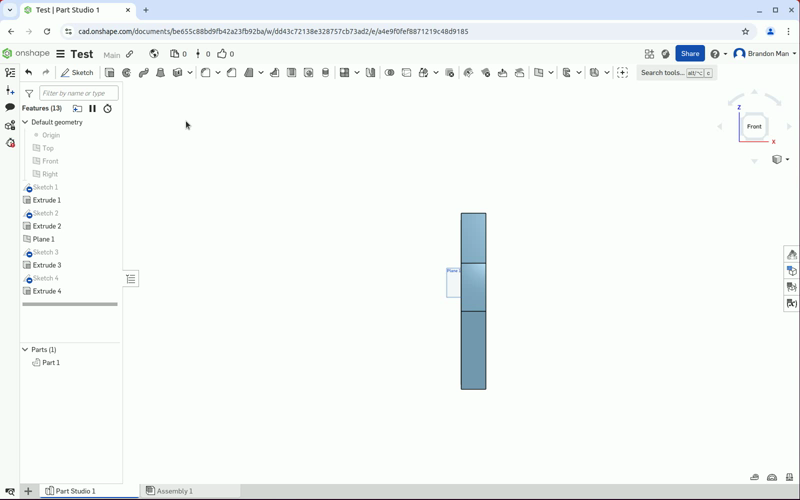
key(left, 2)
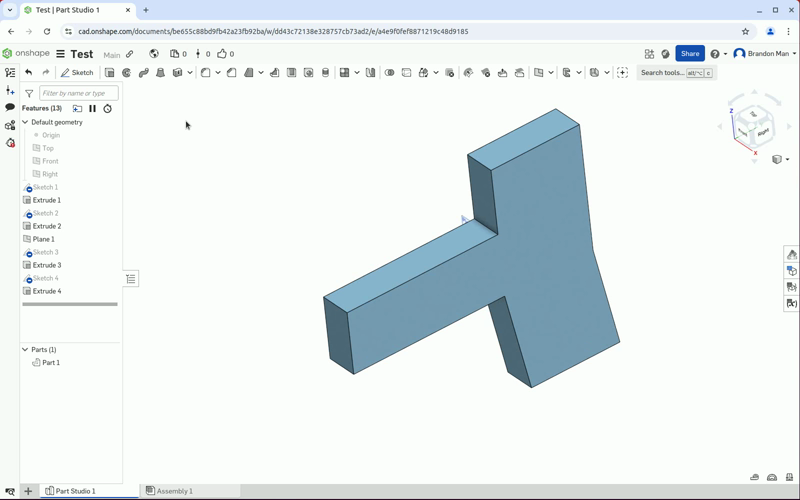
key(down, 2)
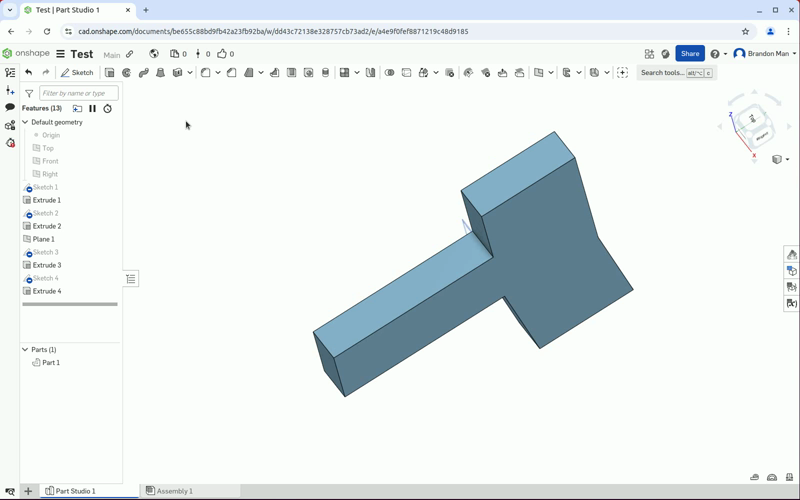
key(up, 2)
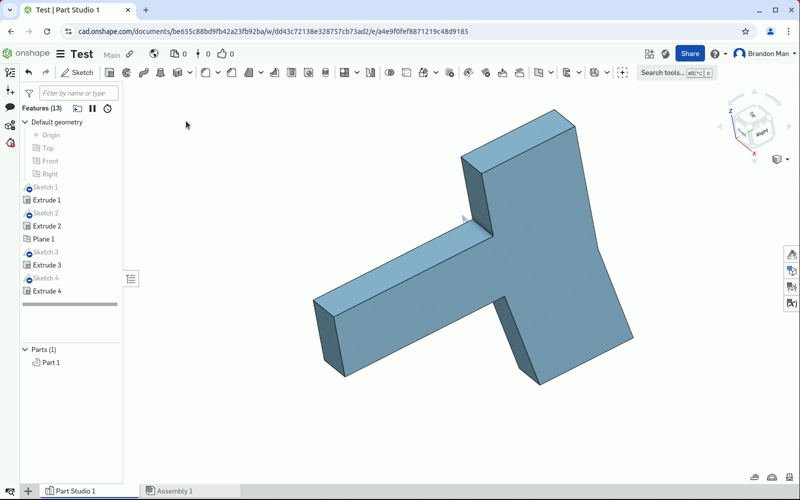
key(right, 2)
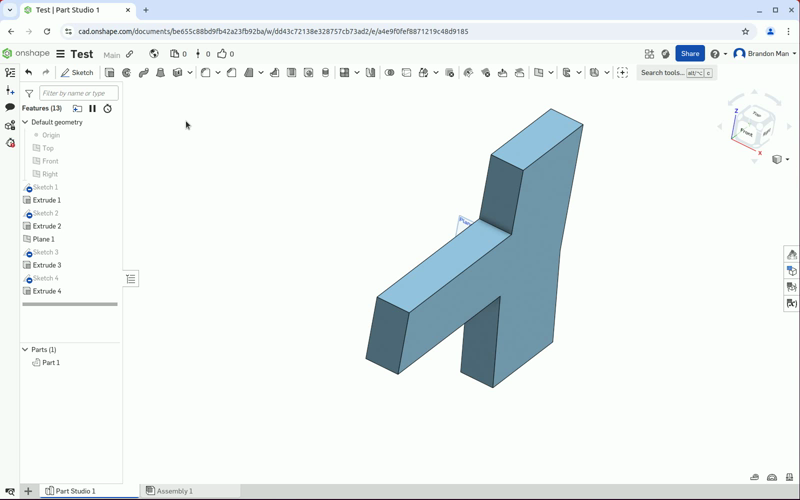
mouse_move(73, 189)
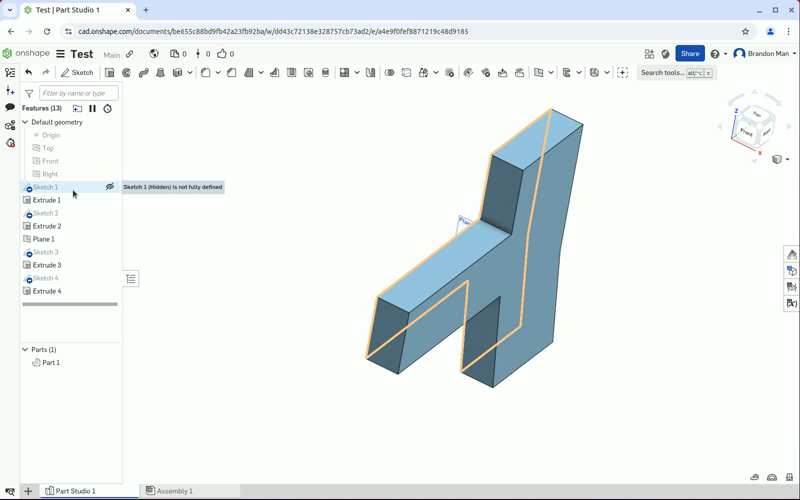
click(73, 189)